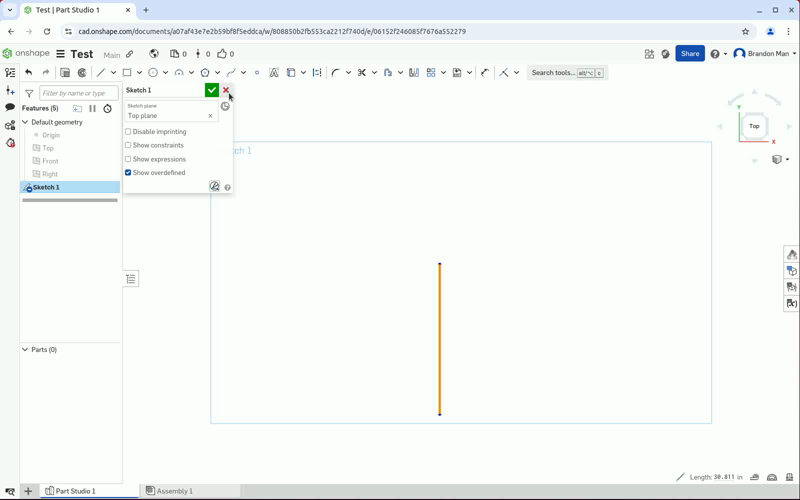
key(shift+h)
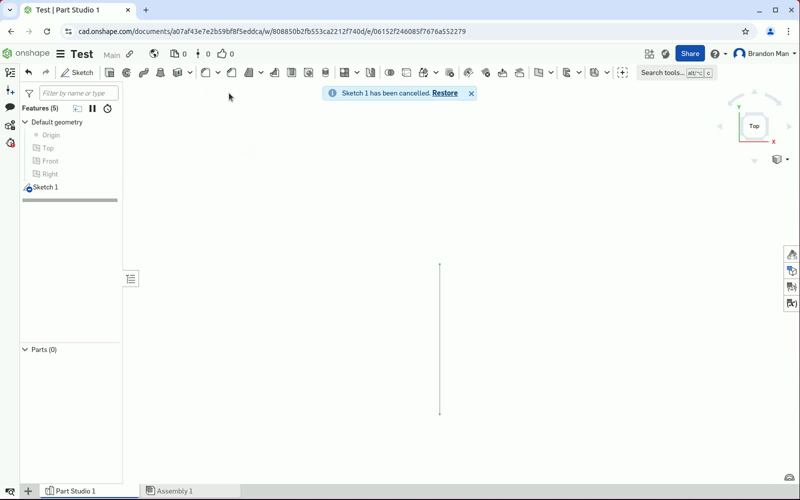
key(shift+s)
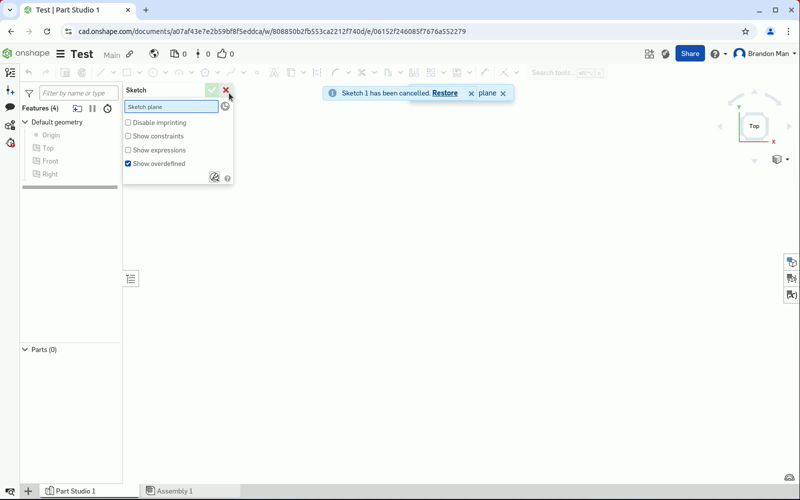
mouse_move(73, 150)
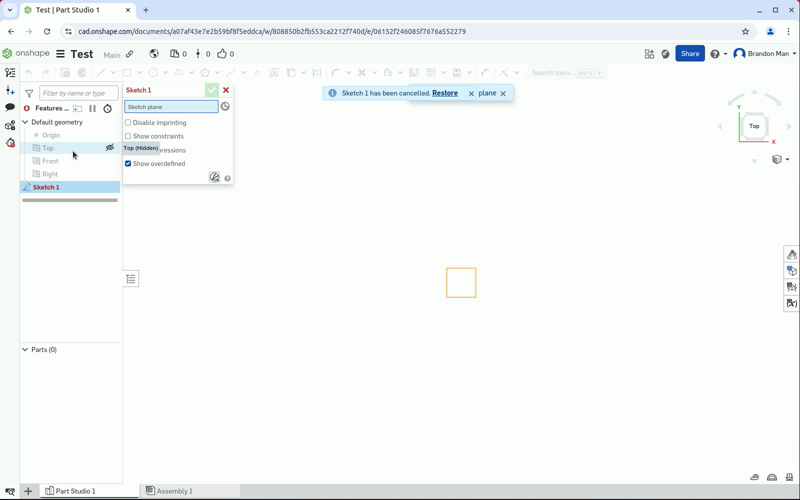
click(73, 150)
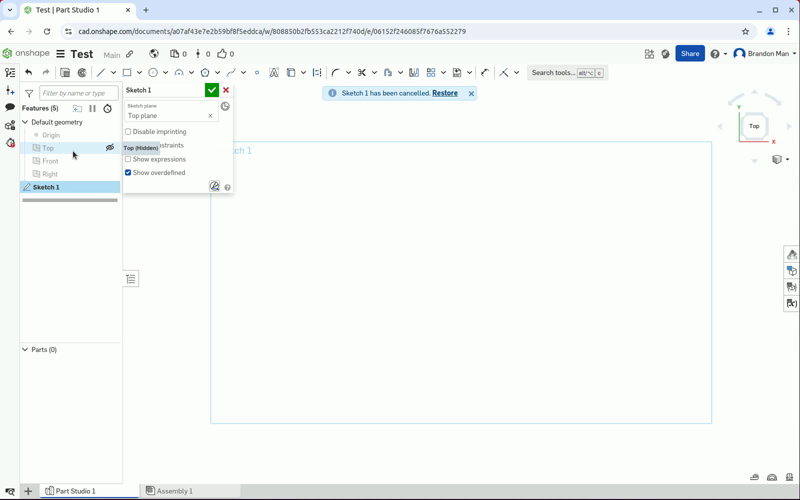
mouse_move(73, 352)
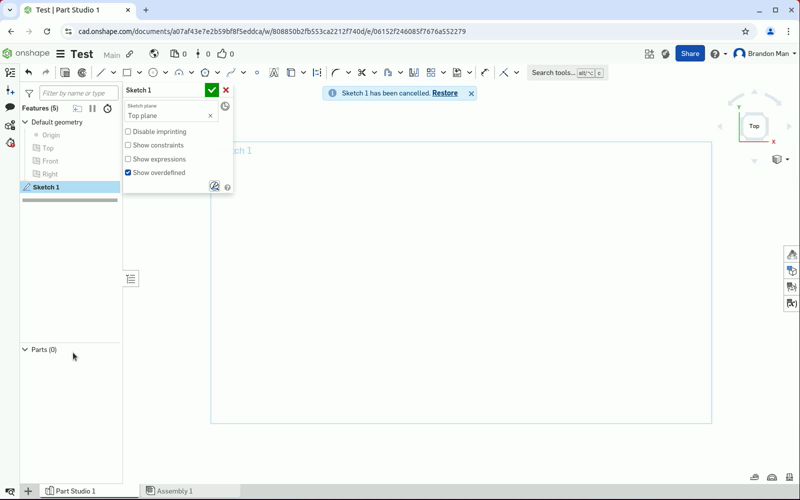
key(y)
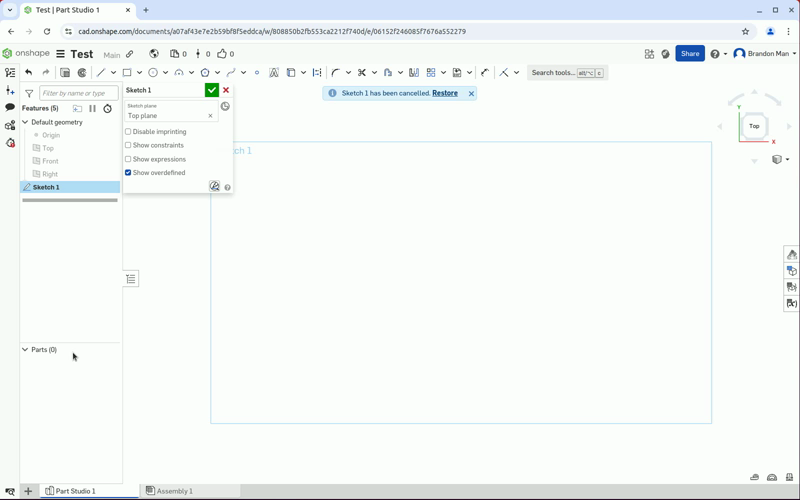
key(l)
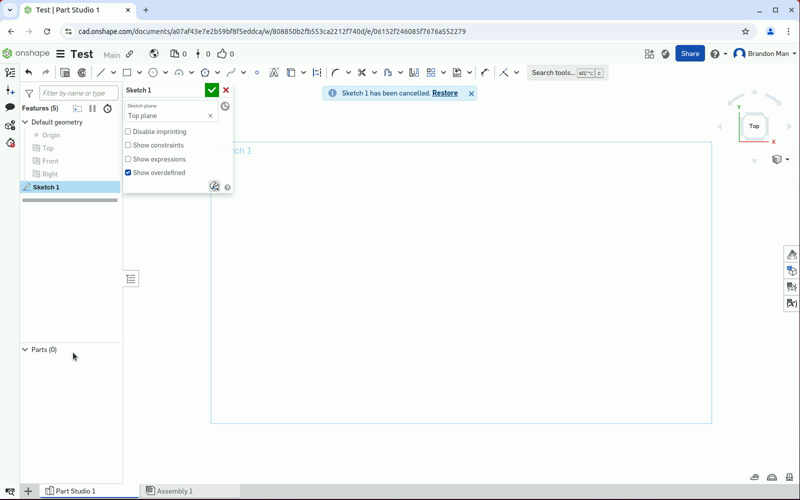
key_down(shift)
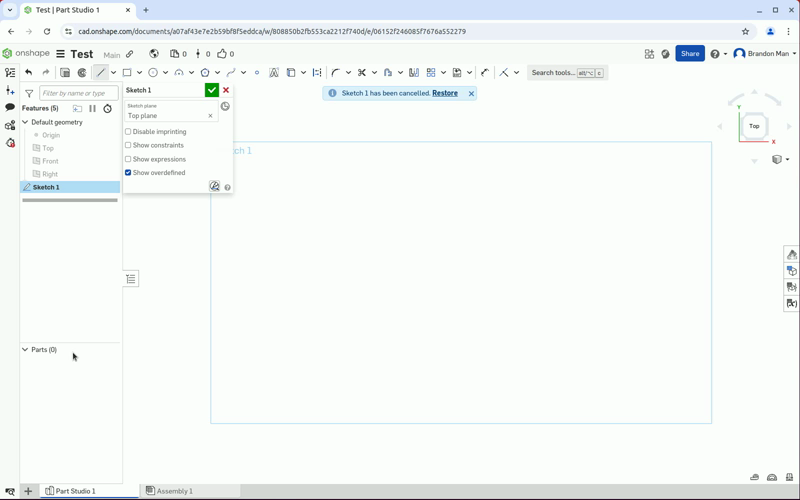
mouse_move(460, 290)
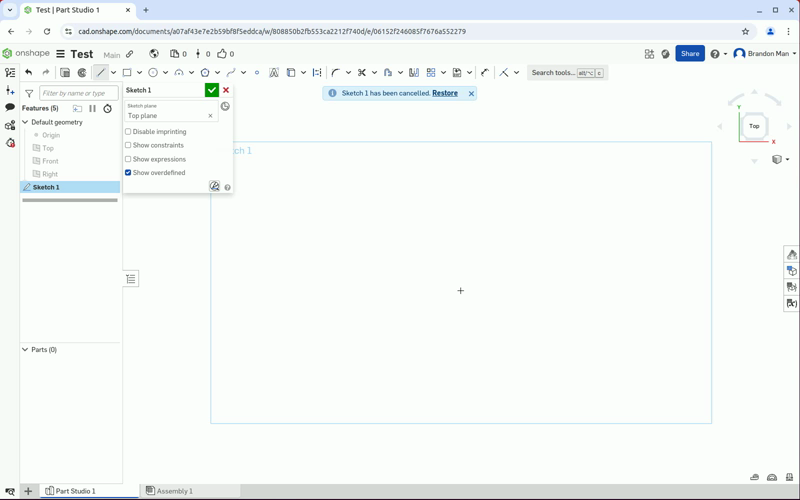
click(460, 290)
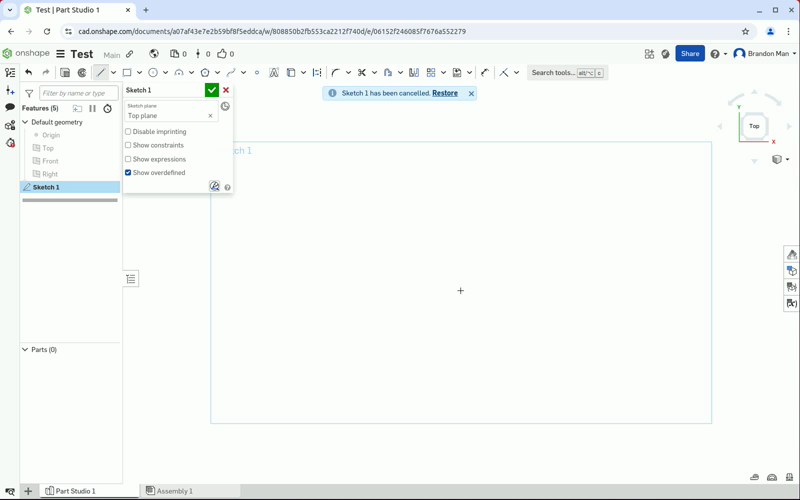
key_up(shift)
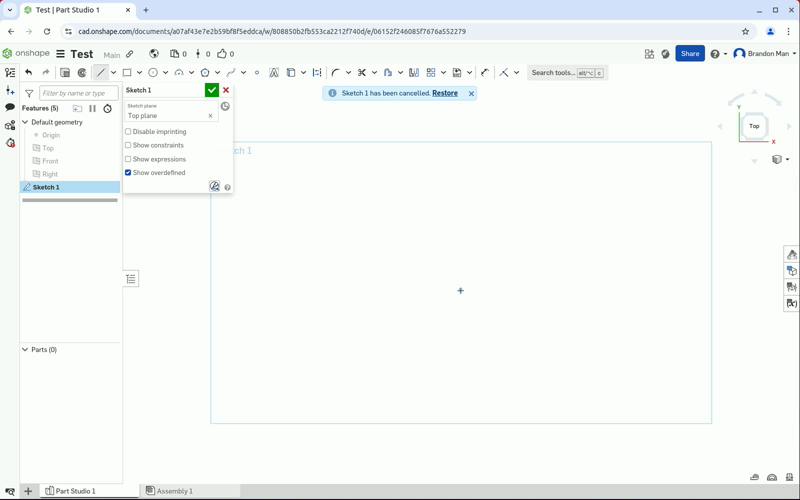
key_down(shift)
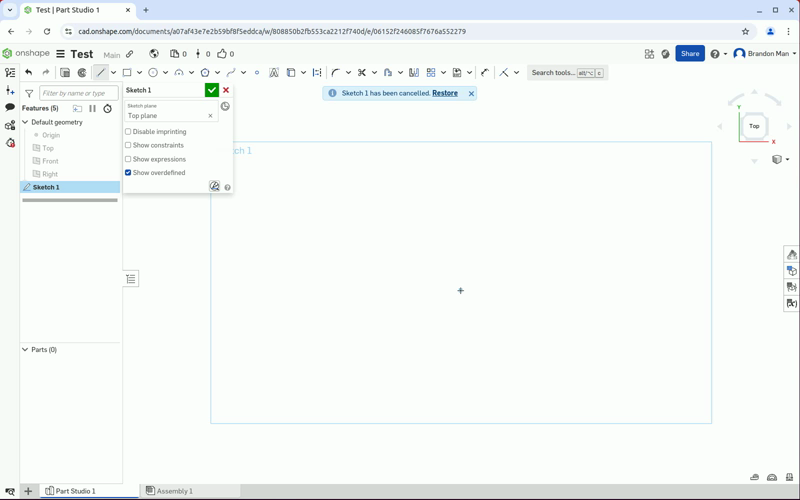
mouse_move(490, 290)
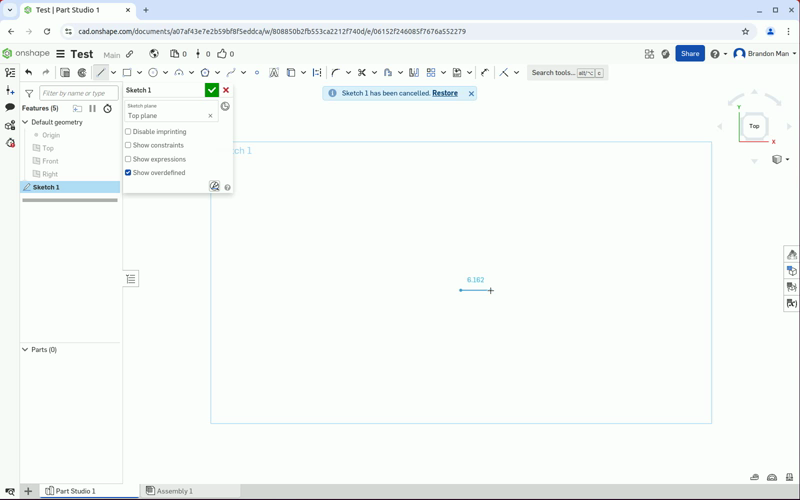
mouse_move(468, 290)
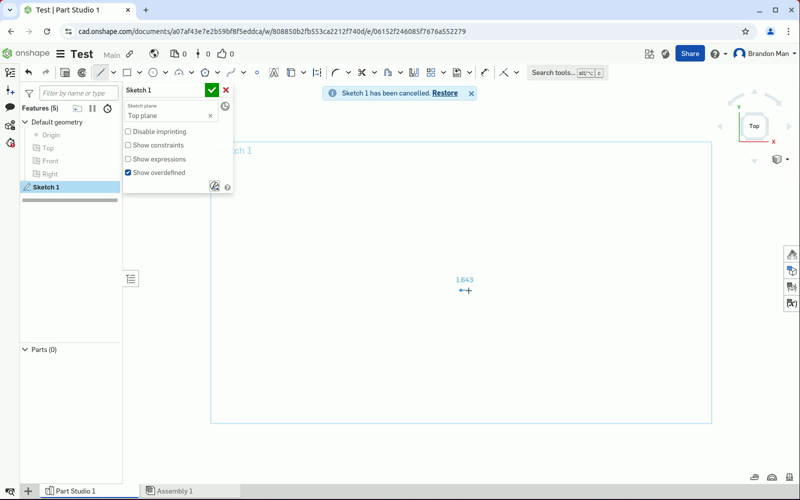
click(468, 290)
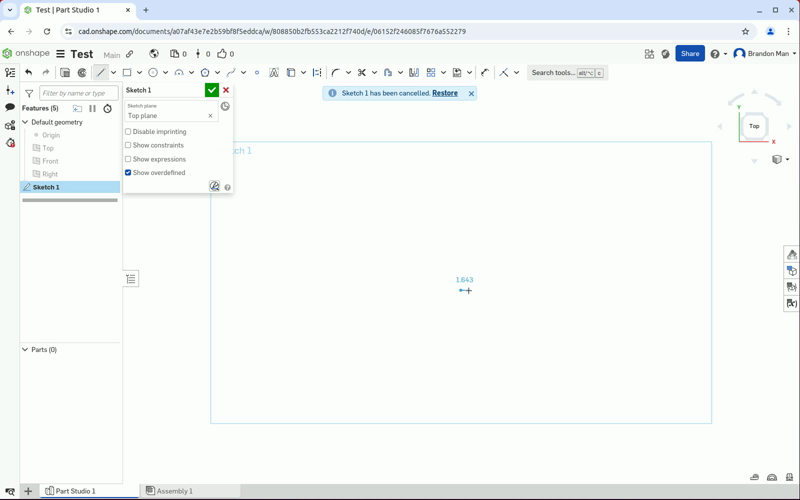
key_up(shift)
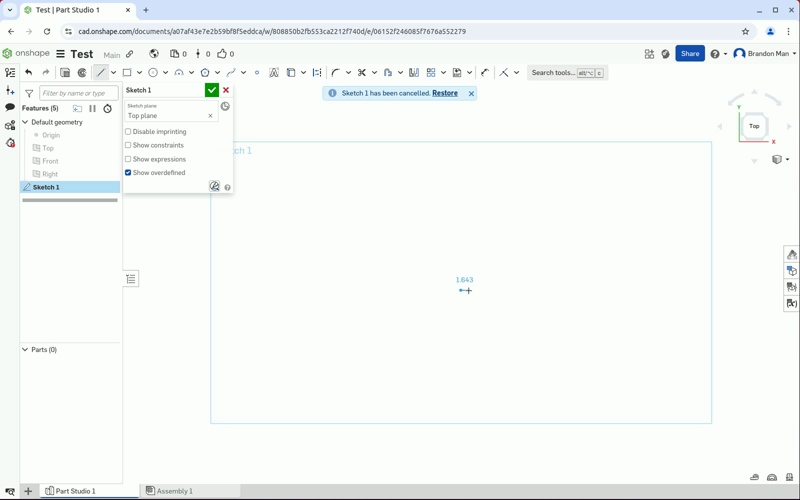
key_down(shift)
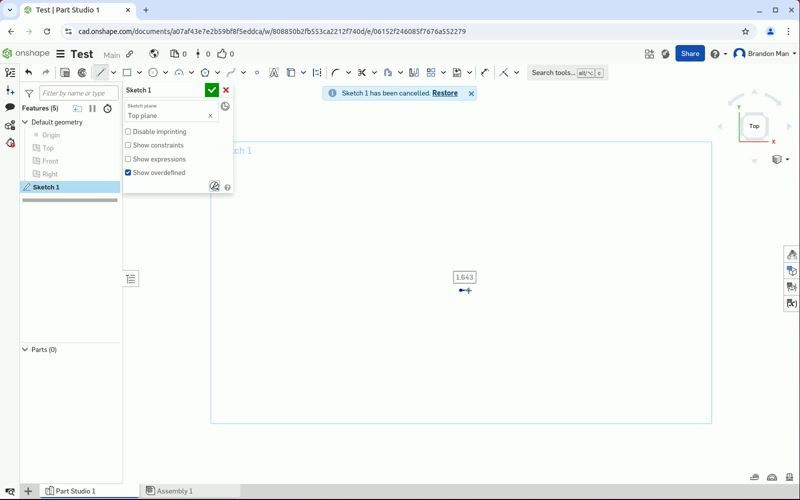
mouse_move(498, 290)
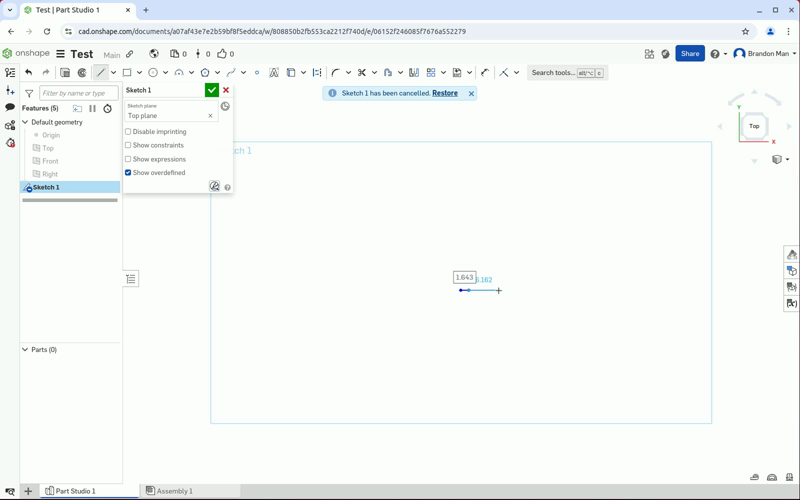
mouse_move(468, 281)
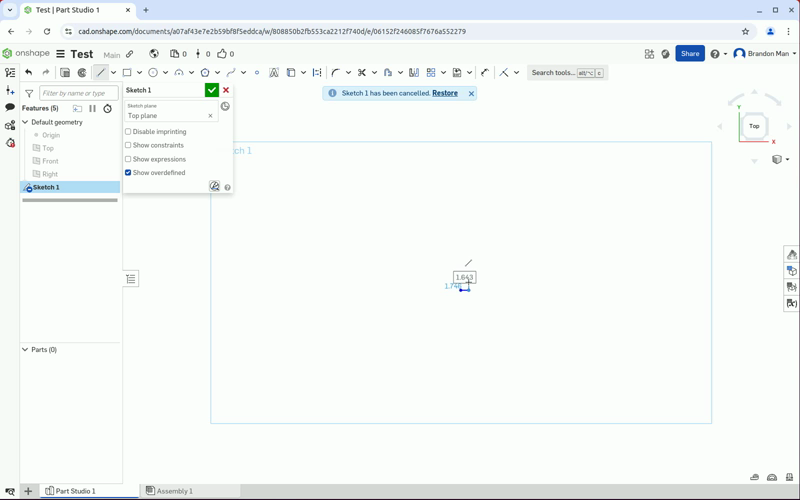
click(468, 281)
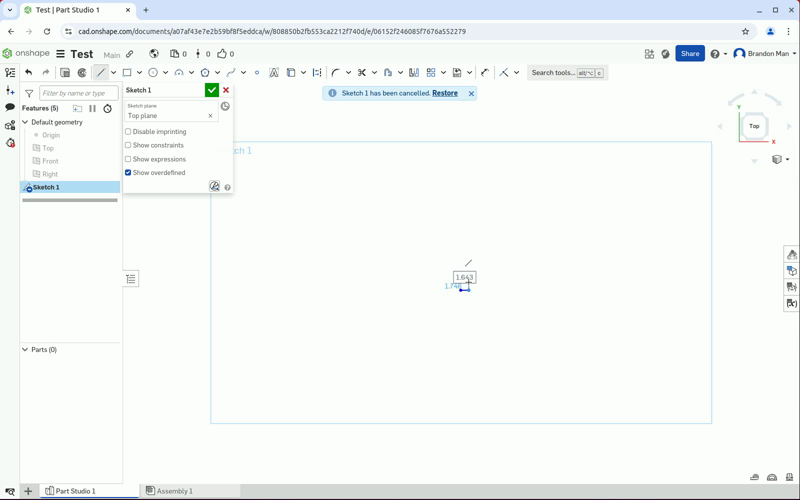
key_up(shift)
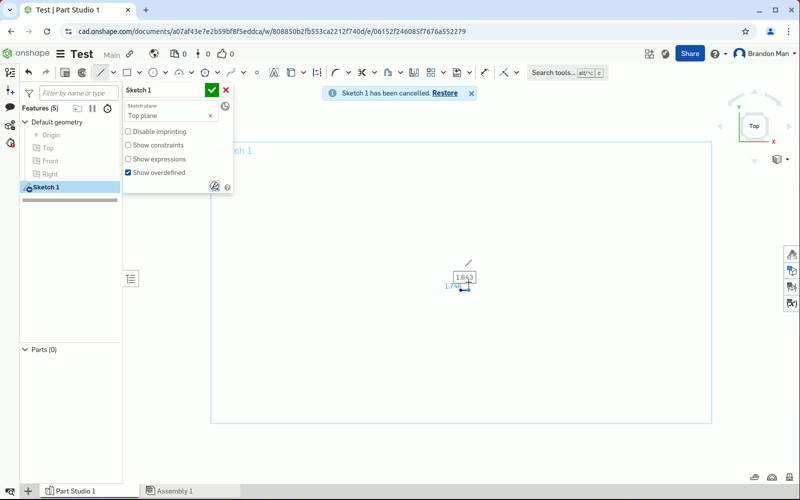
key_down(shift)
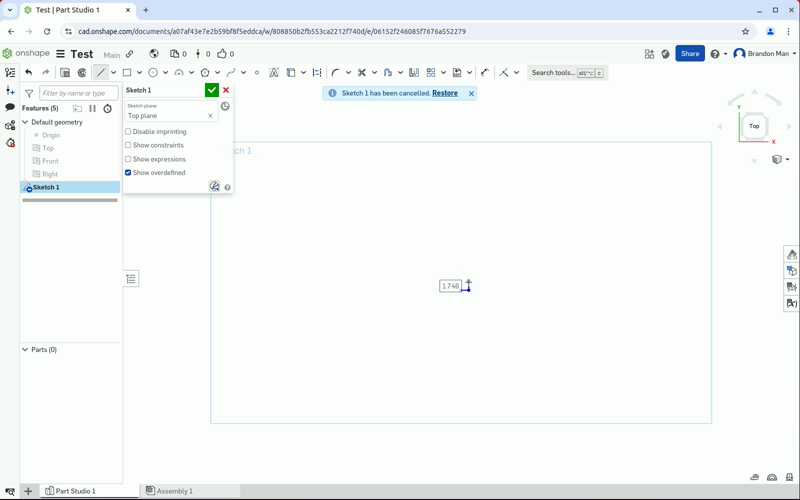
mouse_move(498, 281)
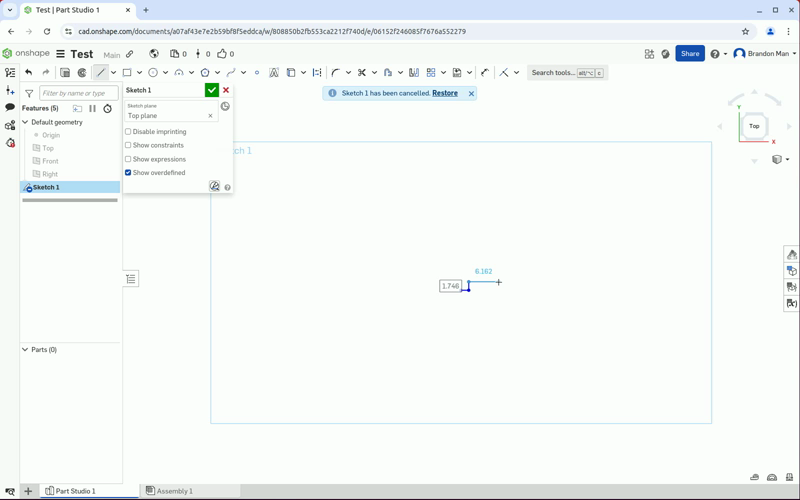
mouse_move(460, 281)
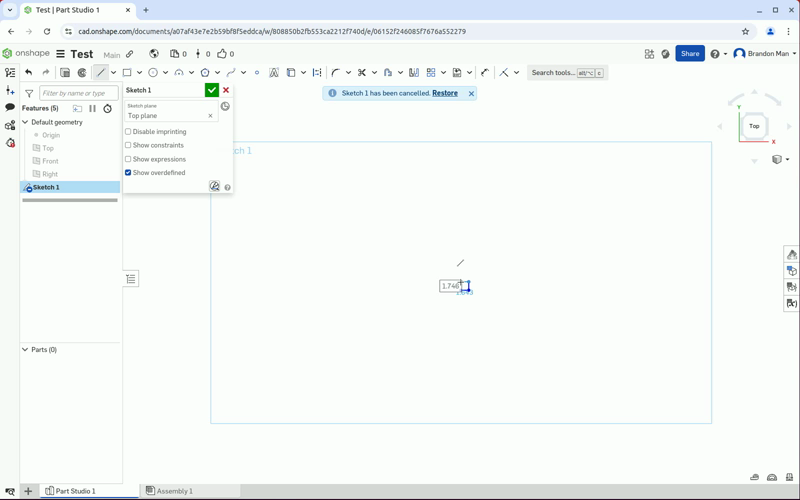
click(460, 281)
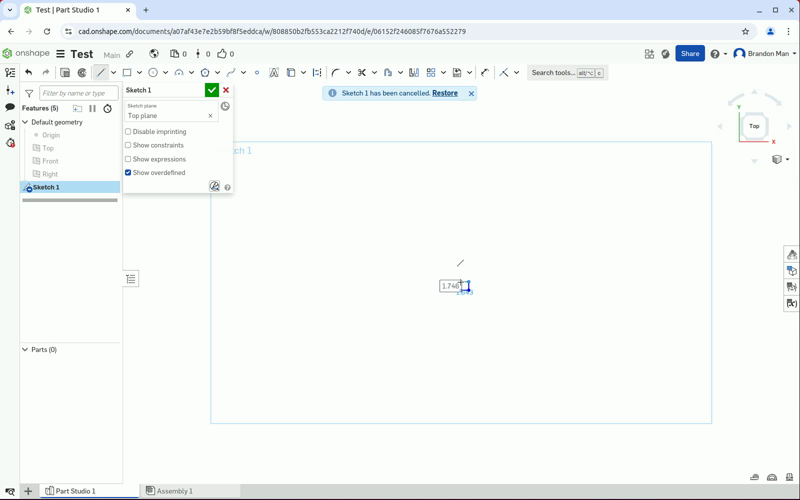
key_up(shift)
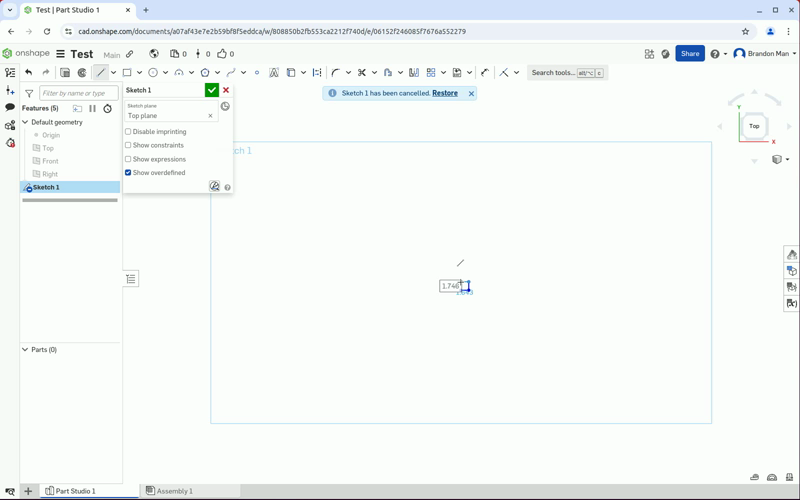
mouse_move(490, 281)
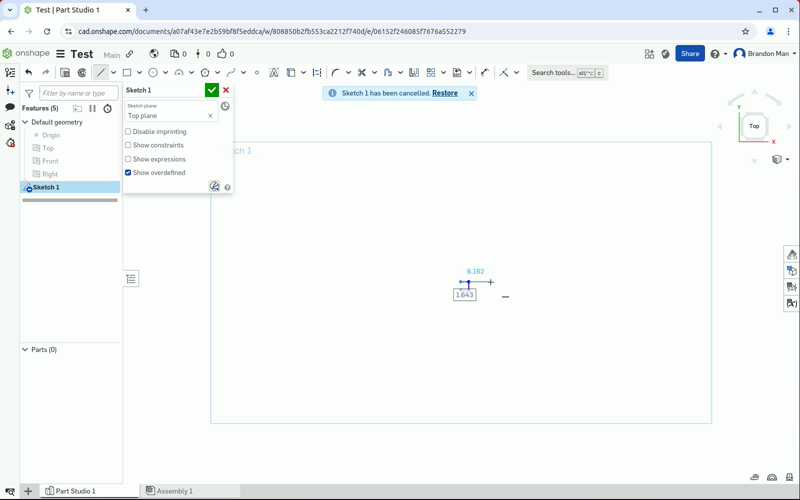
key_down(shift)
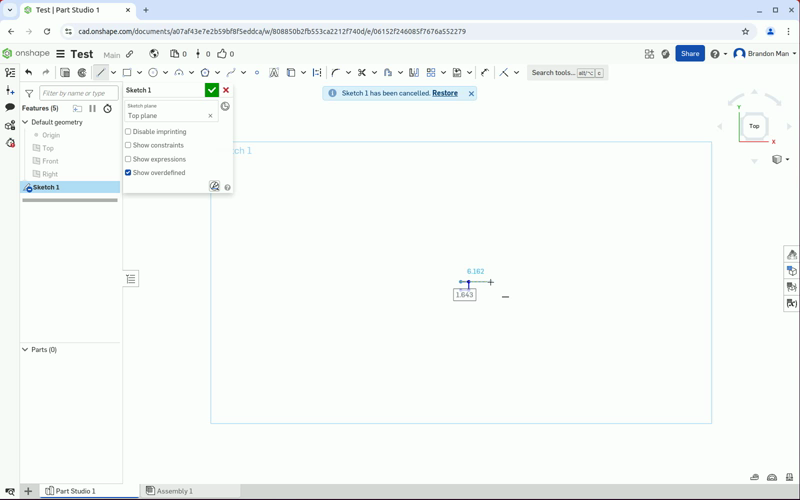
mouse_move(460, 290)
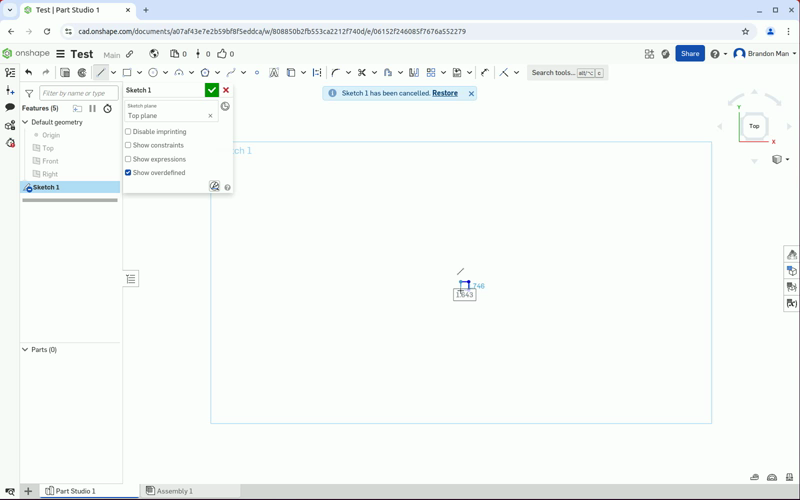
key_up(shift)
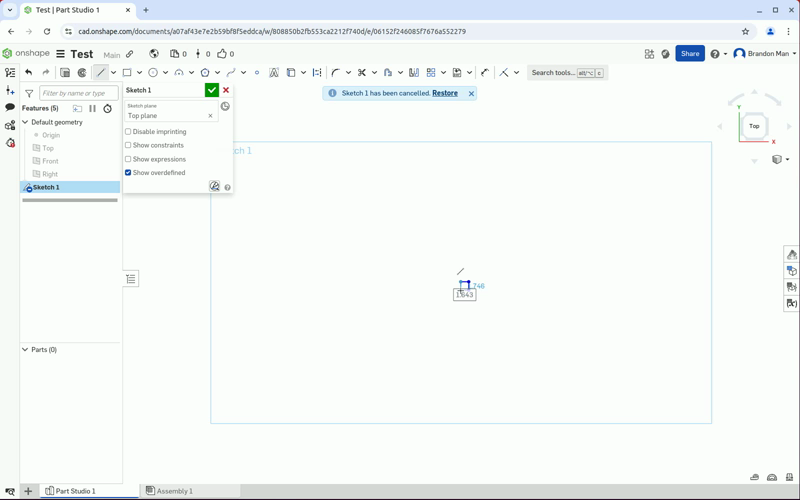
click(460, 290)
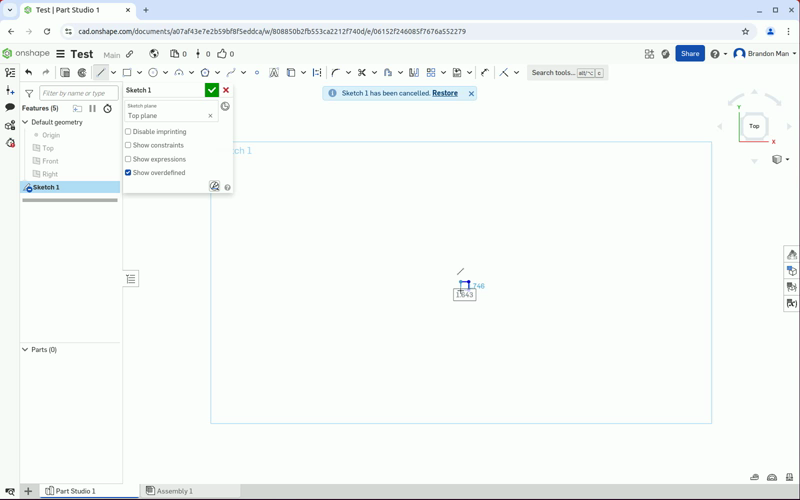
key(esc)
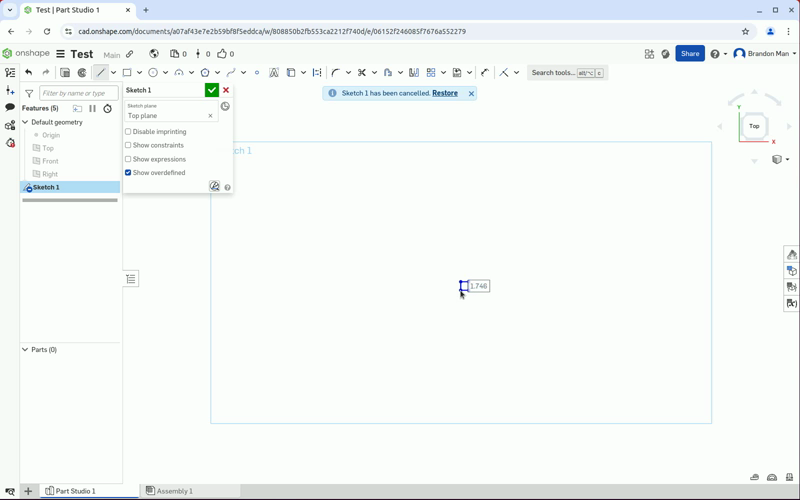
mouse_move(461, 281)
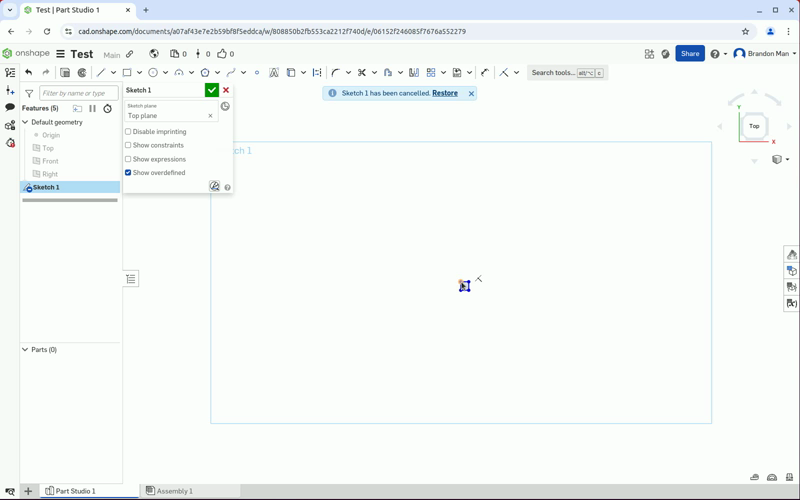
scroll(6)
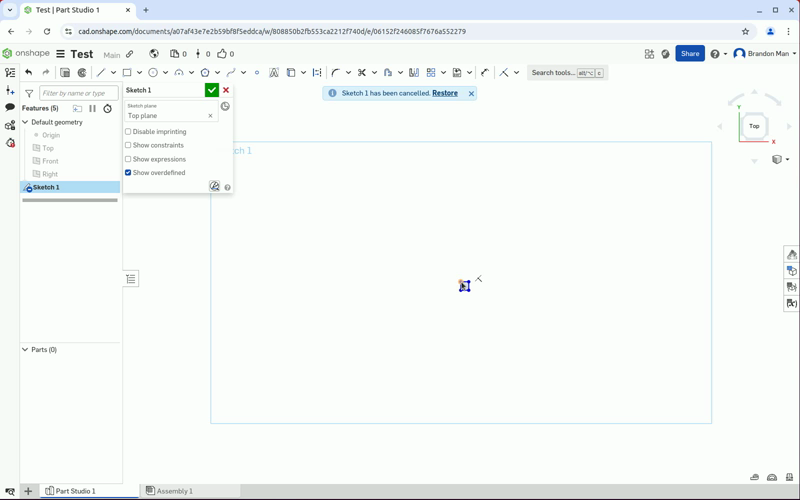
scroll(6)
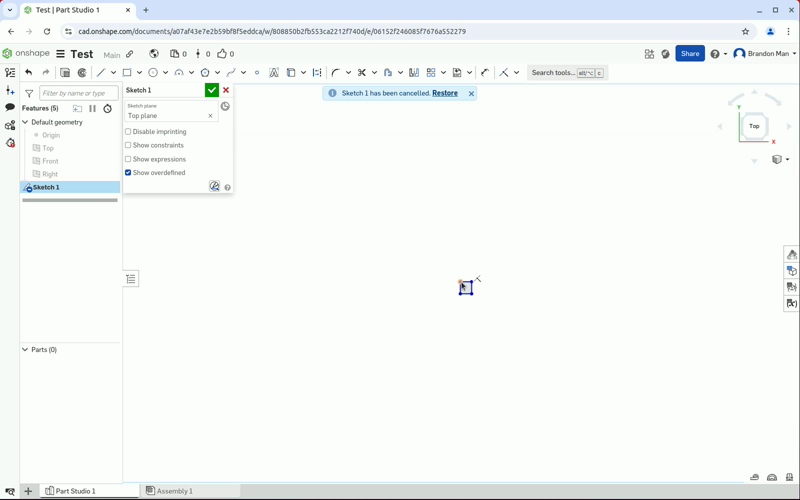
scroll(6)
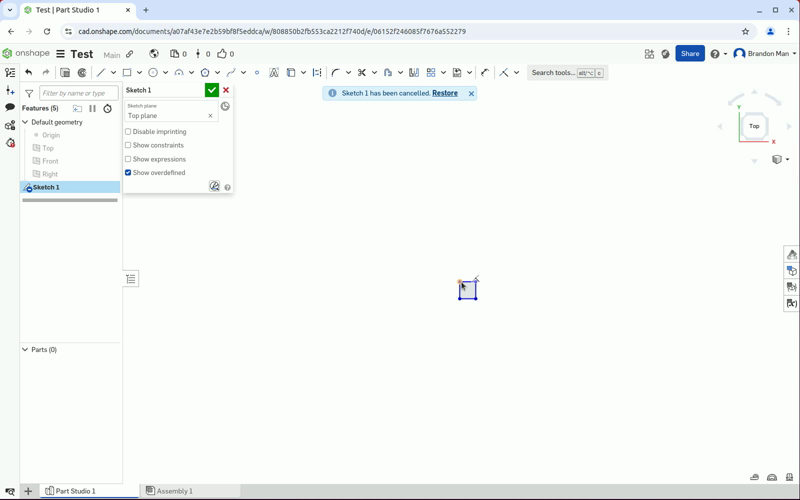
scroll(6)
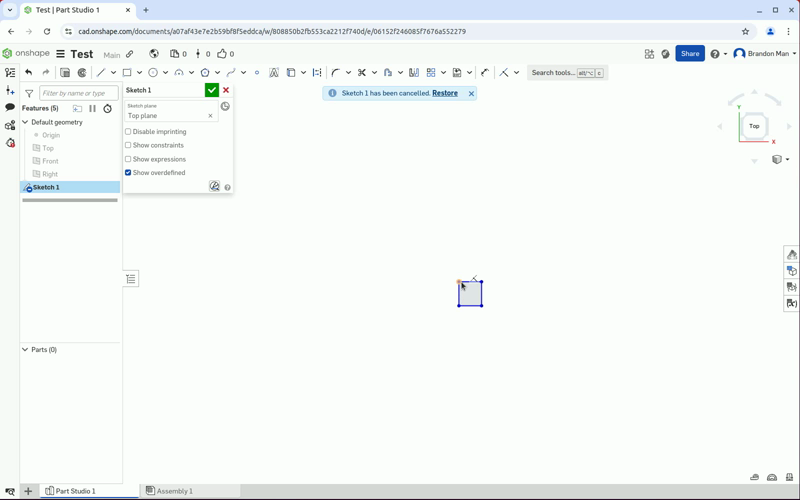
scroll(6)
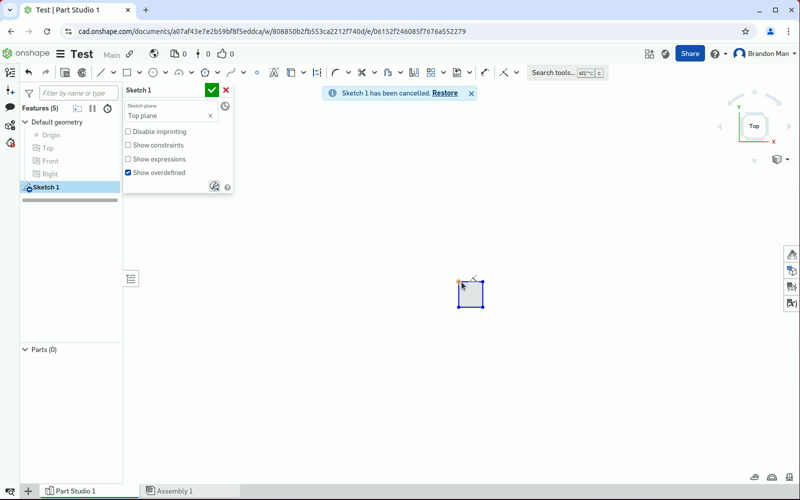
scroll(6)
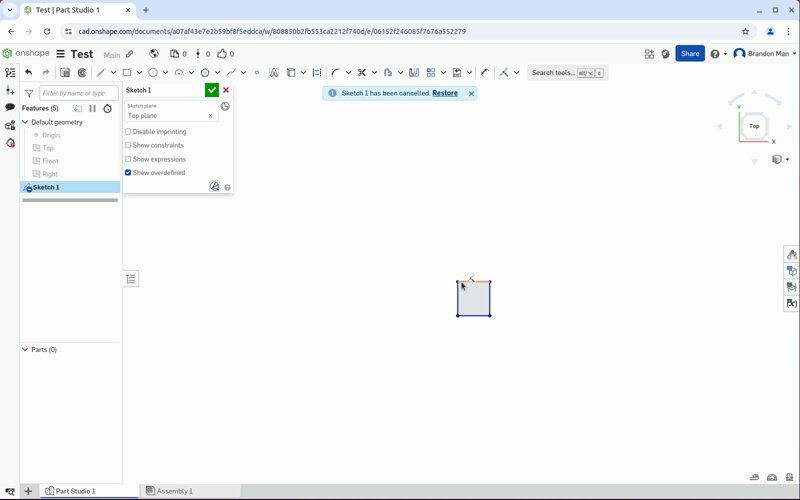
scroll(6)
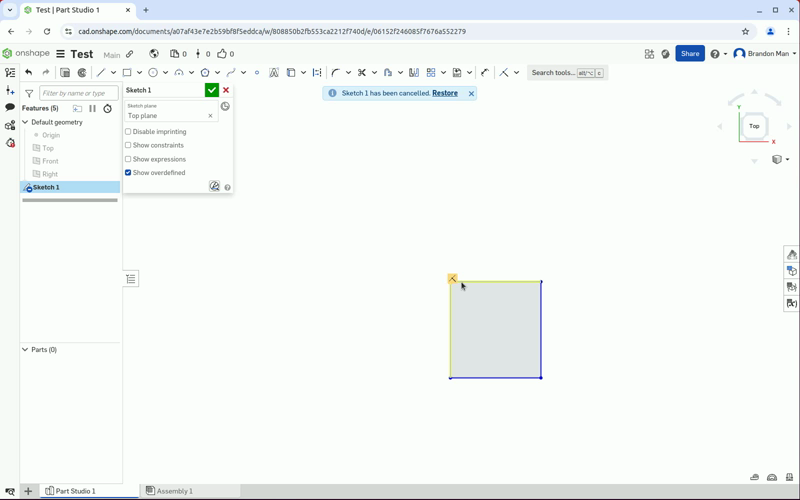
click(461, 281)
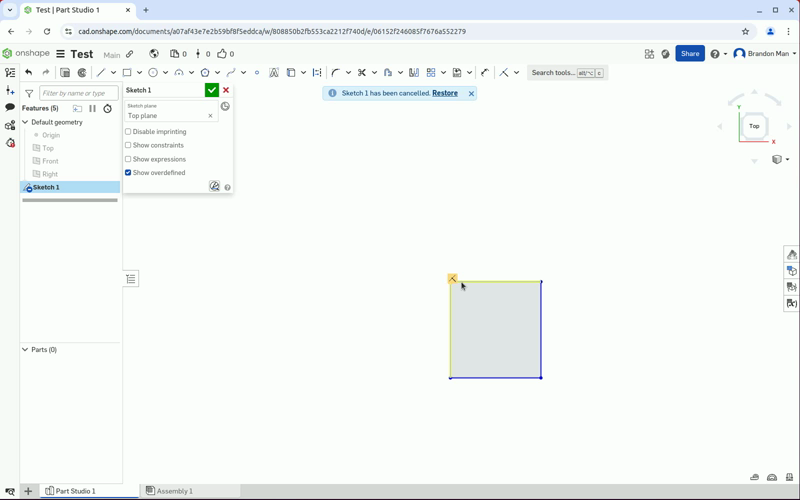
scroll(-6)
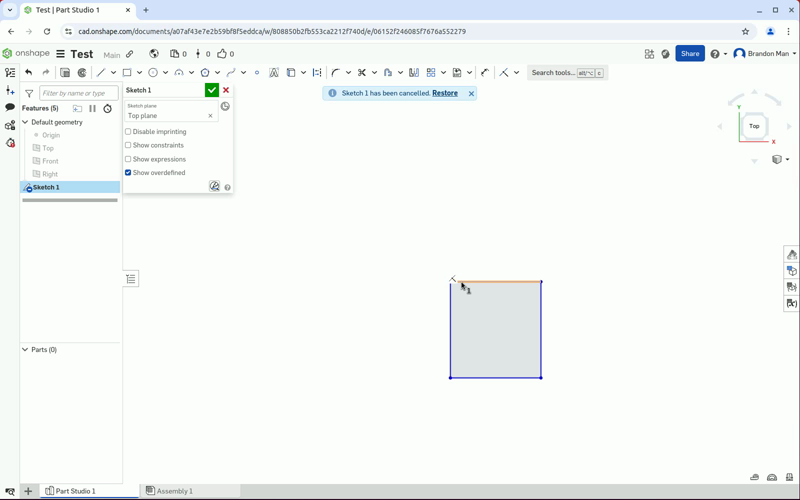
scroll(-6)
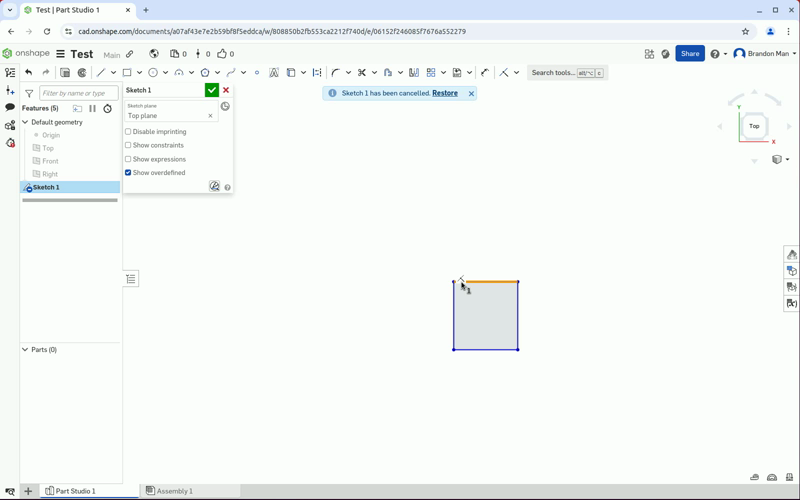
scroll(-6)
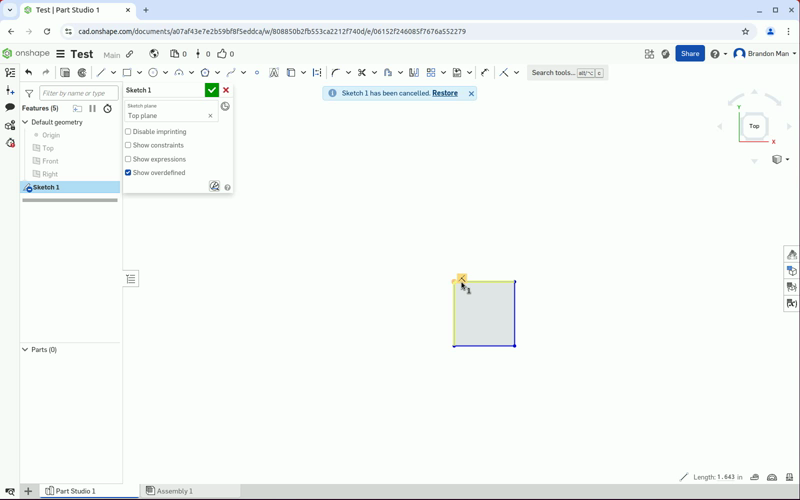
scroll(-6)
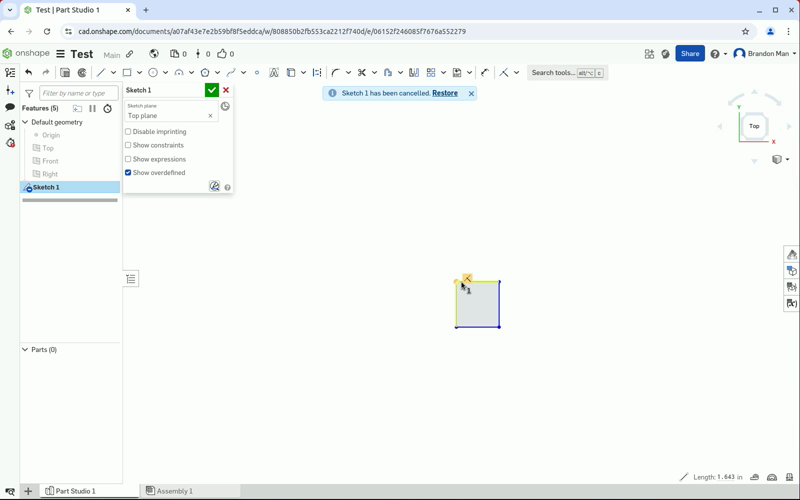
scroll(-6)
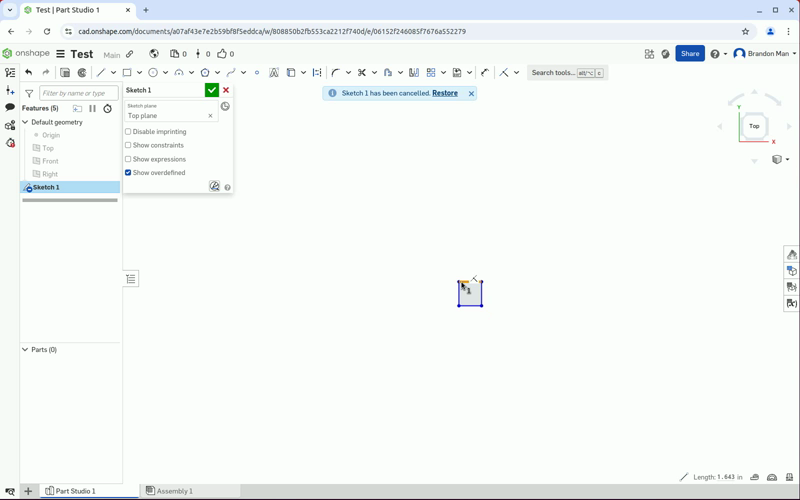
scroll(-6)
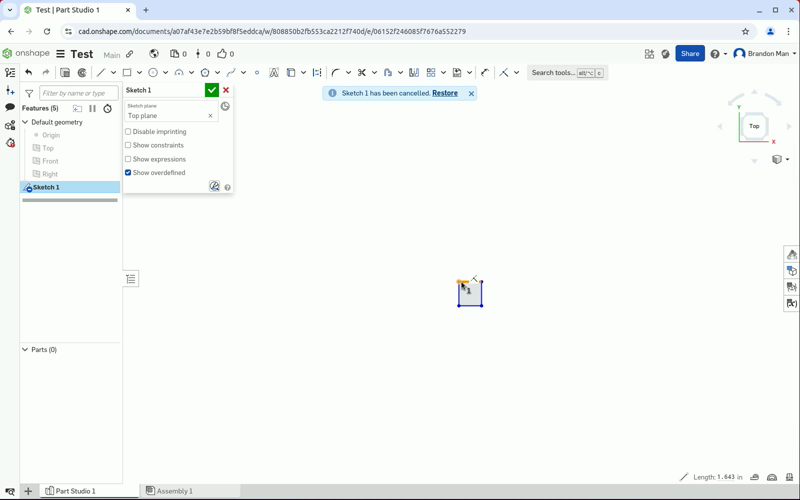
scroll(-6)
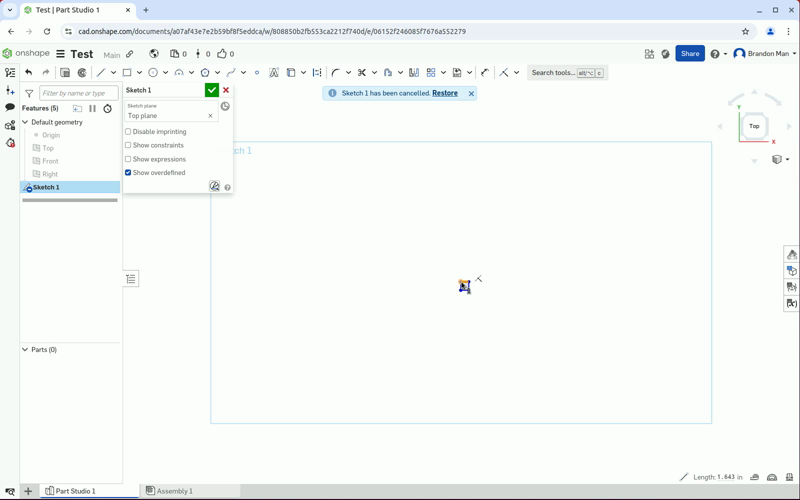
mouse_move(73, 352)
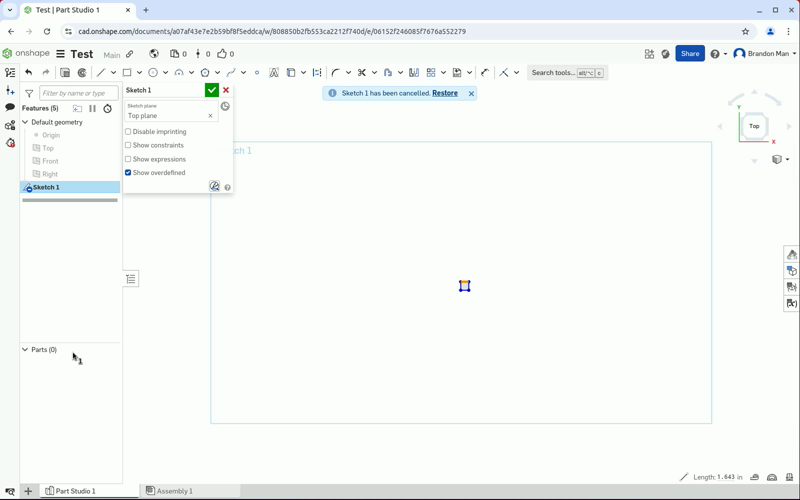
key(shift+y)
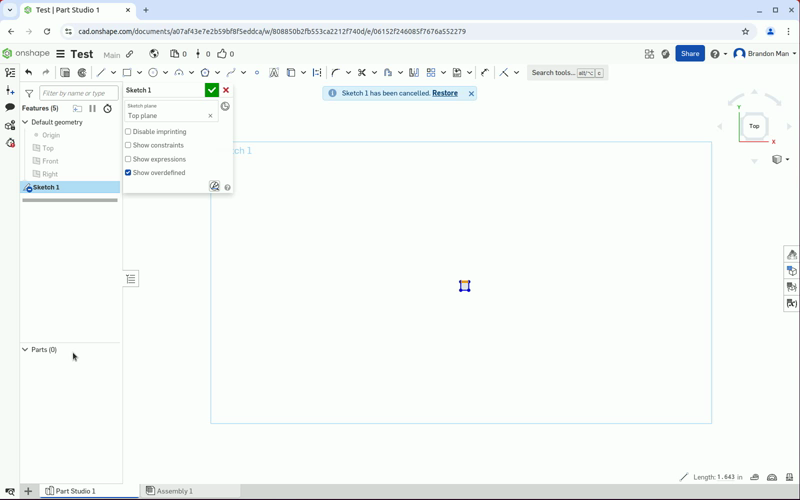
key(shift+e)
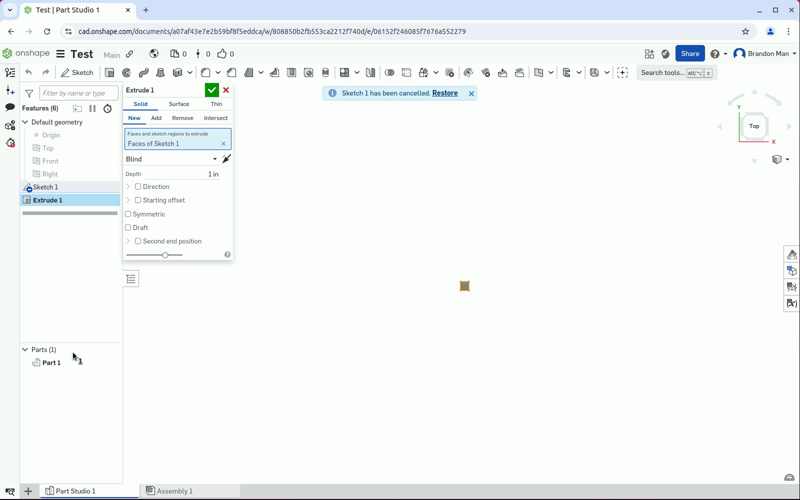
mouse_move(143, 106)
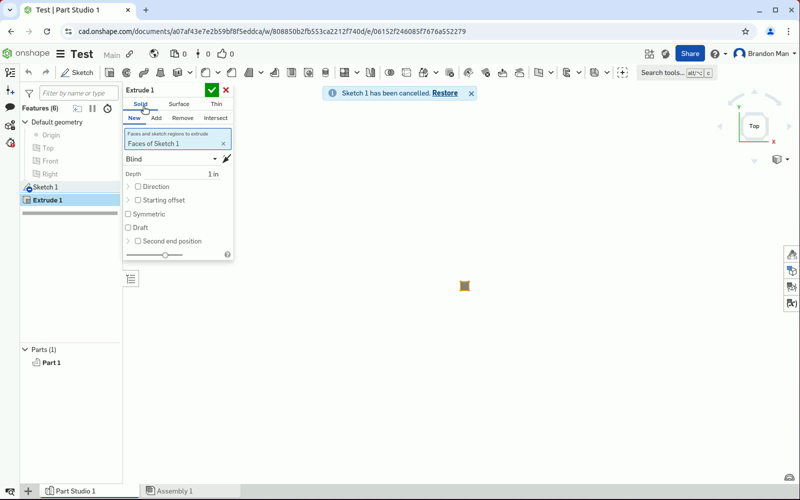
click(143, 106)
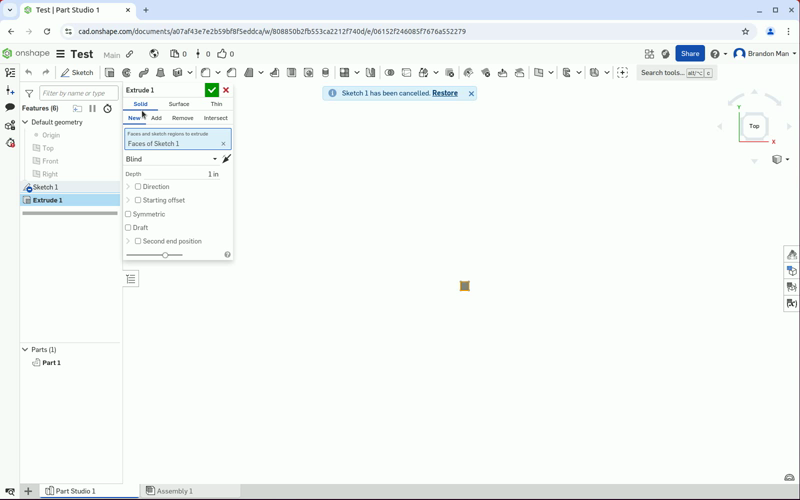
mouse_move(137, 120)
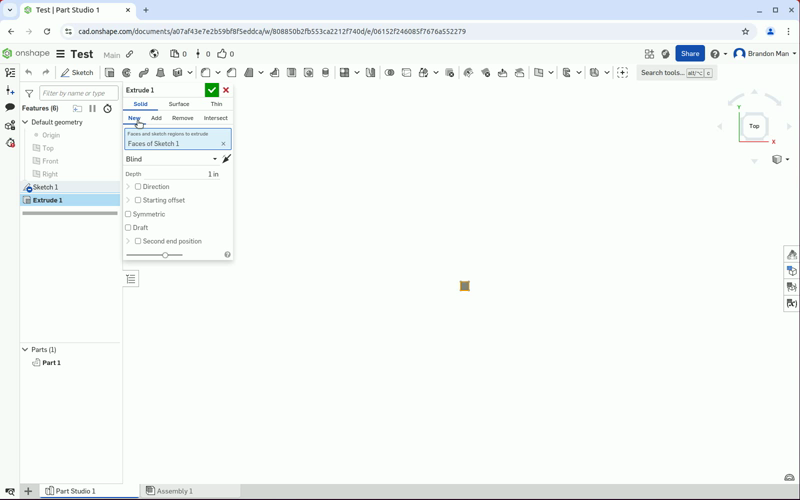
click(137, 120)
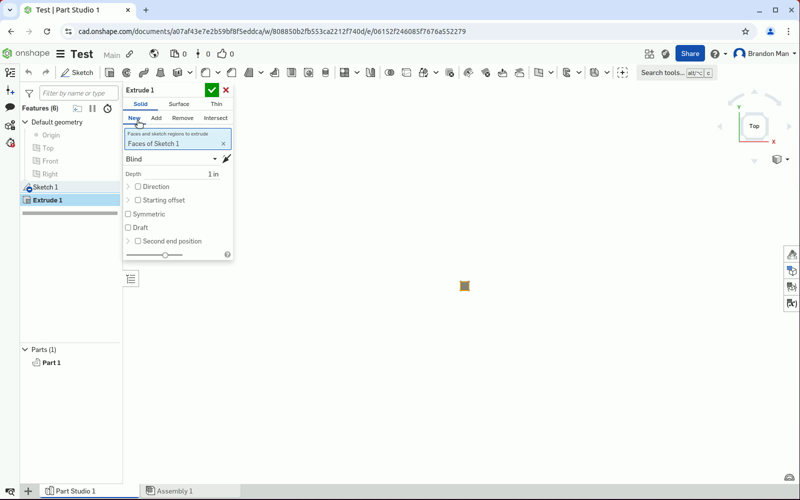
key(tab, 4)
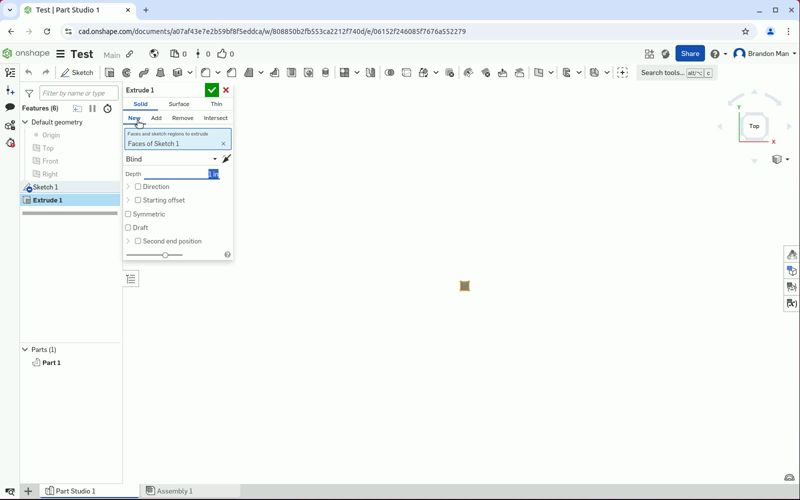
text(23.108)
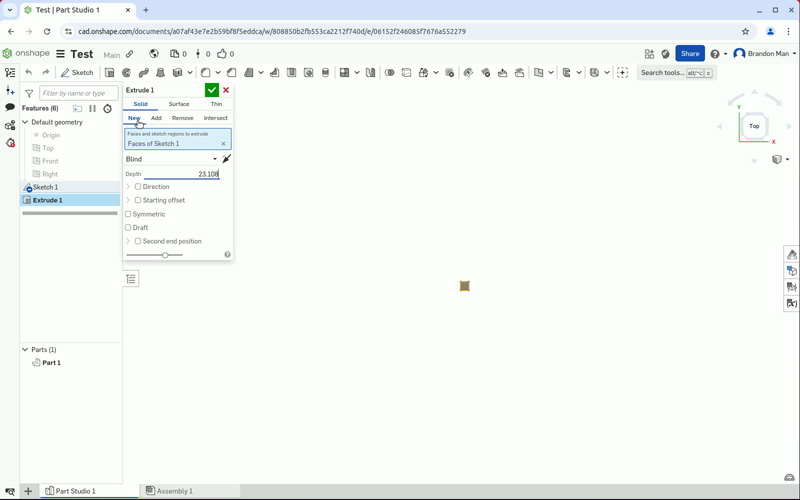
key(enter)
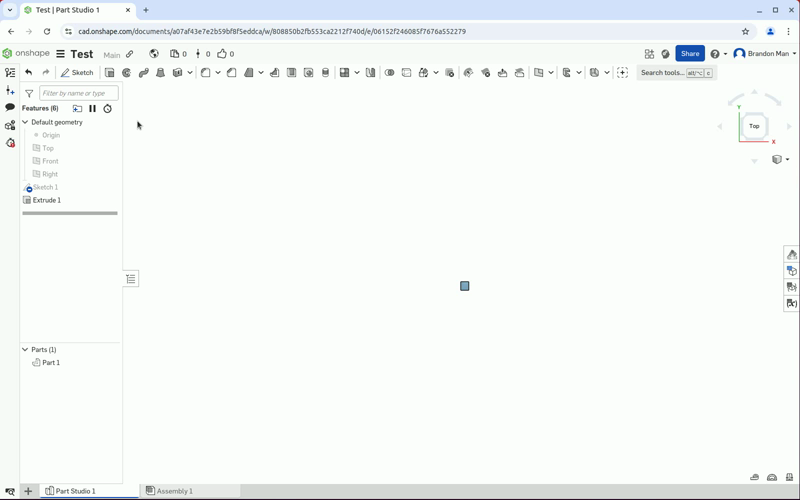
key(shift+h)
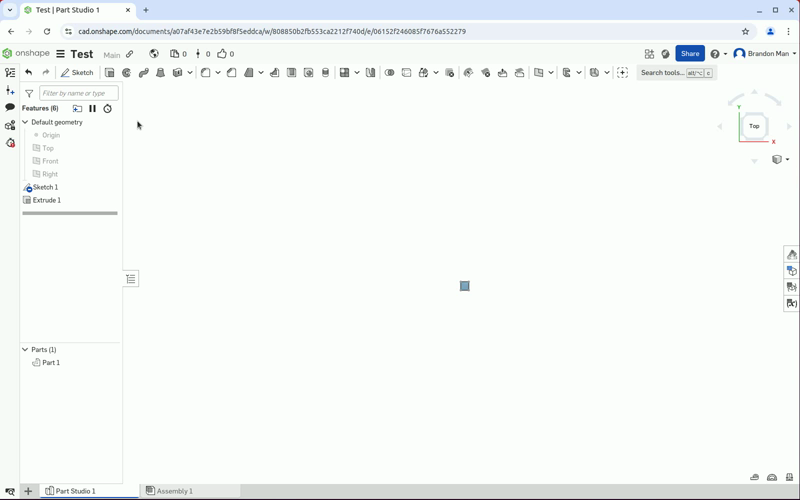
key(shift+h)
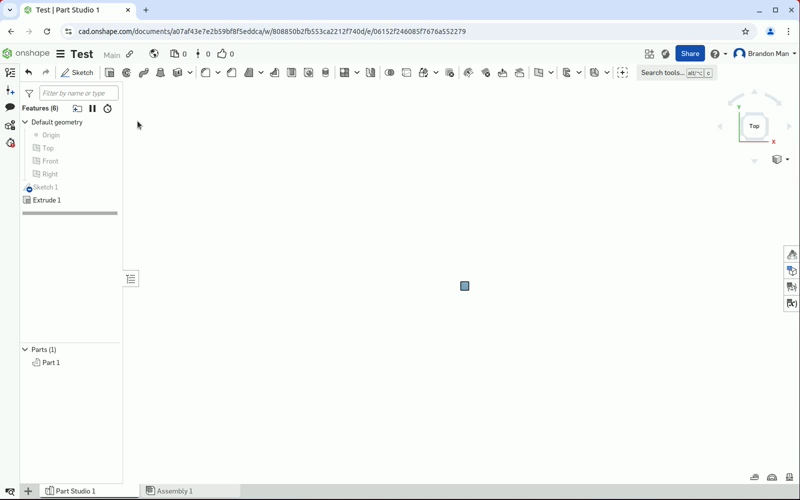
mouse_move(73, 189)
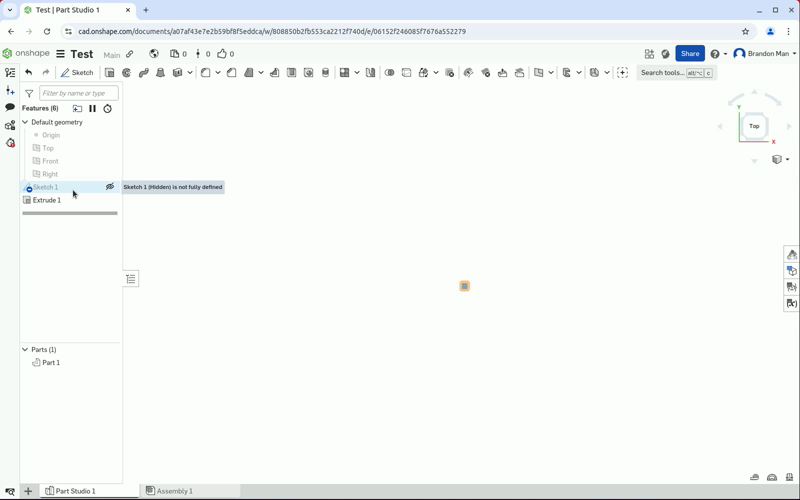
click(73, 189)
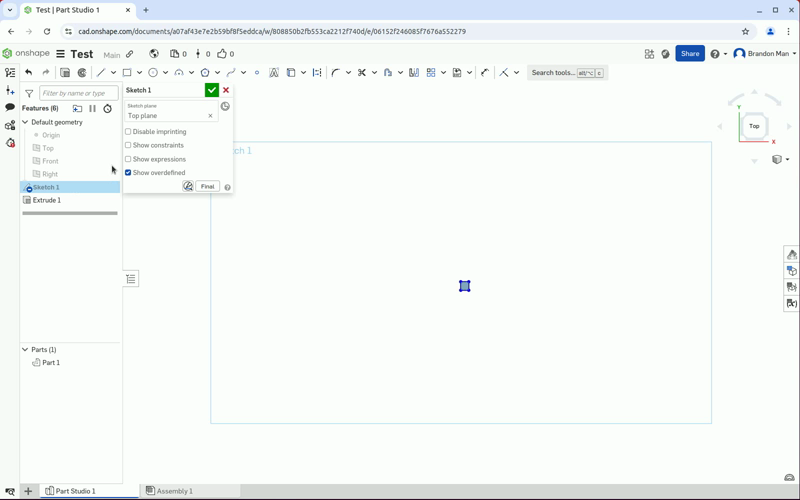
mouse_move(229, 92)
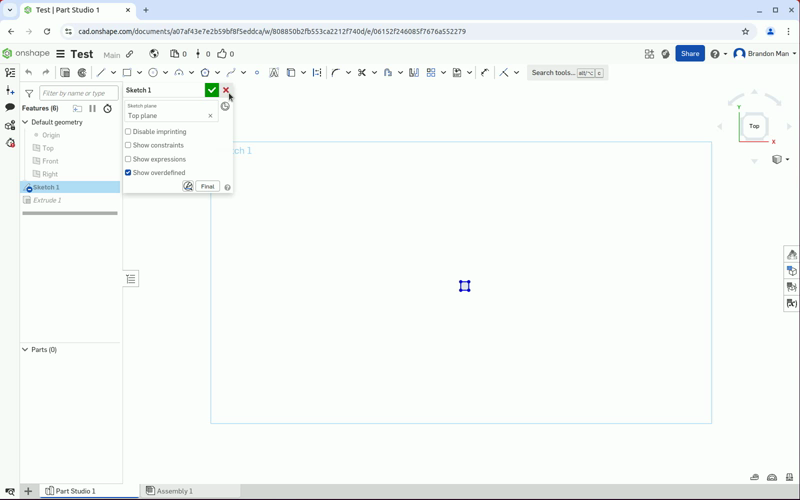
click(229, 92)
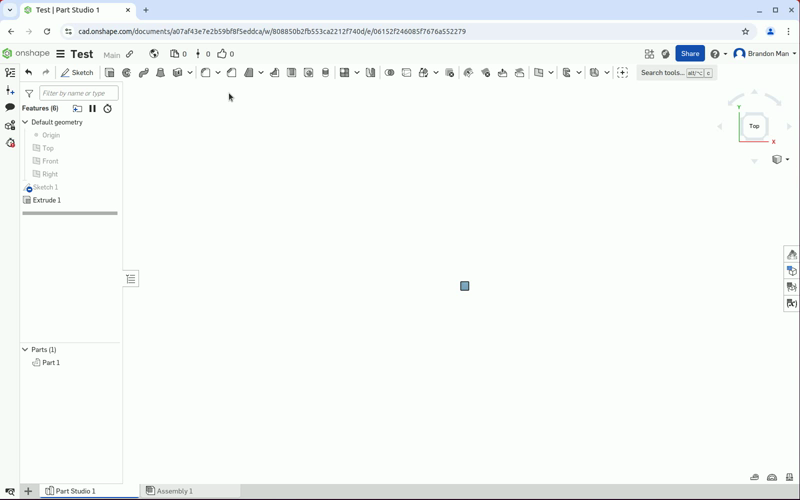
mouse_move(73, 352)
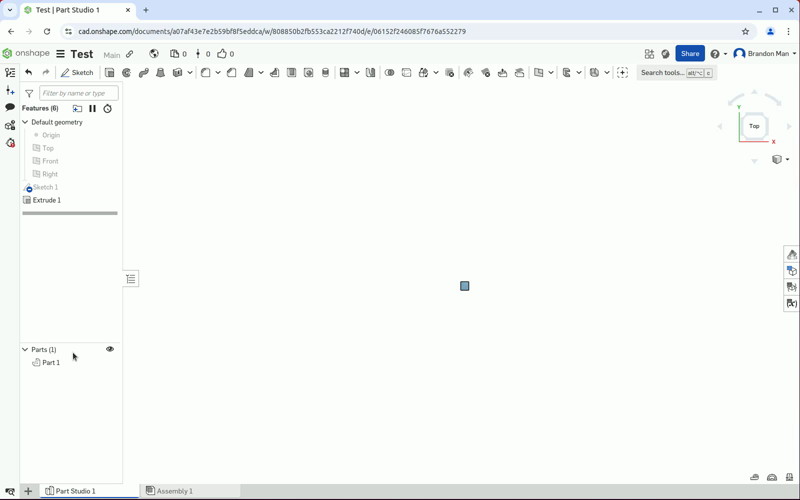
key(y)
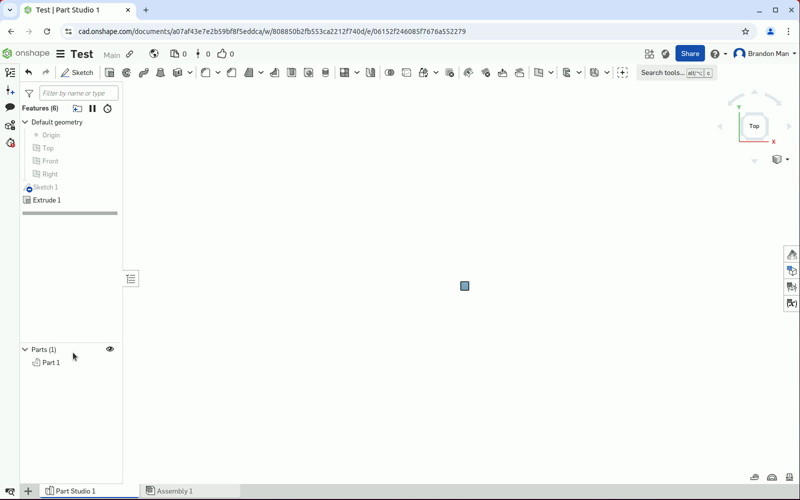
key(shift+p)
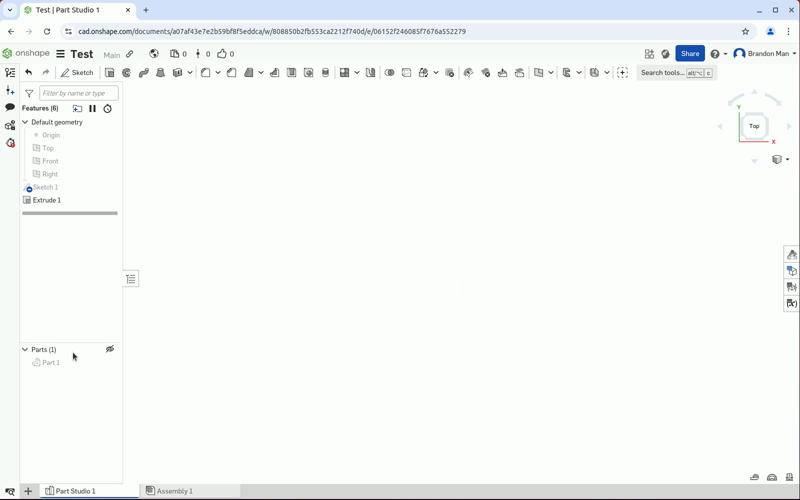
key(space)
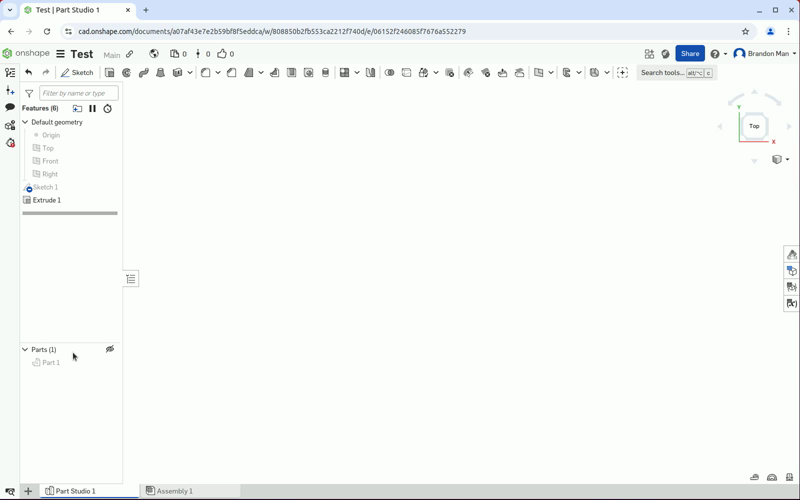
key_down(shift)
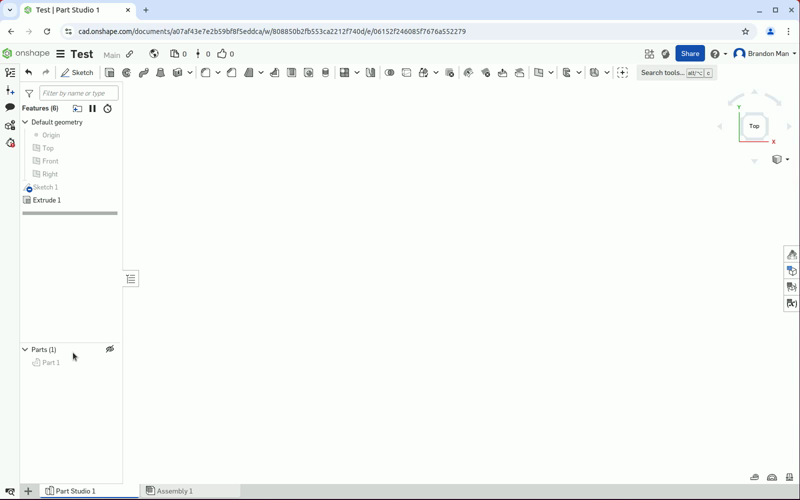
key(up)
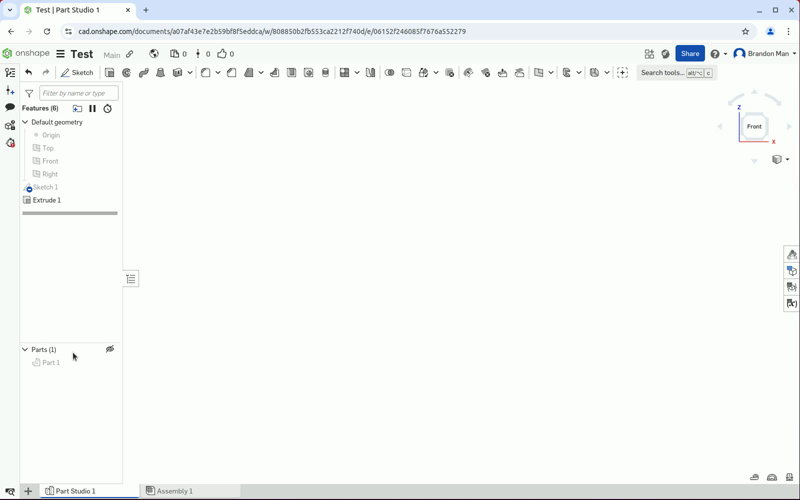
key_up(shift)
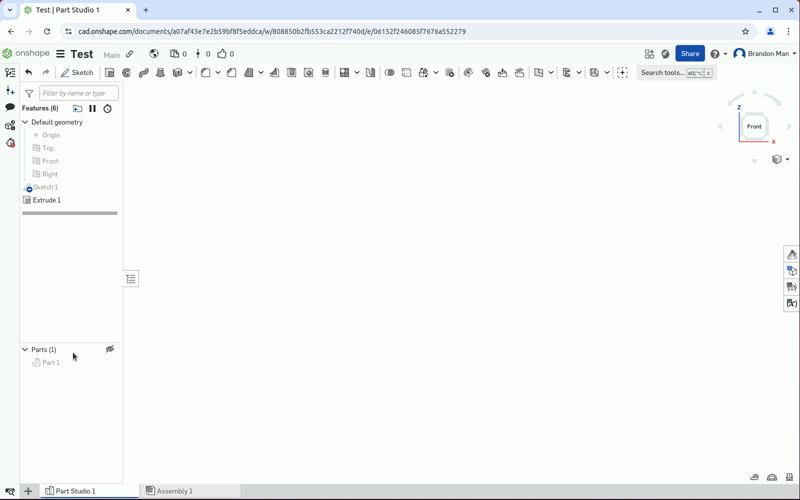
key(space)
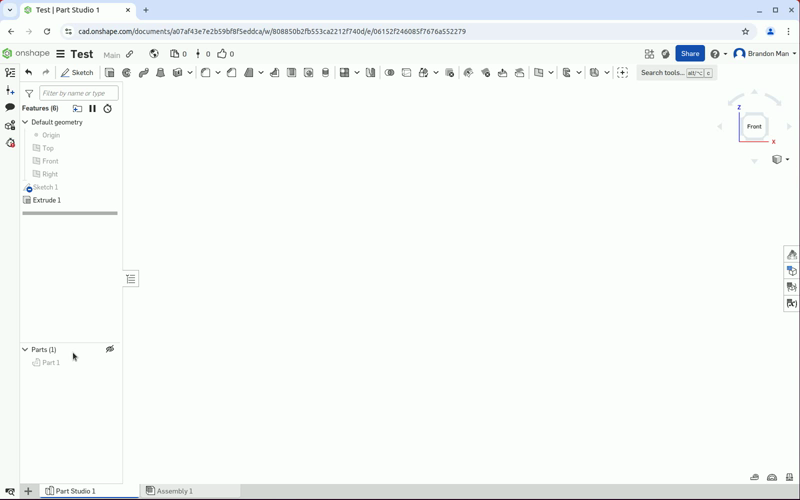
key_down(shift)
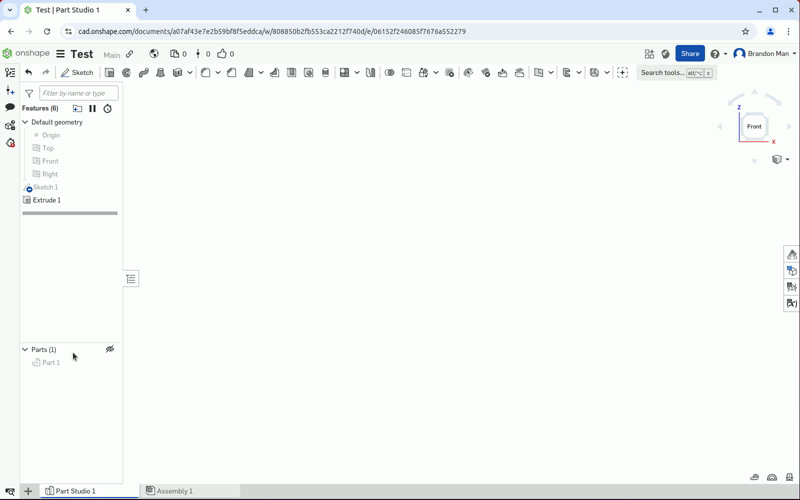
key(left)
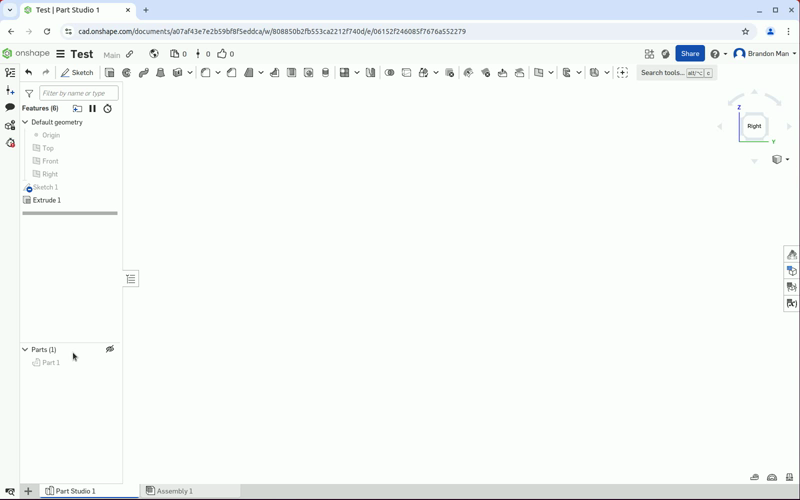
key_up(shift)
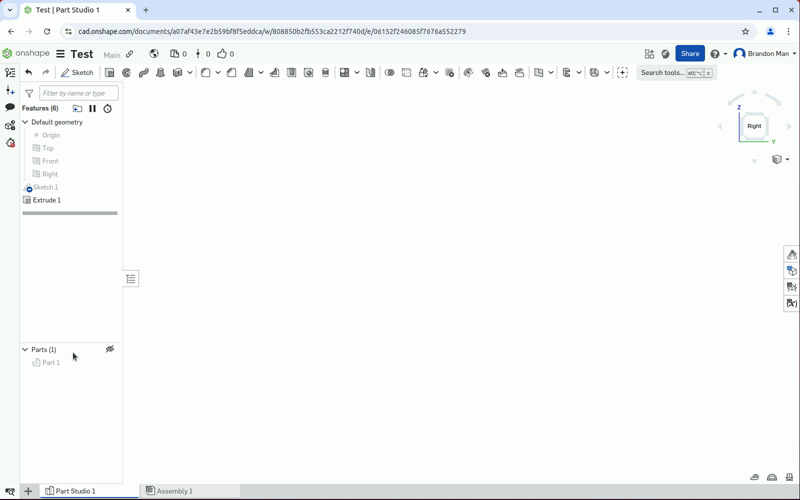
mouse_move(73, 352)
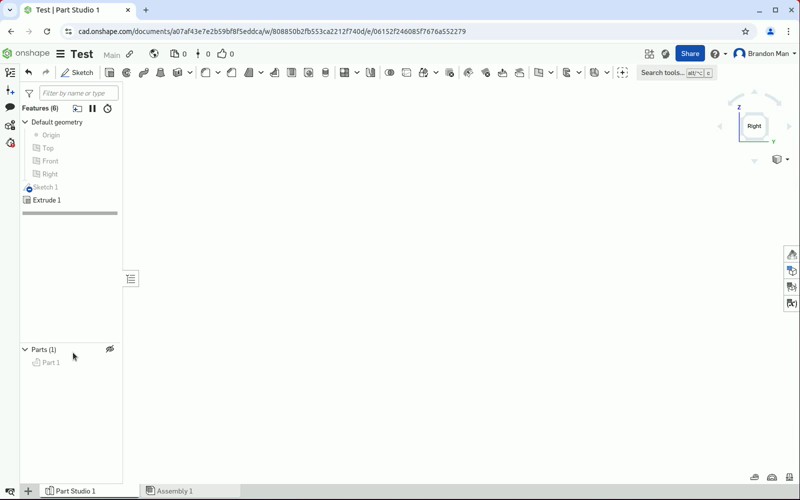
key(shift+y)
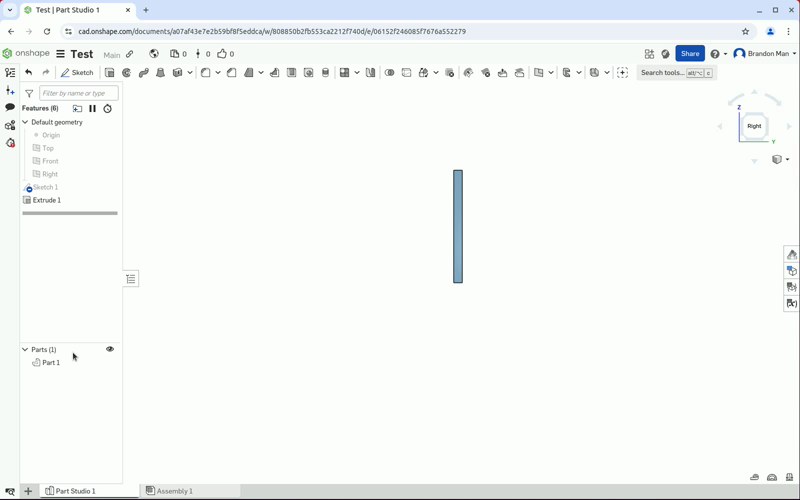
mouse_move(541, 75)
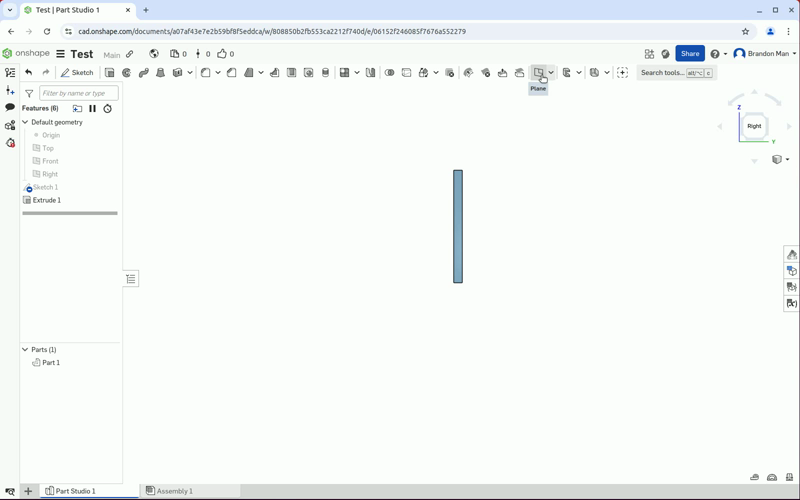
click(541, 75)
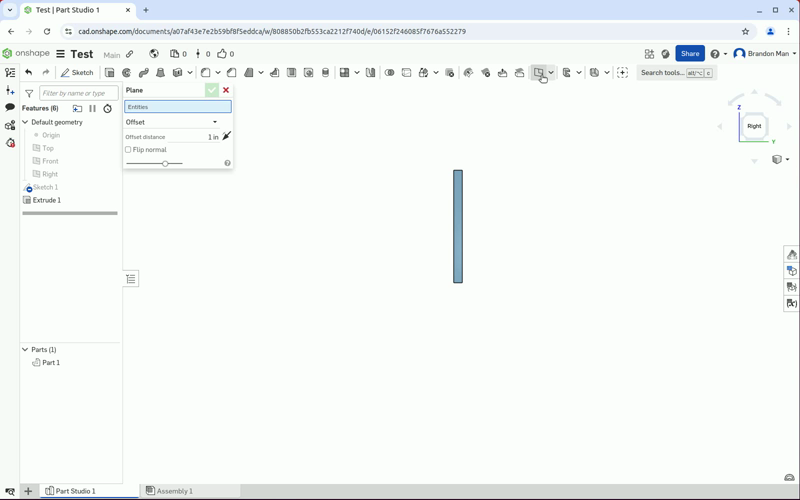
mouse_move(73, 176)
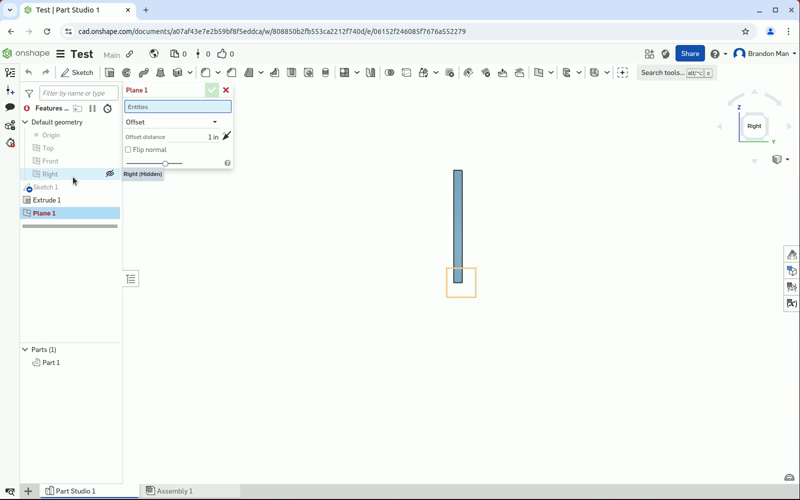
click(73, 176)
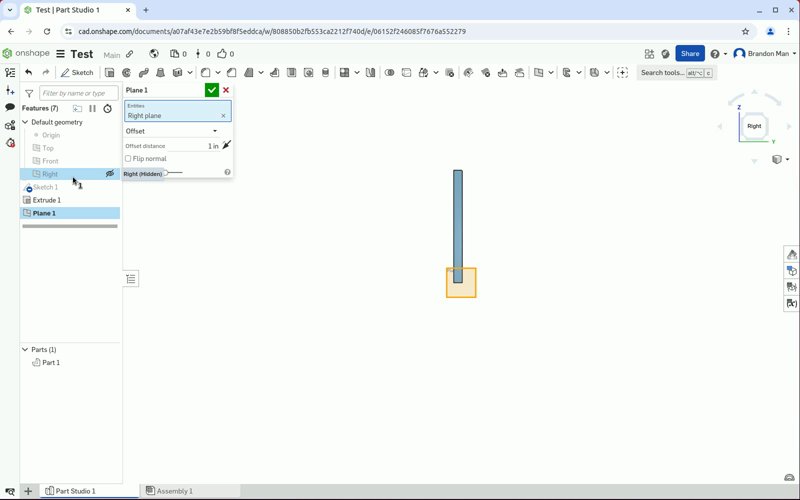
key(tab, 2)
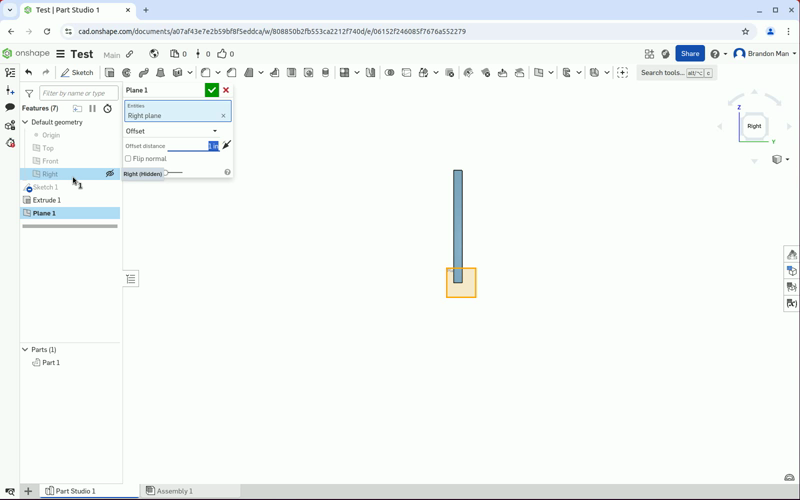
text(1.448)
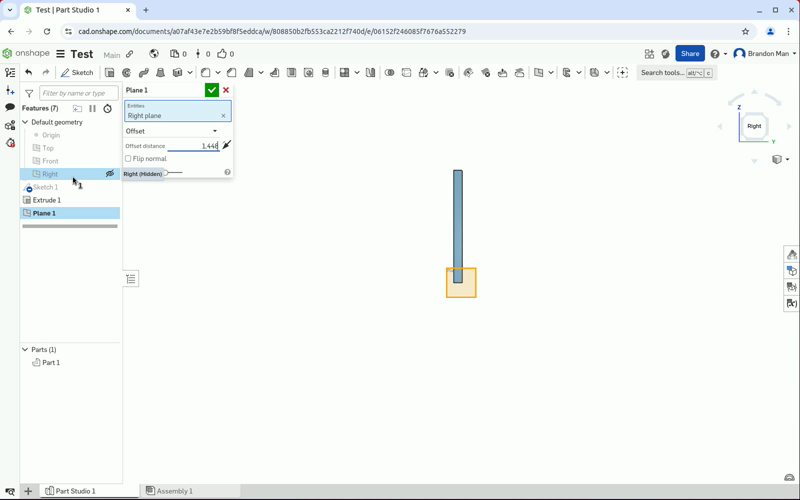
key(enter, 2)
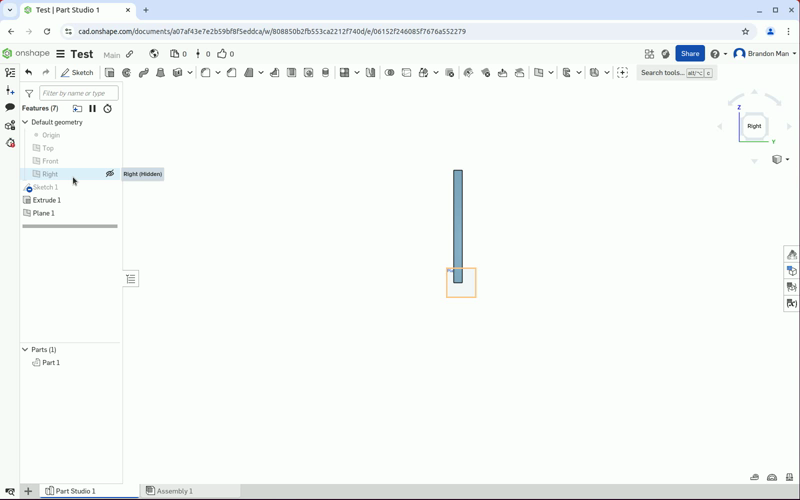
key(shift+s)
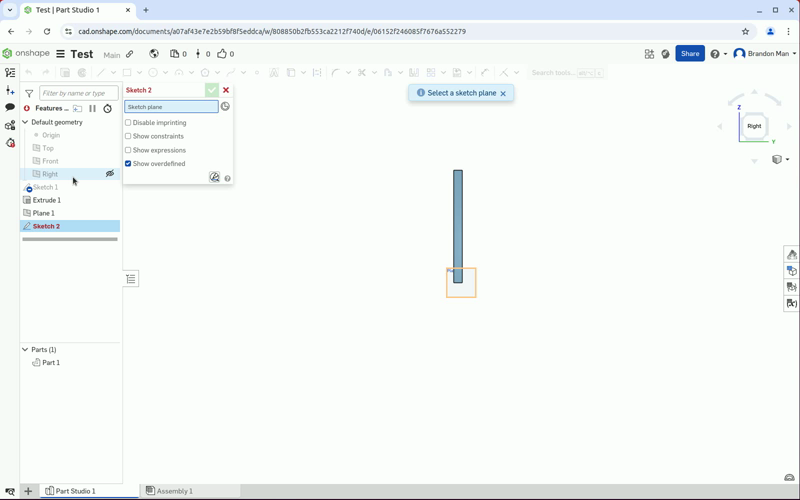
mouse_move(73, 215)
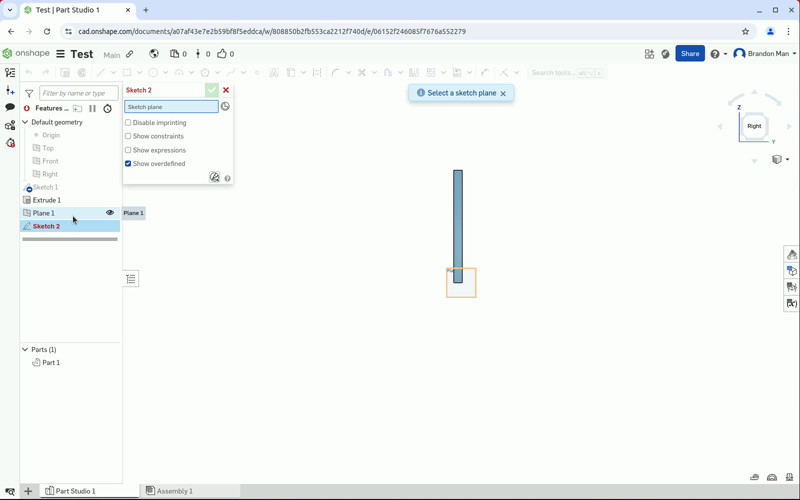
click(73, 215)
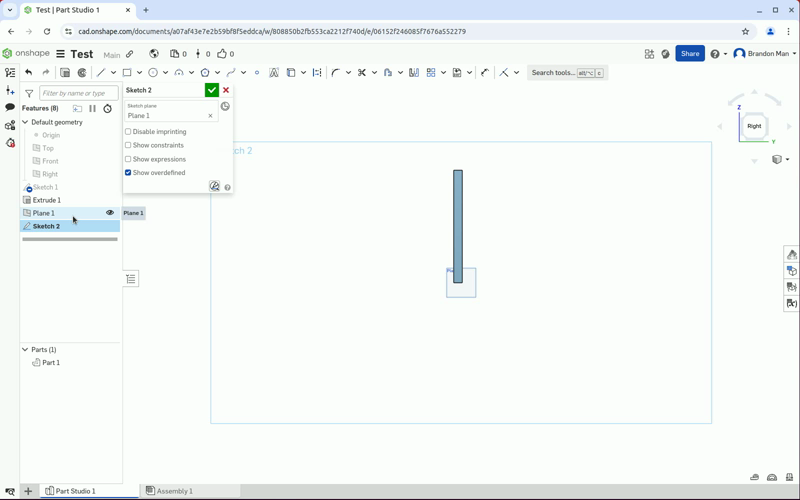
mouse_move(73, 352)
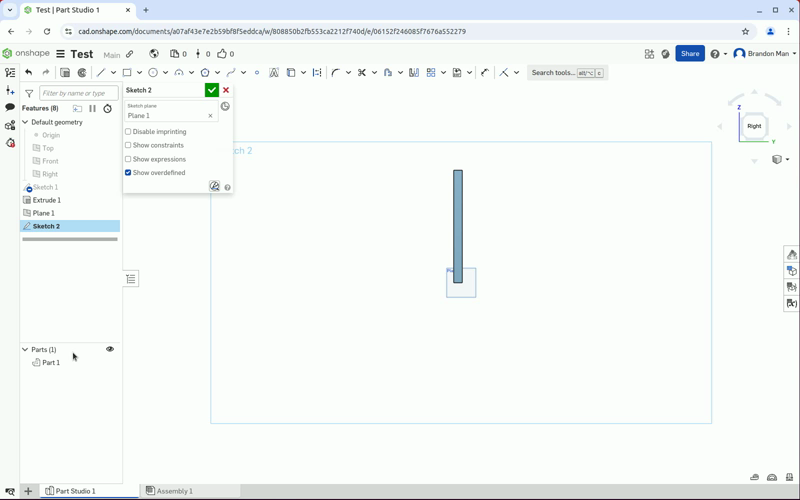
key(y)
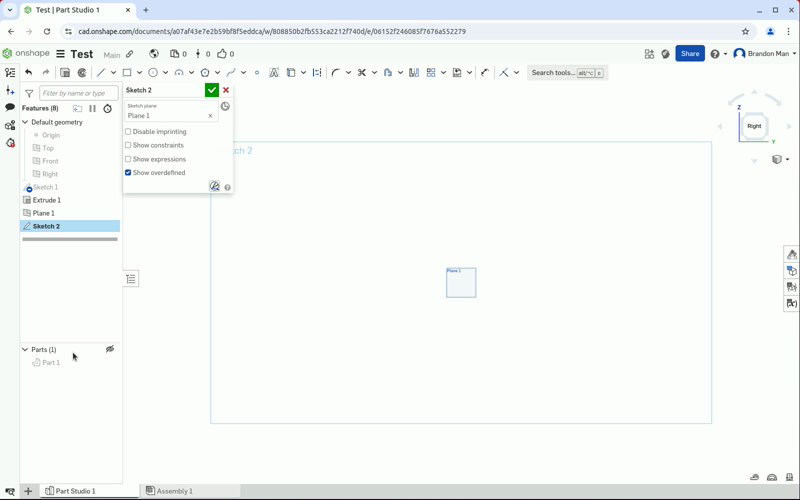
key(l)
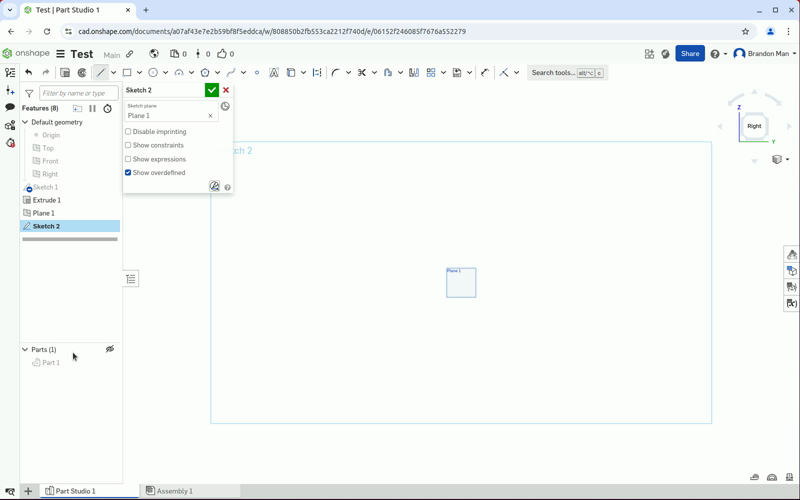
key_down(shift)
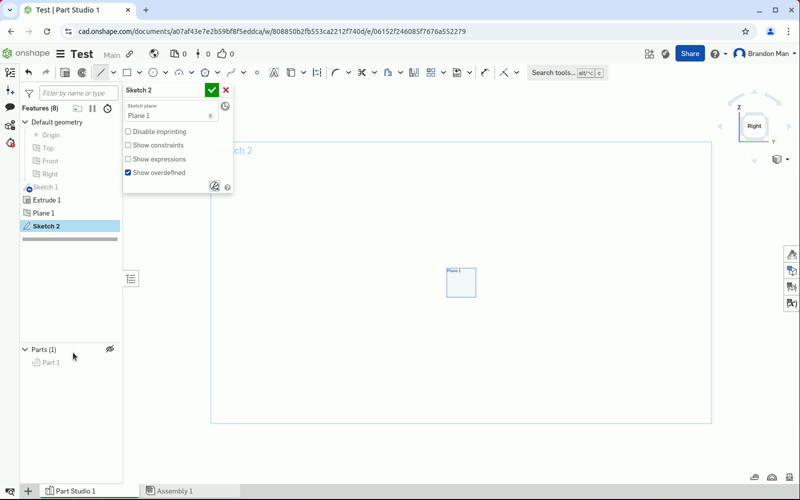
mouse_move(456, 180)
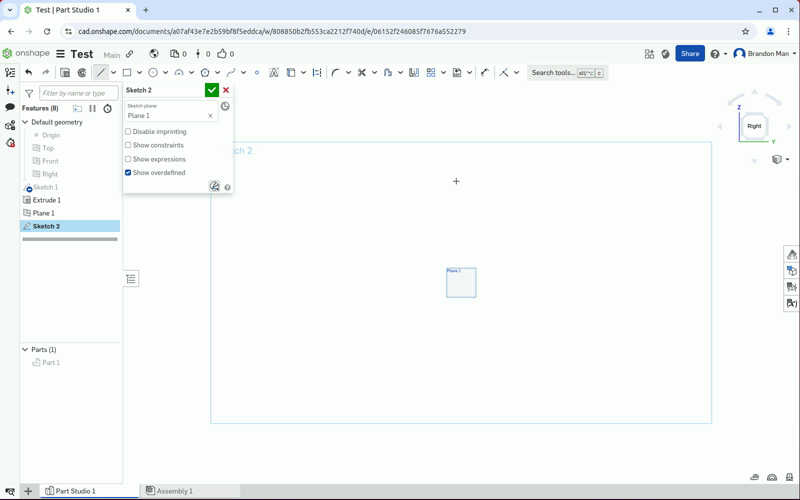
click(456, 180)
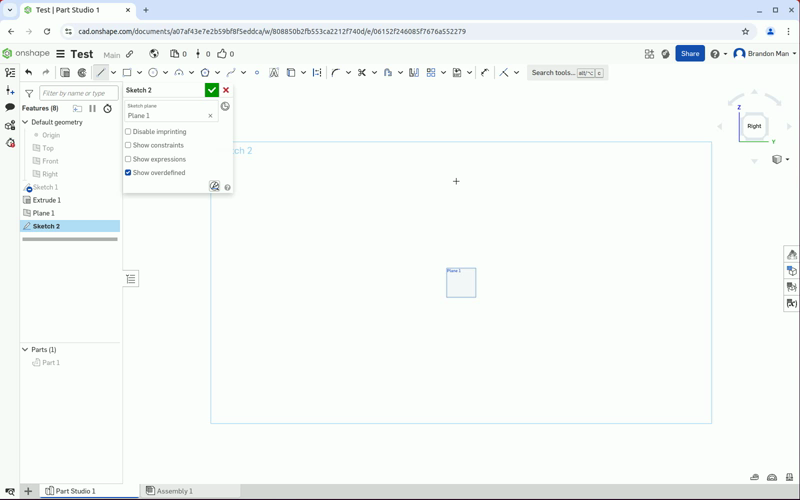
key_up(shift)
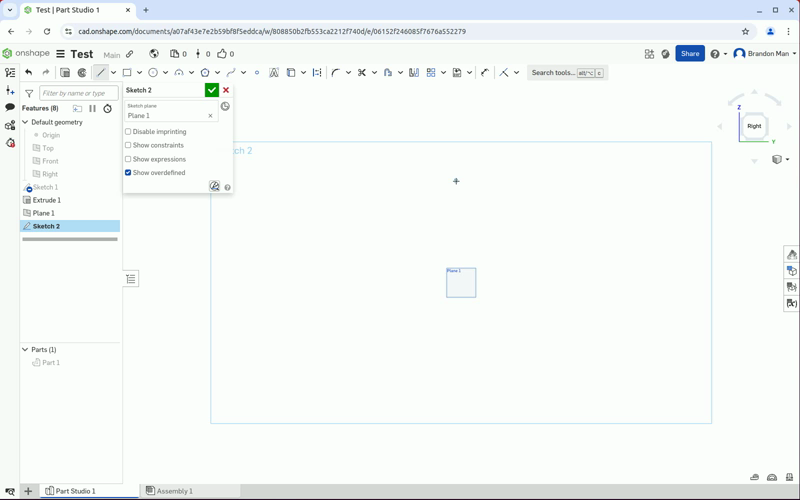
key_down(shift)
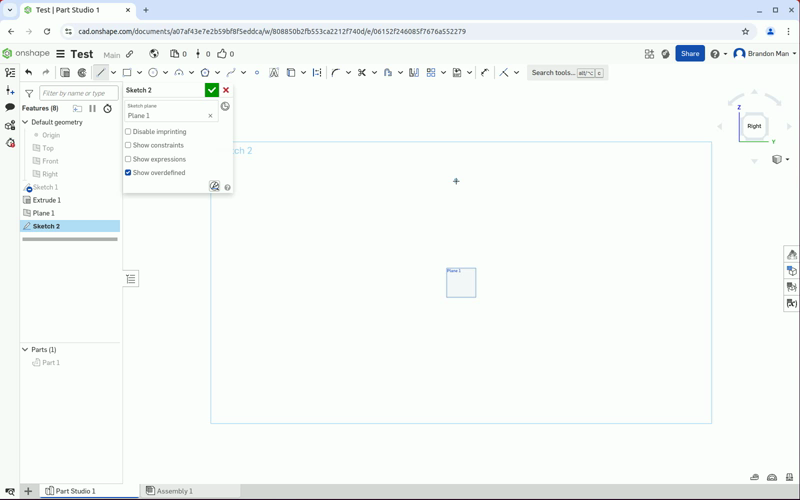
mouse_move(486, 180)
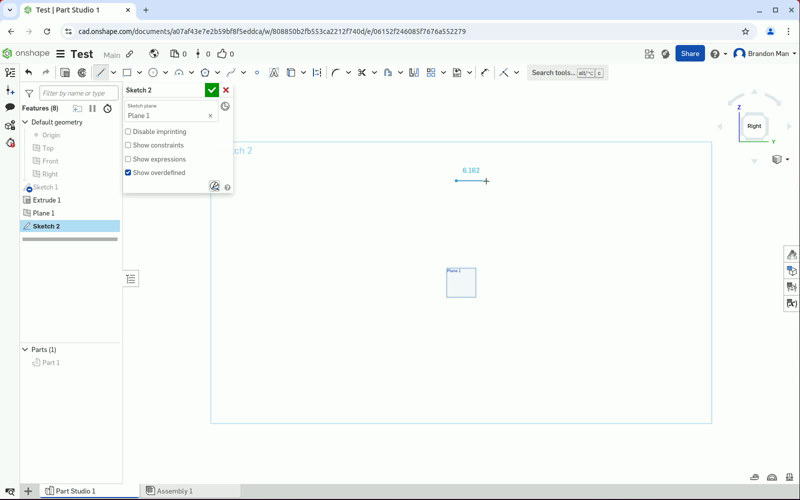
mouse_move(458, 180)
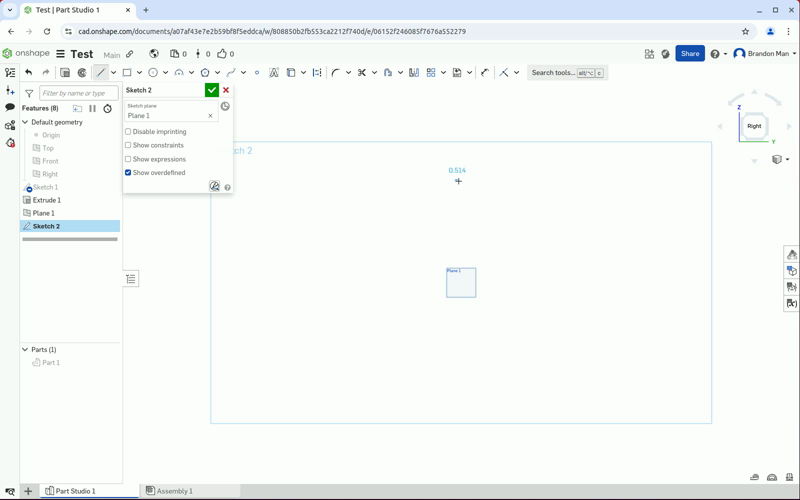
scroll(6)
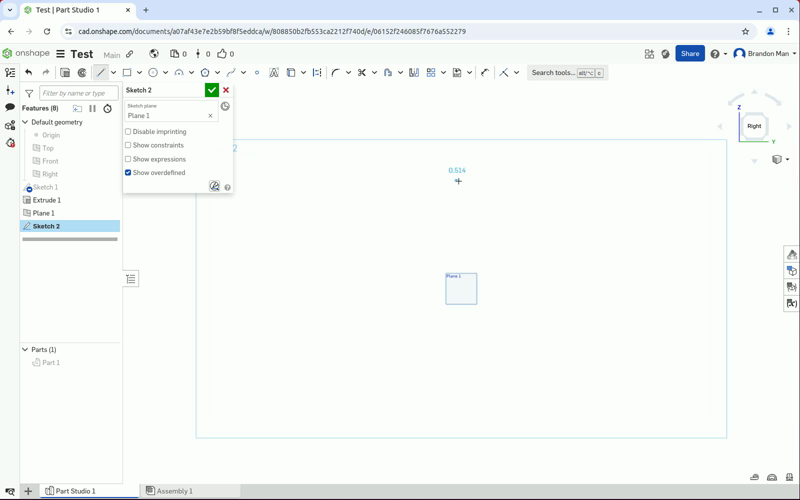
scroll(6)
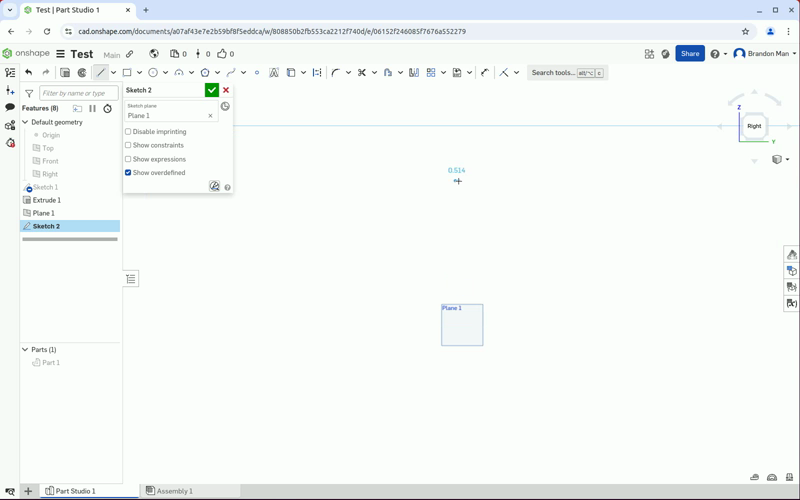
scroll(6)
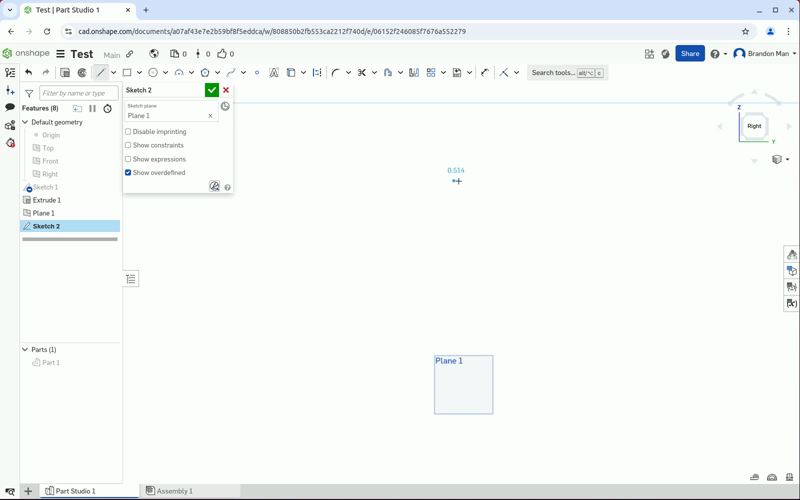
scroll(6)
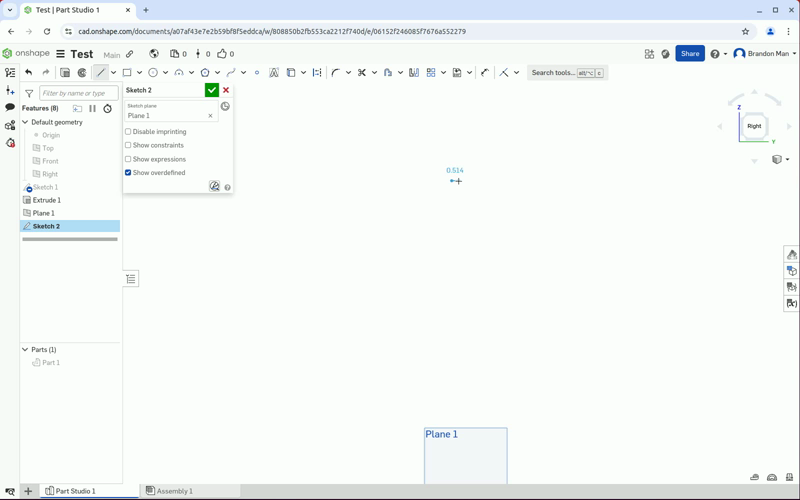
scroll(6)
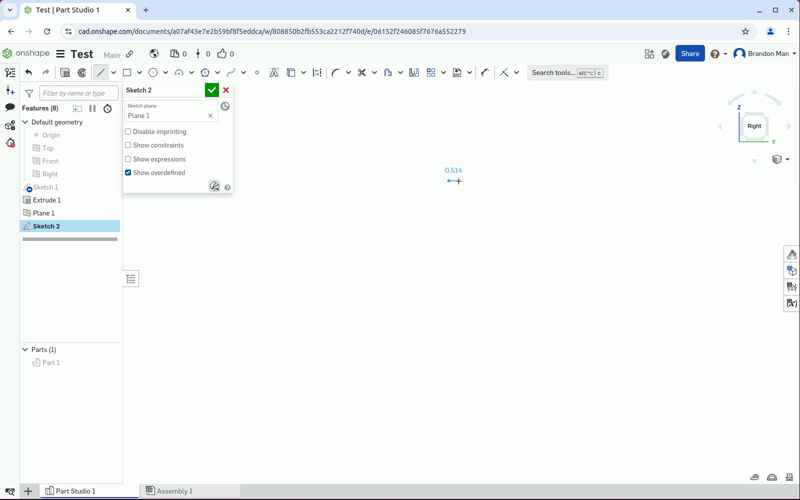
scroll(6)
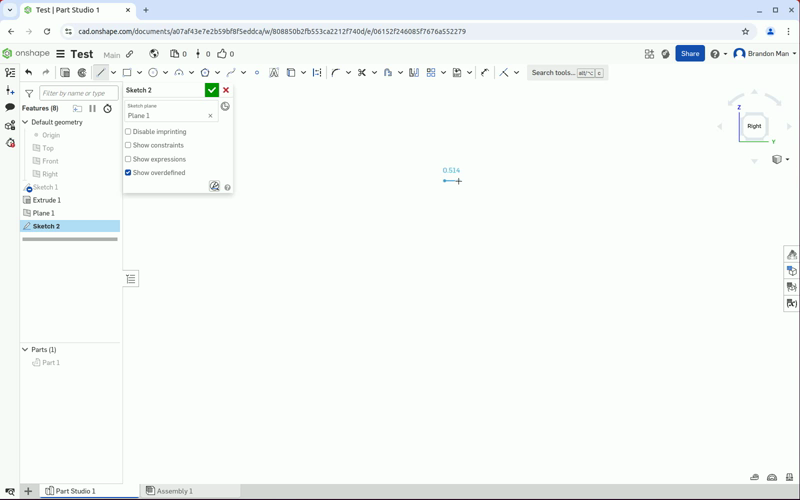
scroll(6)
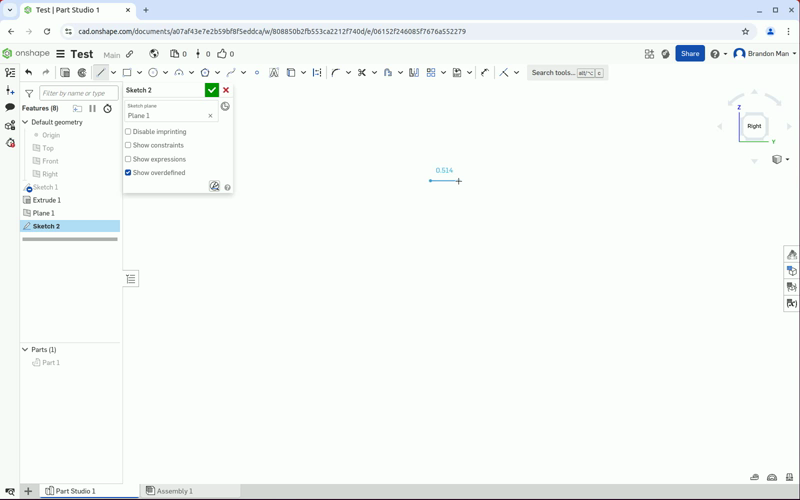
click(458, 180)
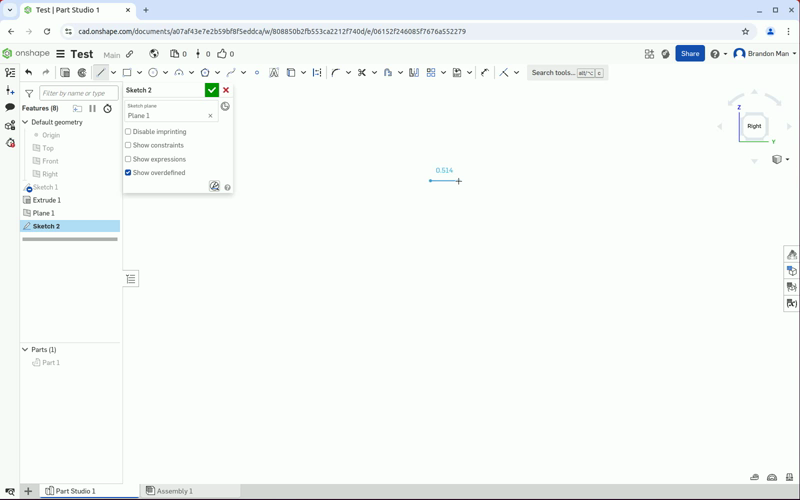
scroll(-6)
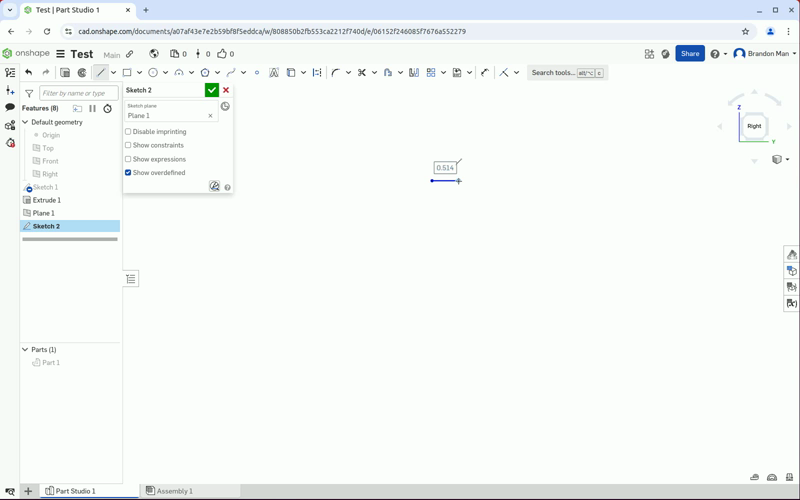
scroll(-6)
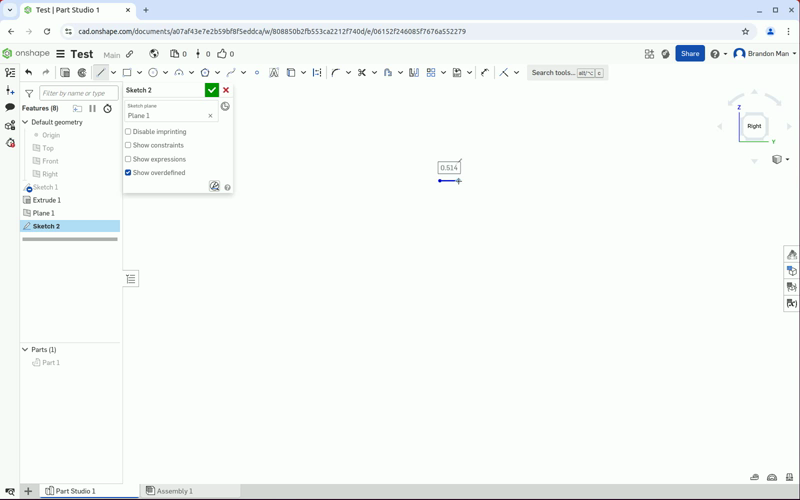
scroll(-6)
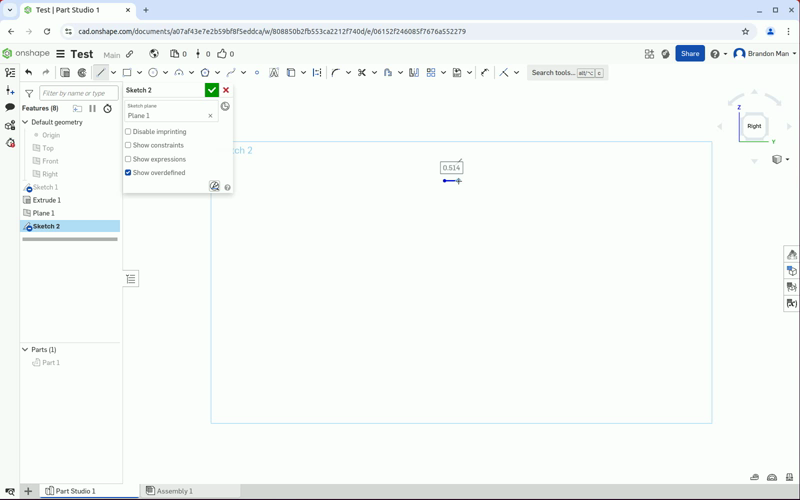
scroll(-6)
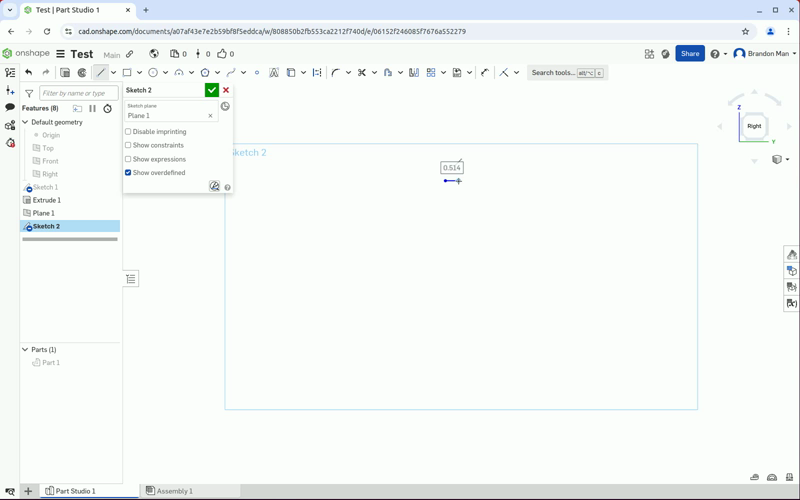
scroll(-6)
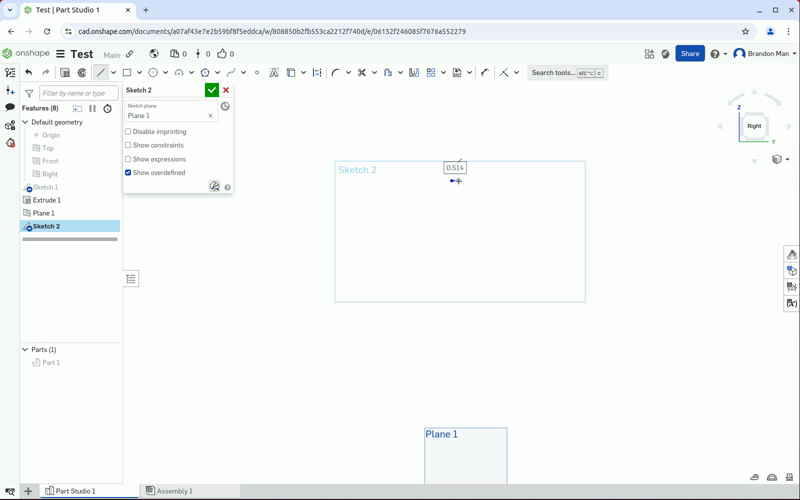
scroll(-6)
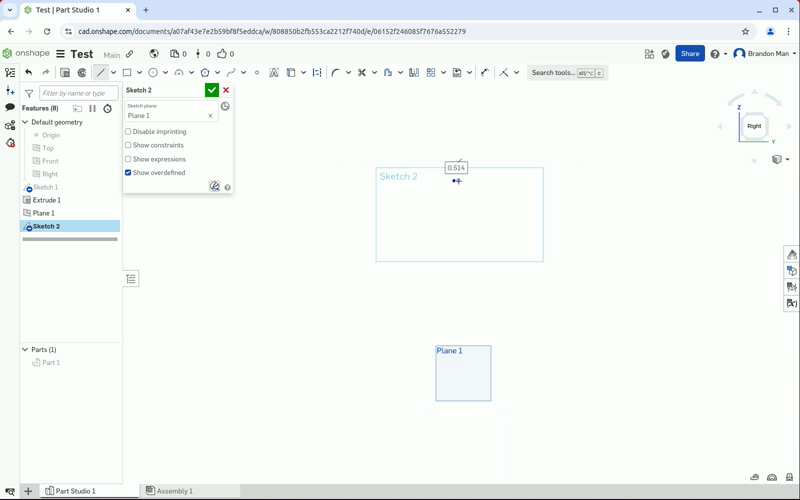
scroll(-6)
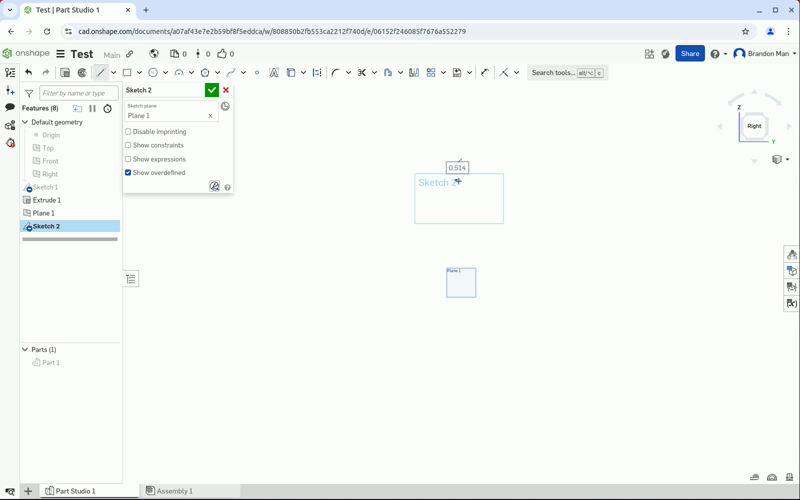
key_up(shift)
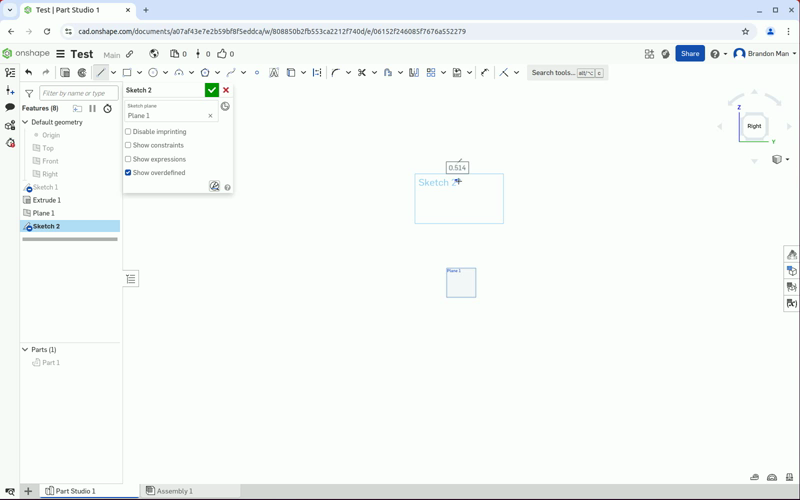
key_down(shift)
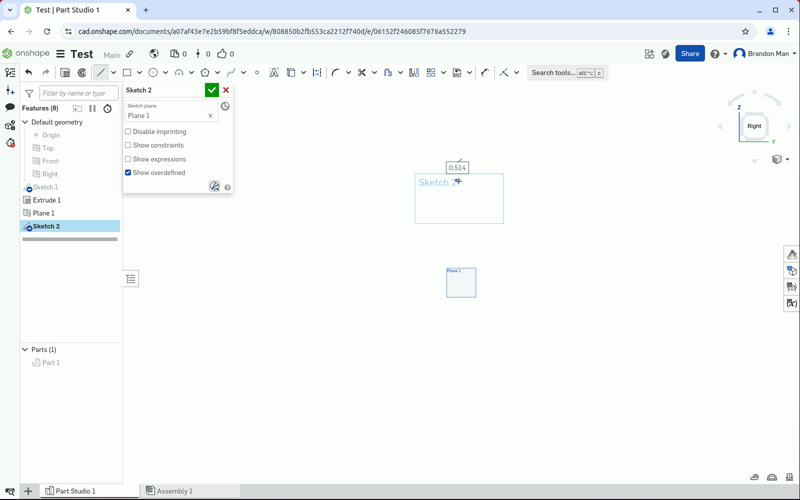
mouse_move(489, 180)
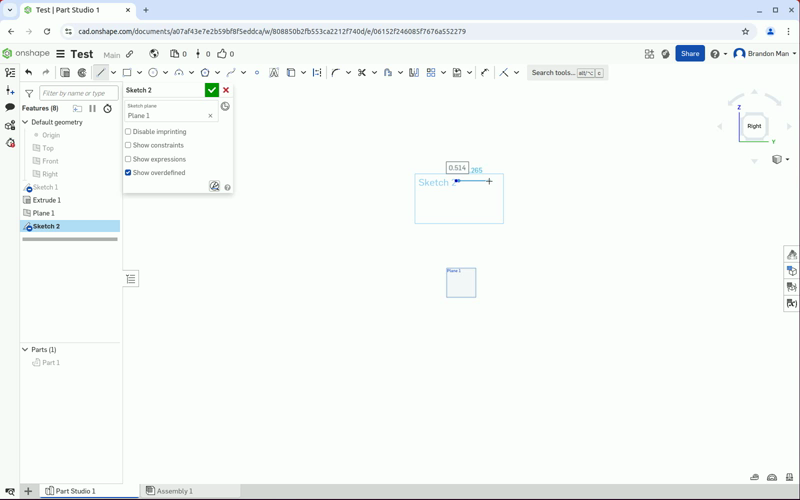
mouse_move(458, 172)
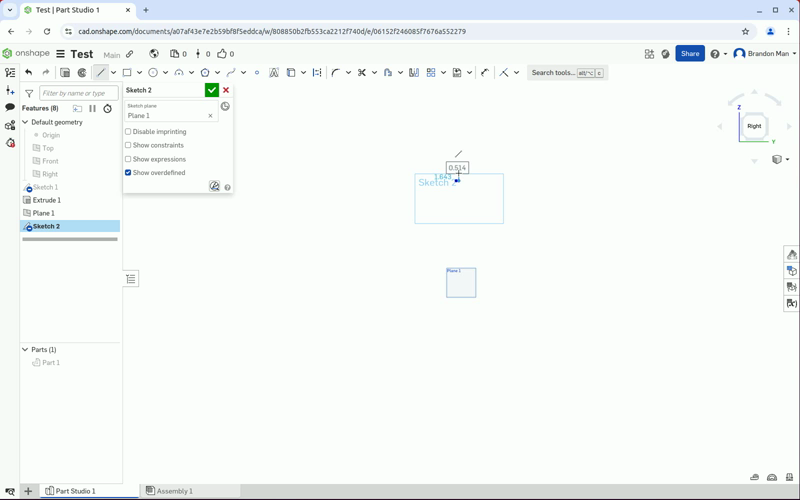
click(458, 172)
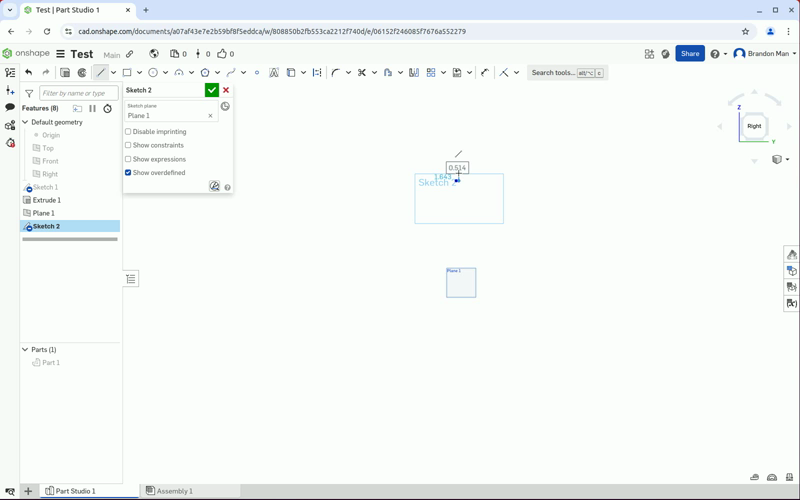
key_up(shift)
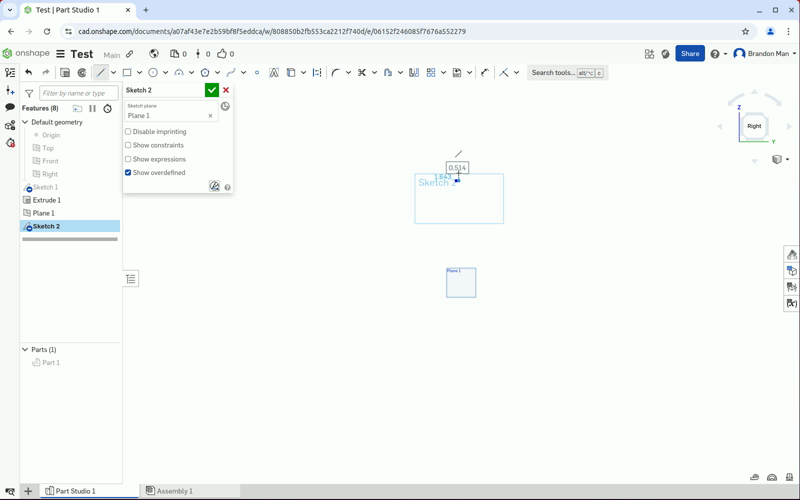
key_down(shift)
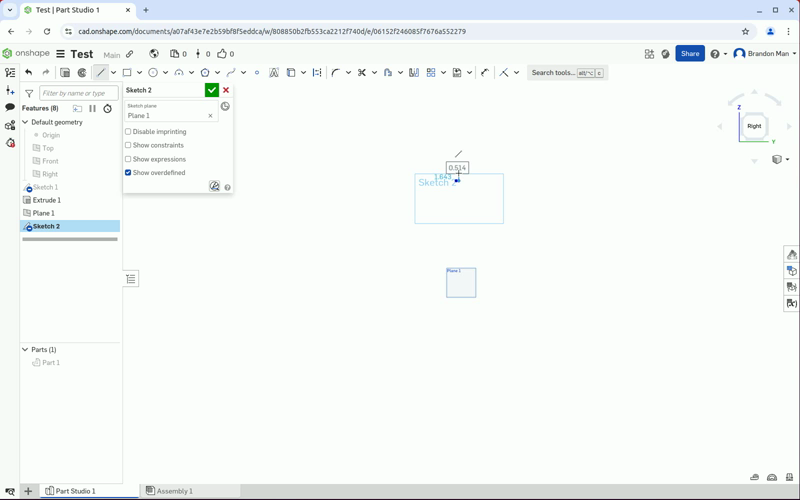
mouse_move(489, 172)
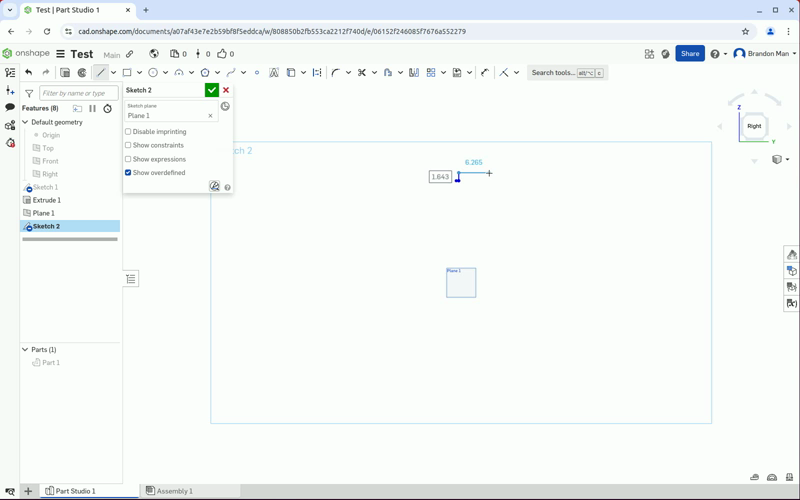
mouse_move(456, 172)
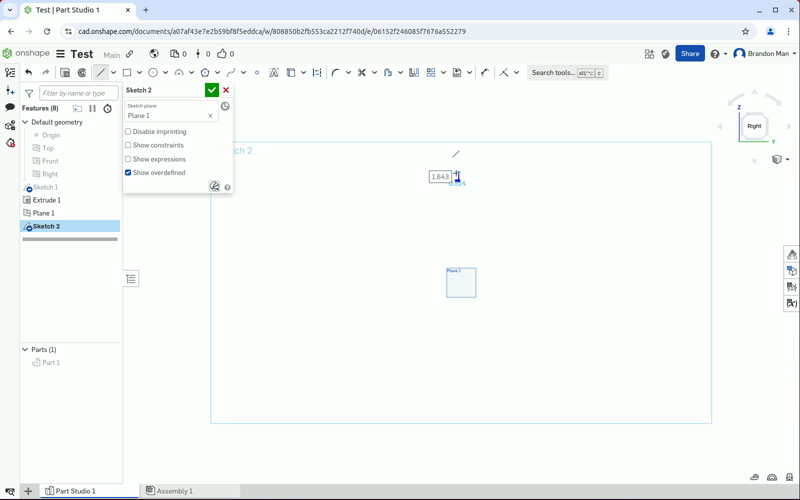
scroll(6)
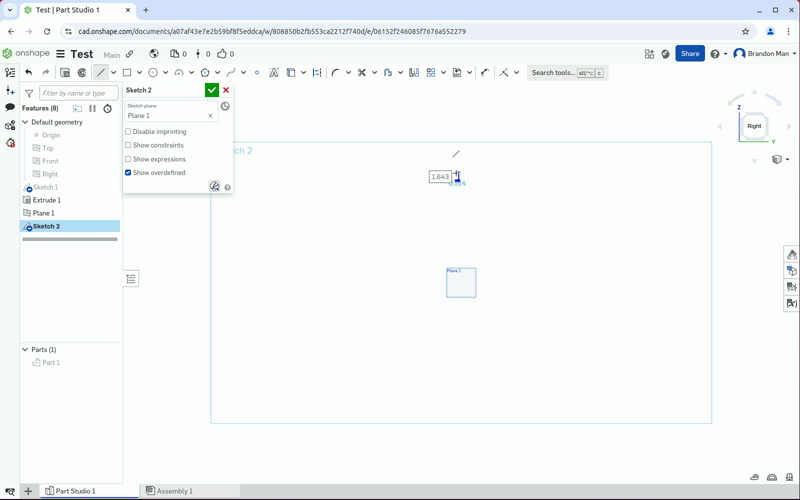
scroll(6)
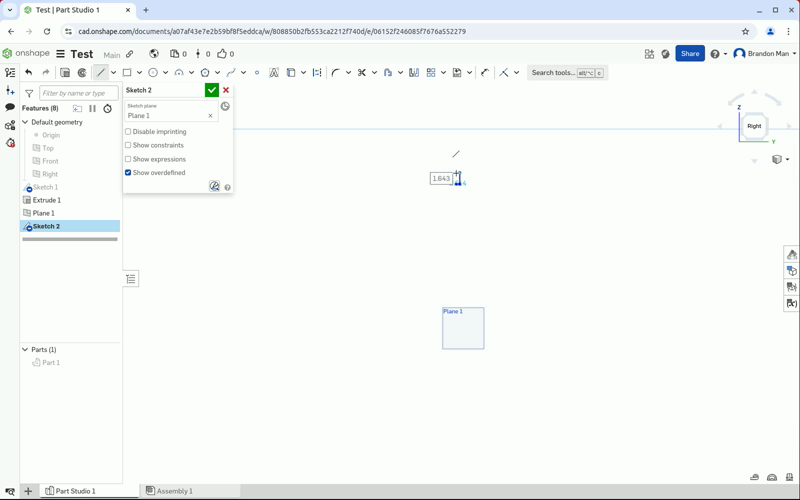
scroll(6)
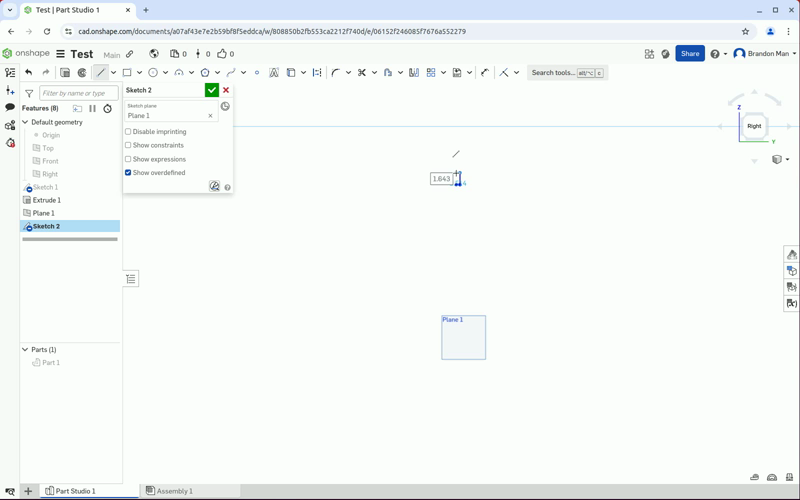
scroll(6)
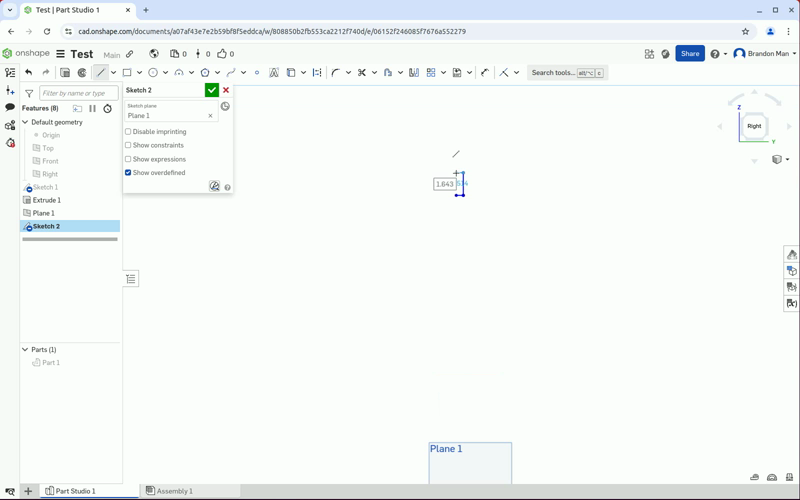
scroll(6)
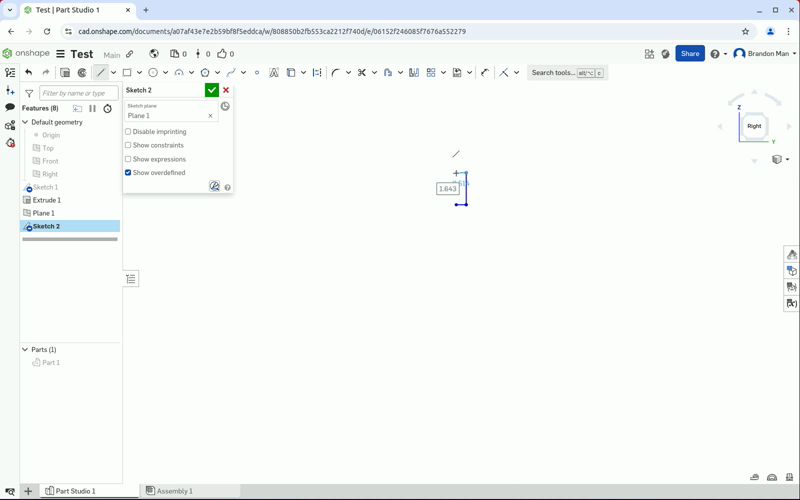
scroll(6)
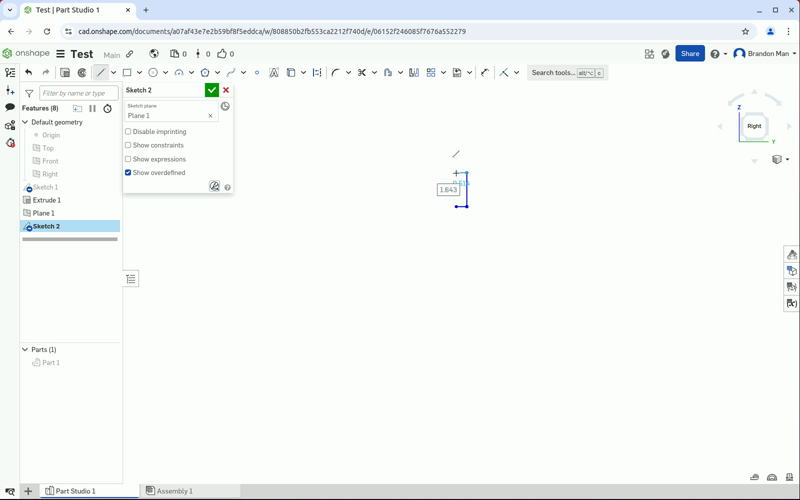
scroll(6)
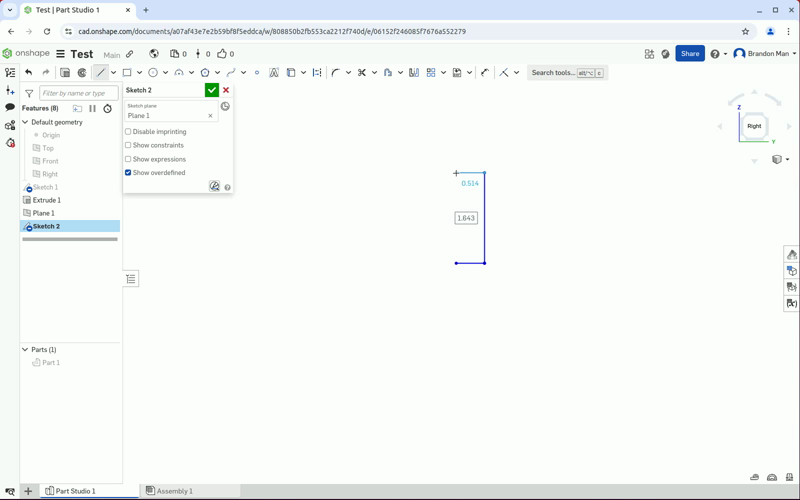
click(456, 172)
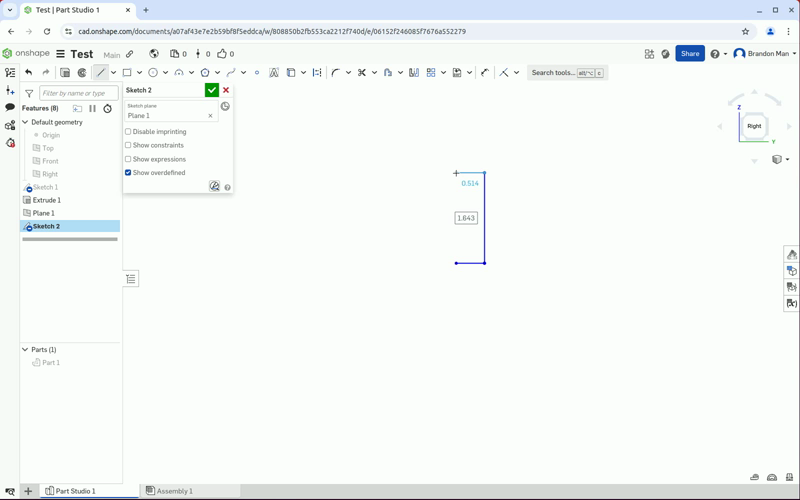
scroll(-6)
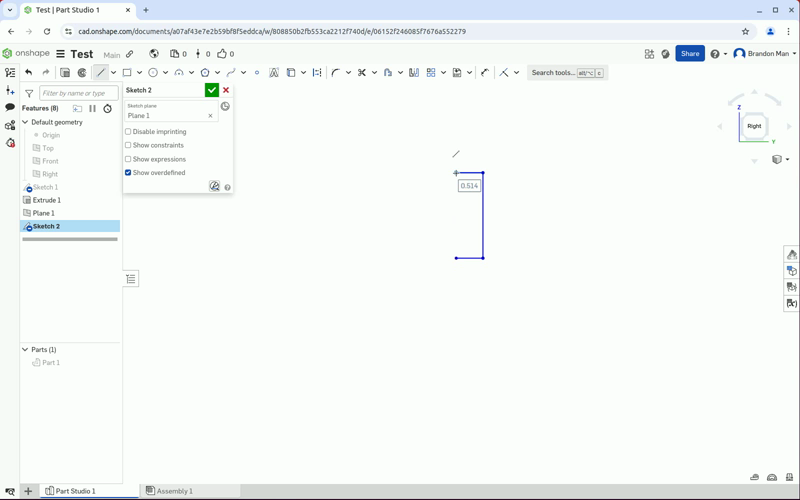
scroll(-6)
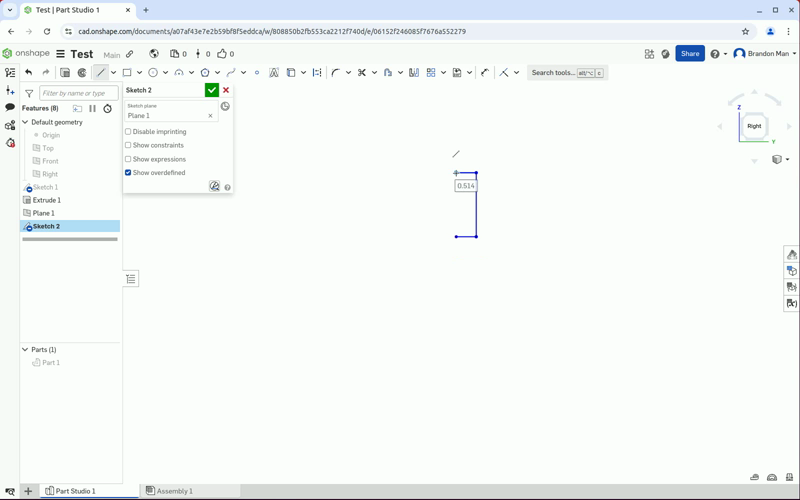
scroll(-6)
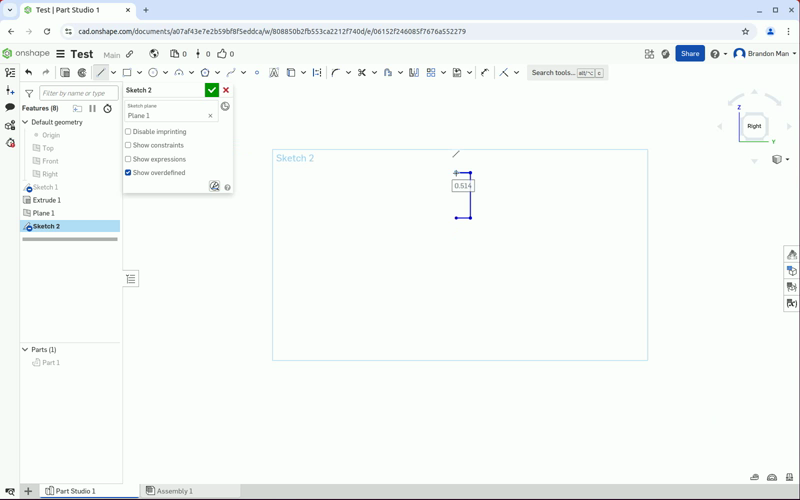
scroll(-6)
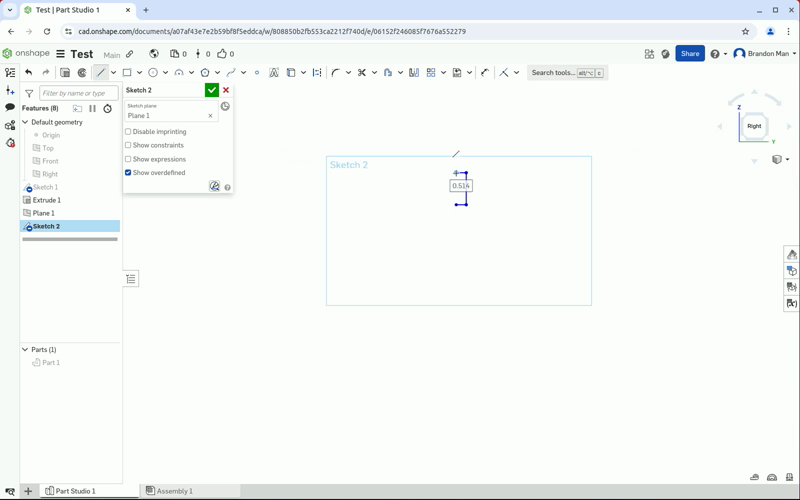
scroll(-6)
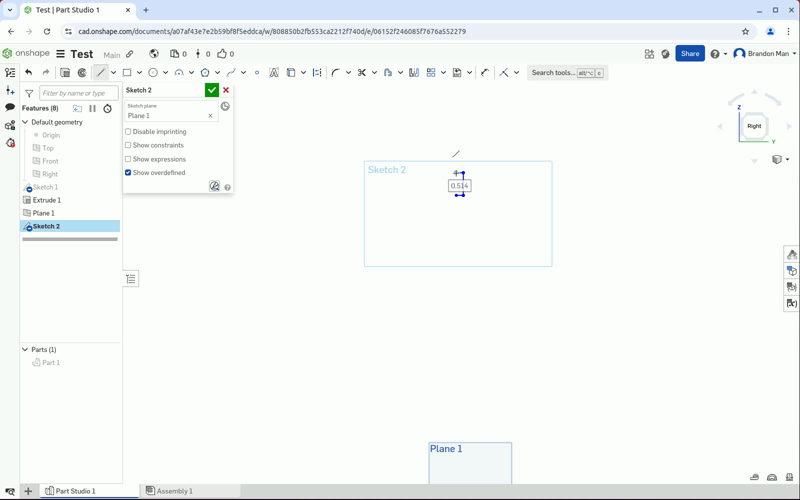
scroll(-6)
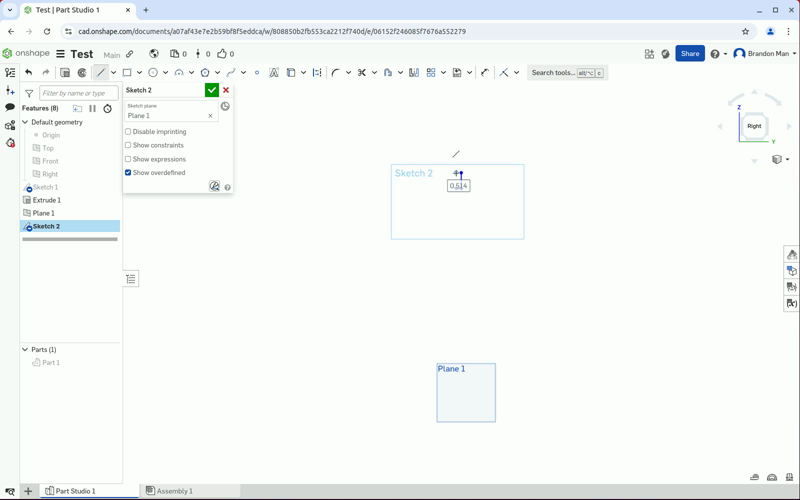
scroll(-6)
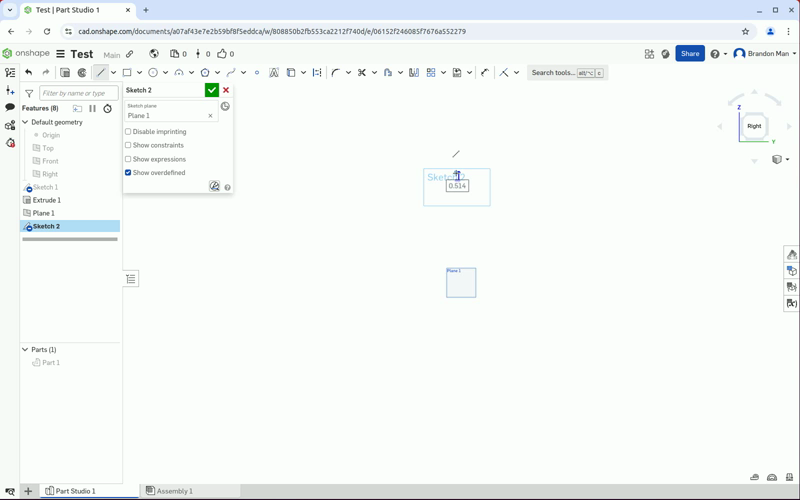
key_up(shift)
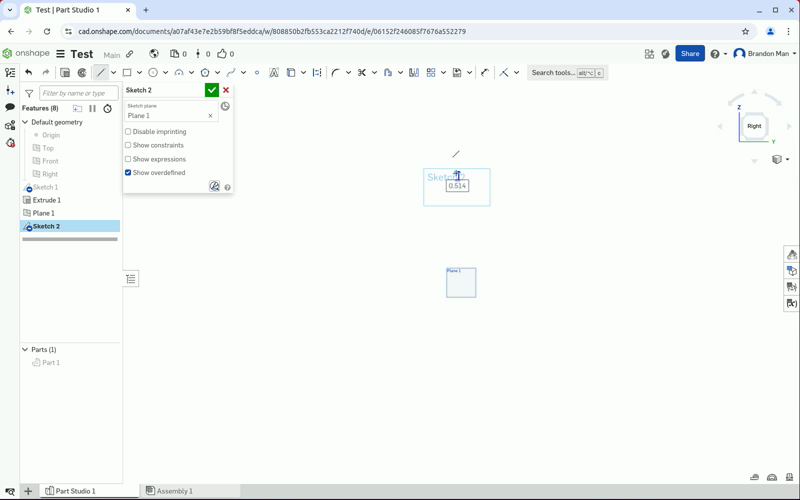
mouse_move(486, 172)
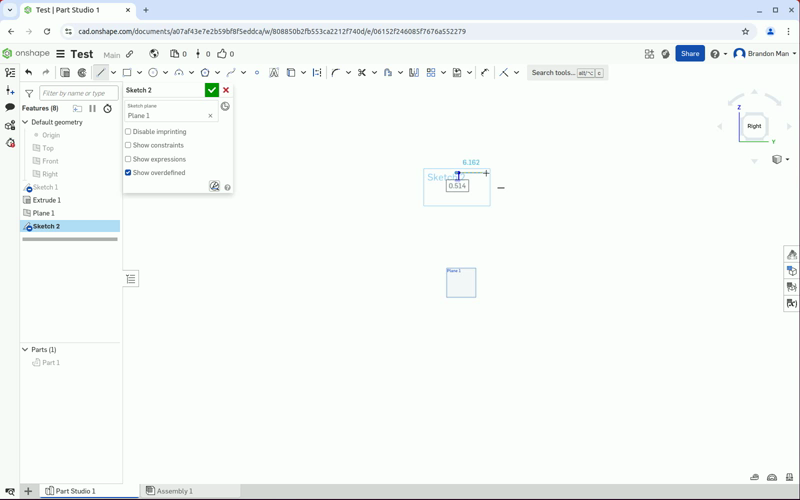
key_down(shift)
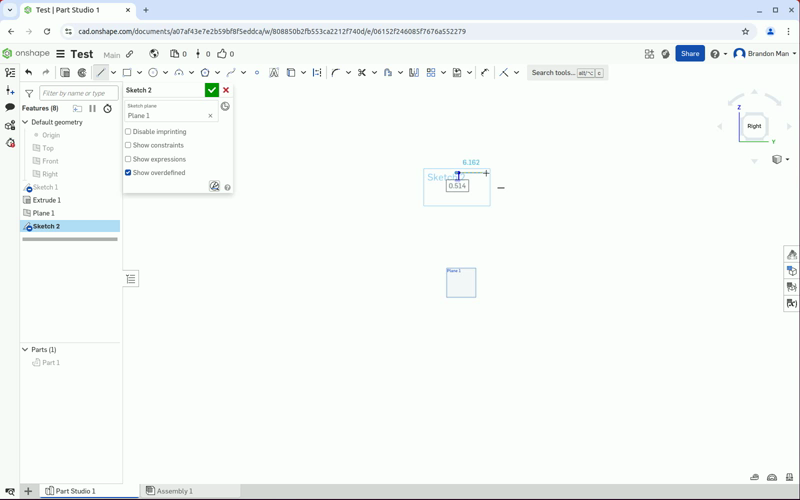
mouse_move(456, 180)
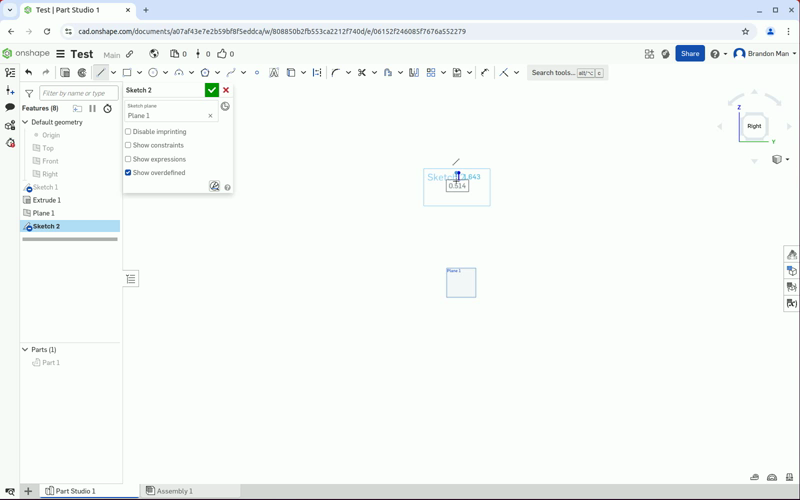
scroll(6)
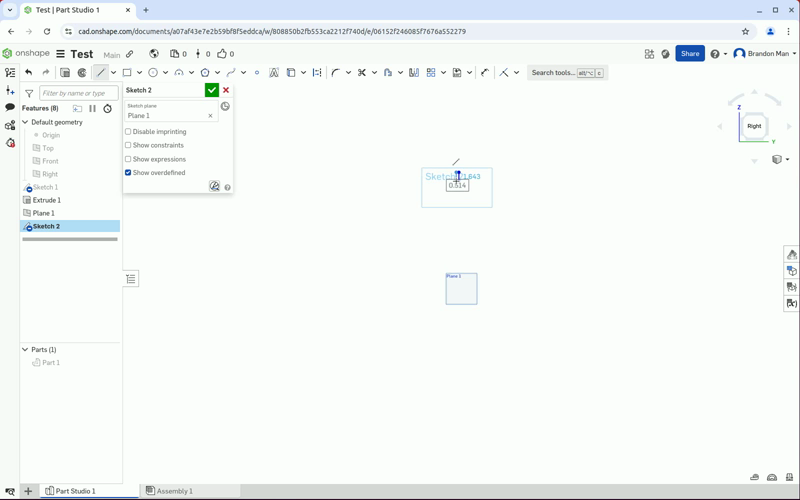
scroll(6)
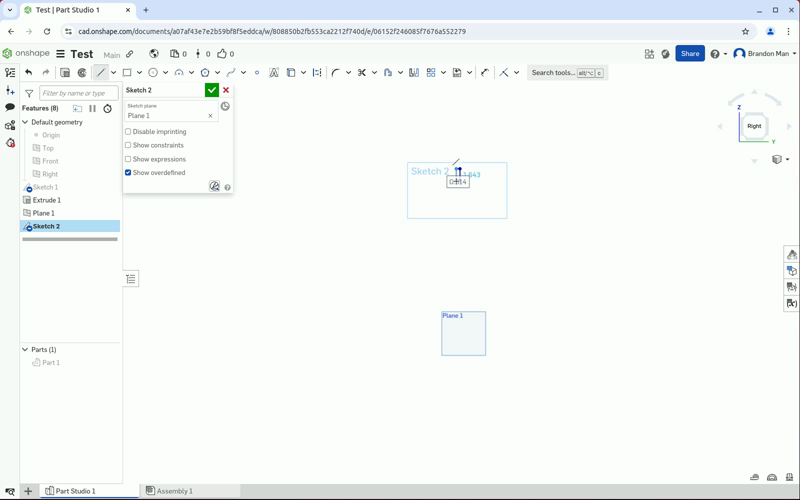
scroll(6)
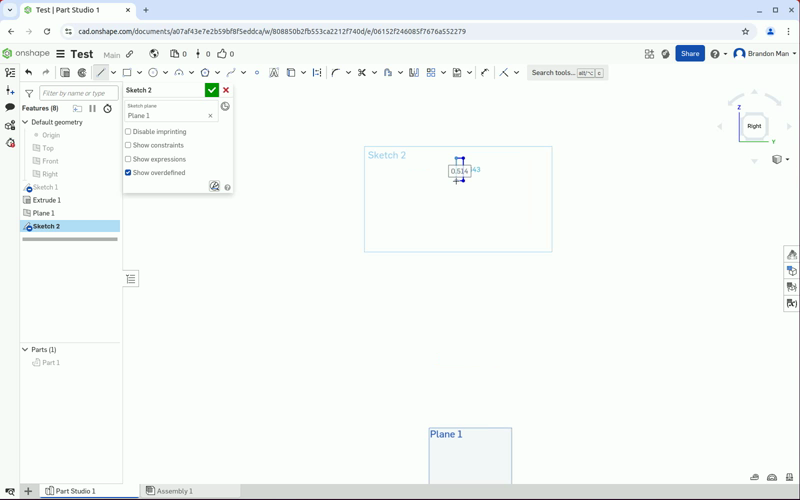
scroll(6)
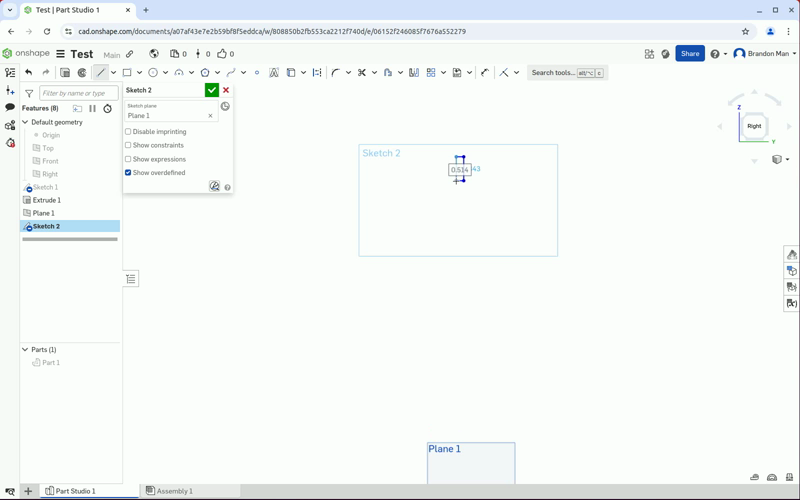
scroll(6)
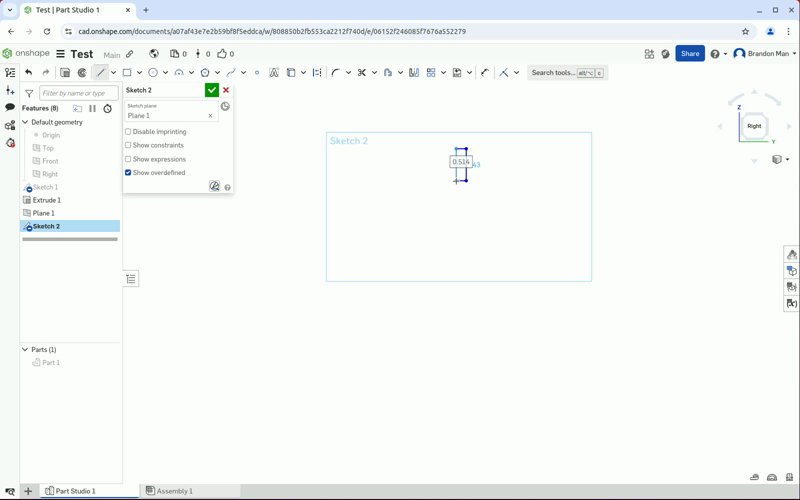
scroll(6)
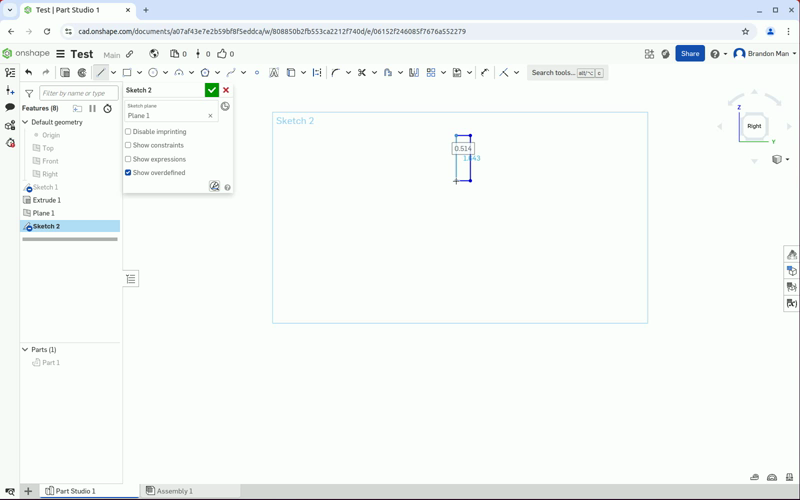
scroll(6)
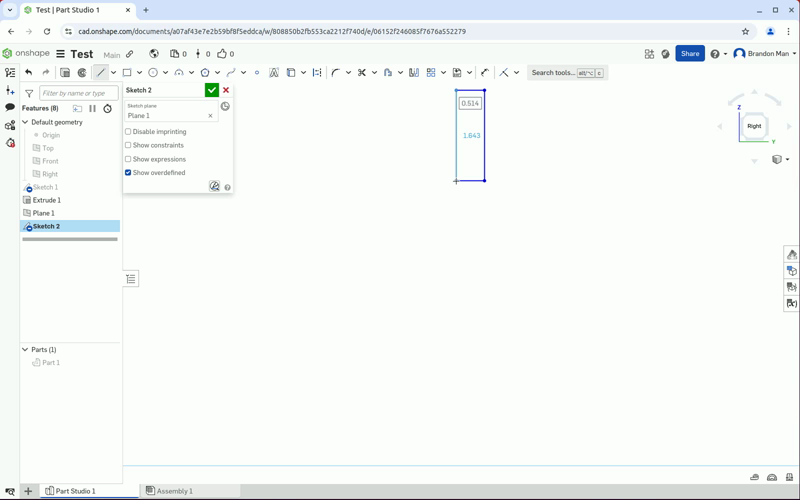
key_up(shift)
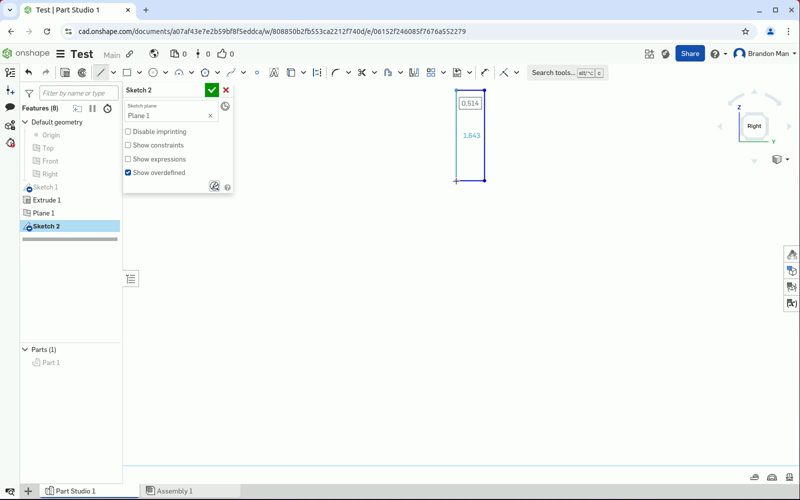
click(456, 180)
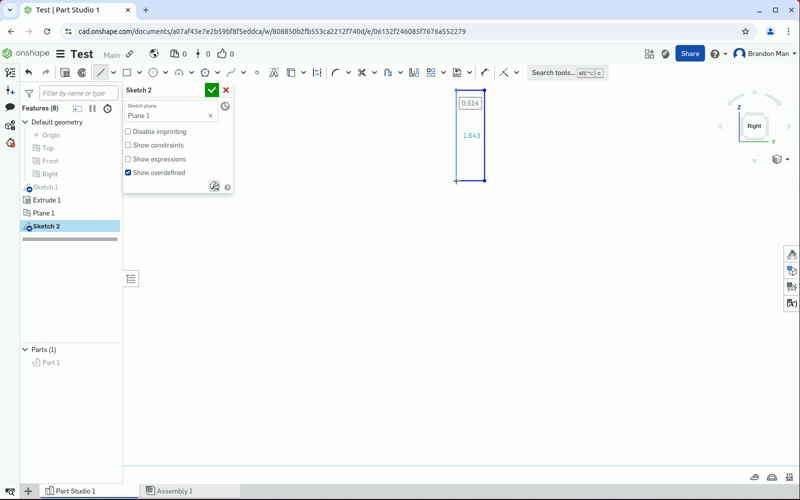
scroll(-6)
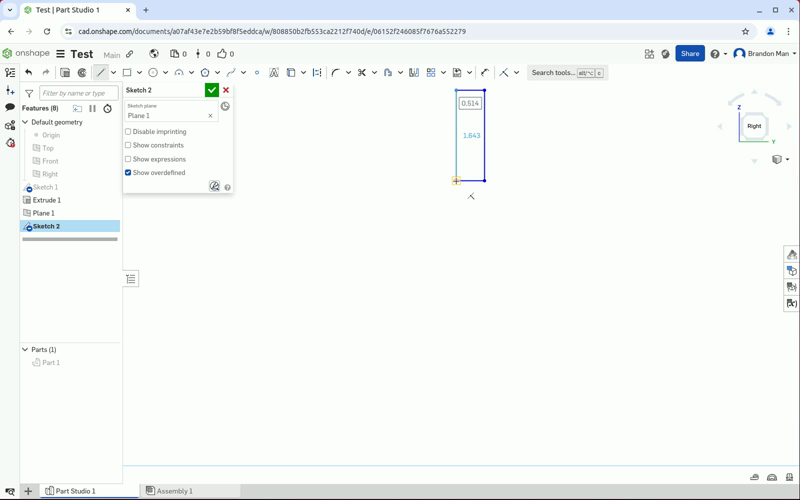
scroll(-6)
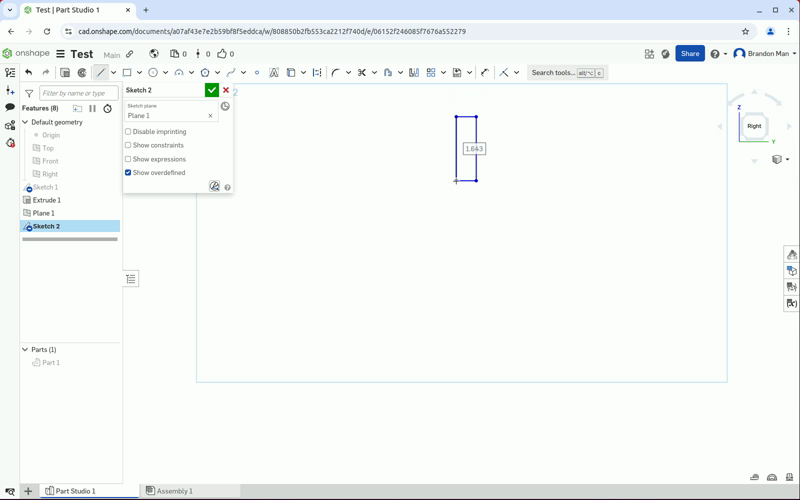
scroll(-6)
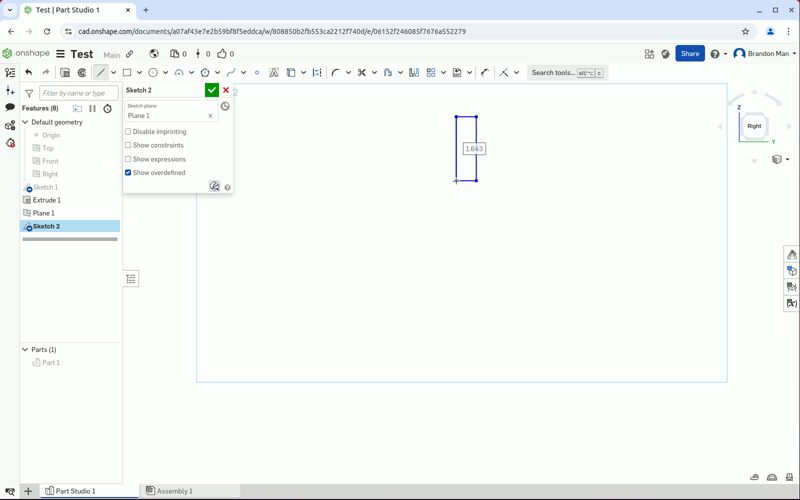
scroll(-6)
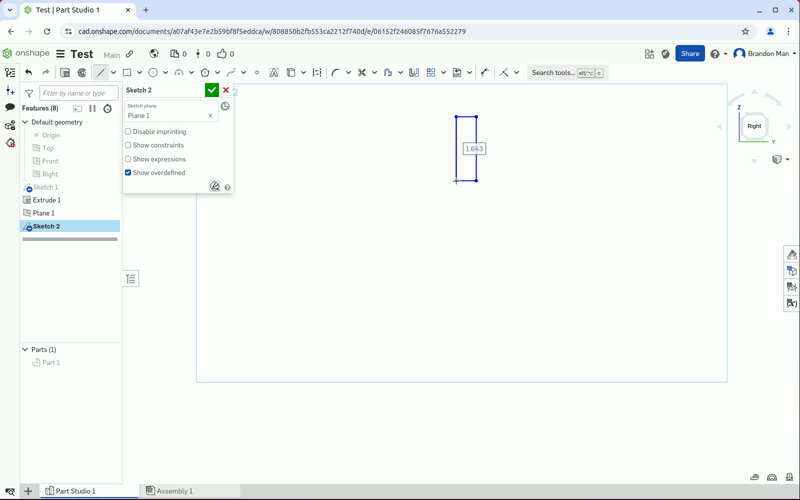
scroll(-6)
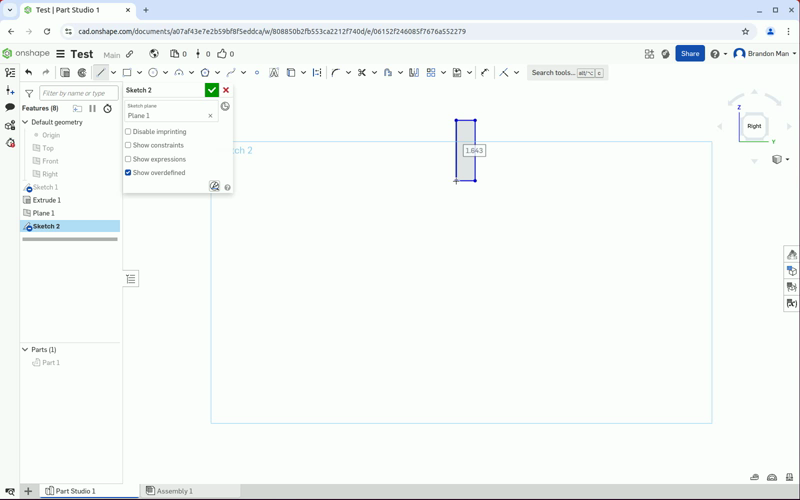
scroll(-6)
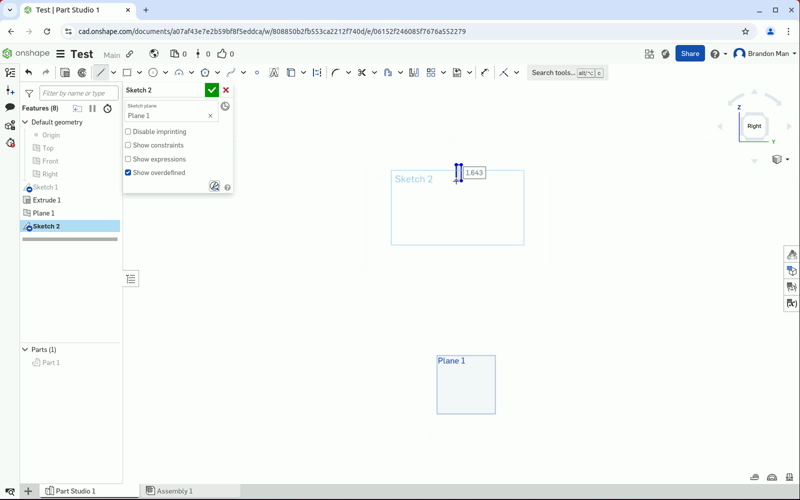
scroll(-6)
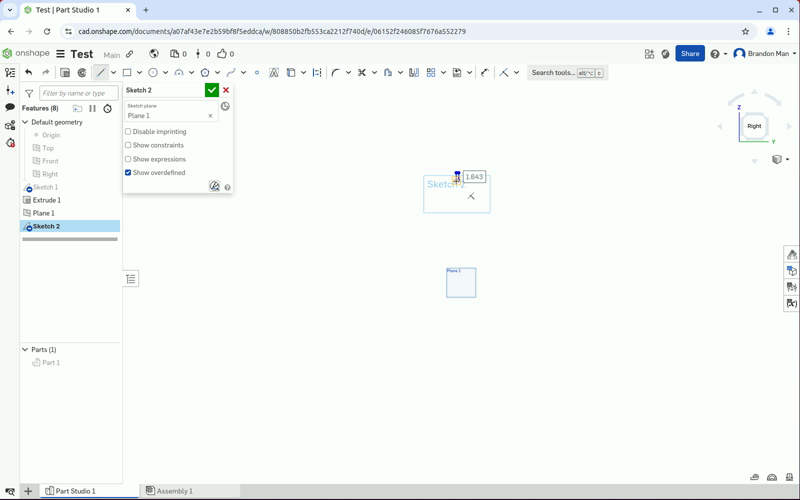
key(esc)
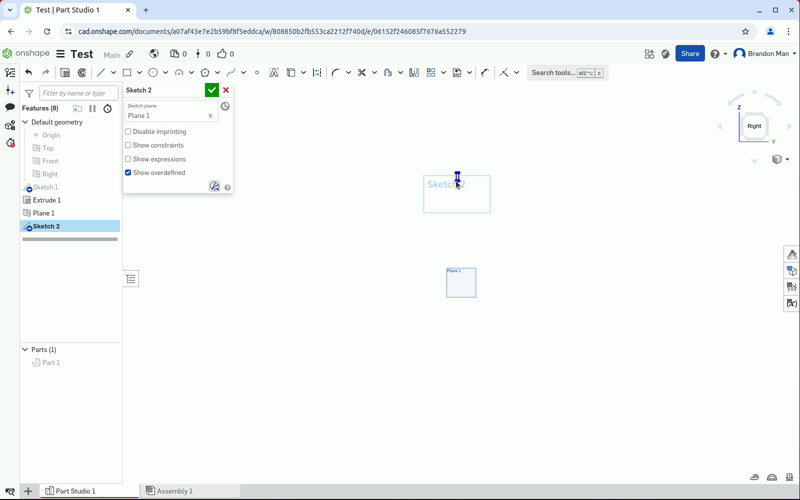
mouse_move(457, 179)
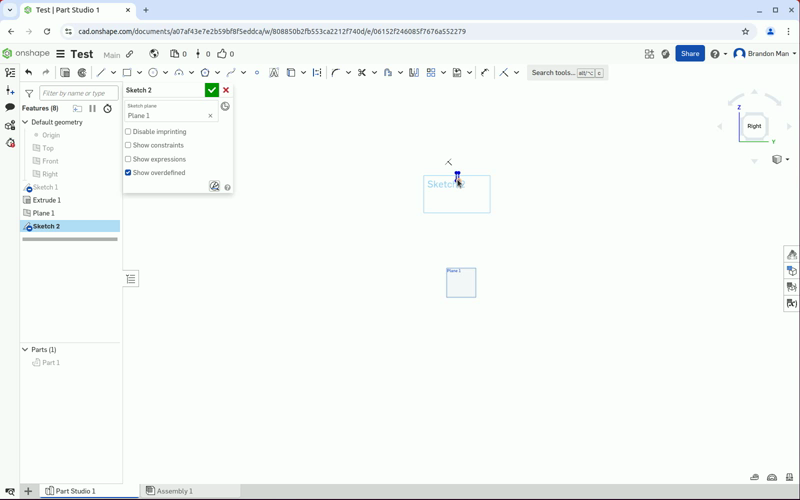
scroll(6)
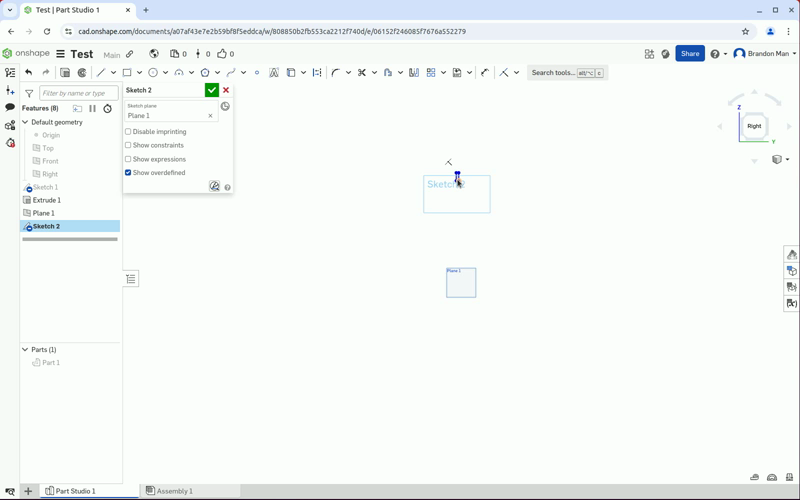
scroll(6)
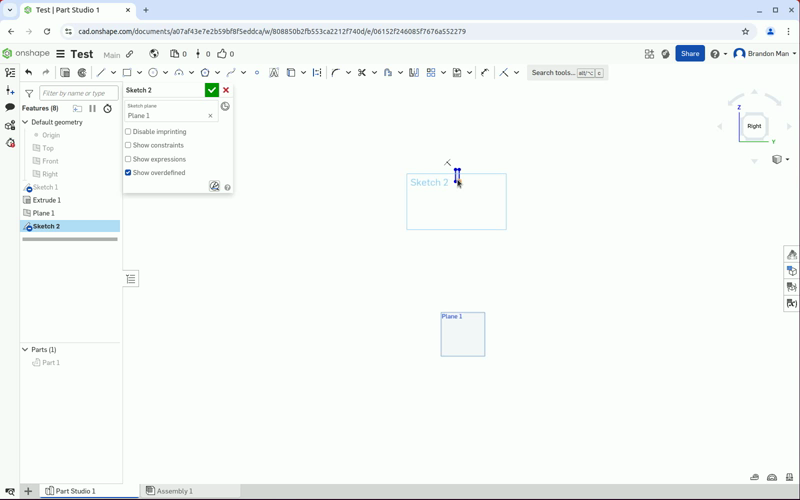
scroll(6)
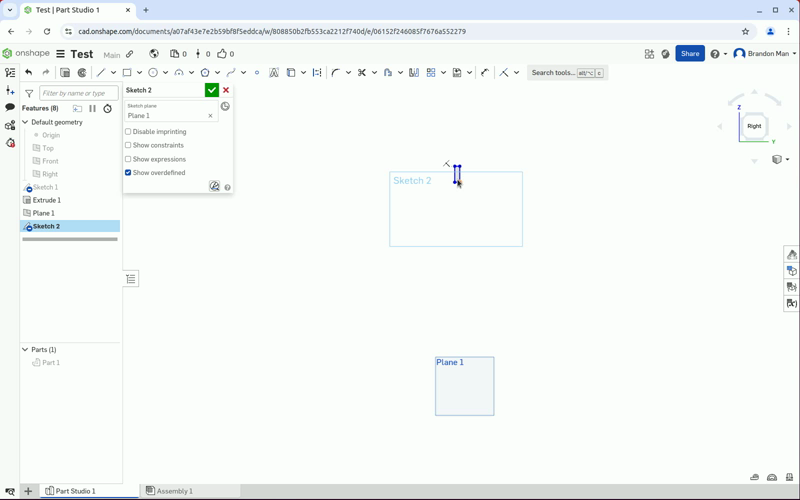
scroll(6)
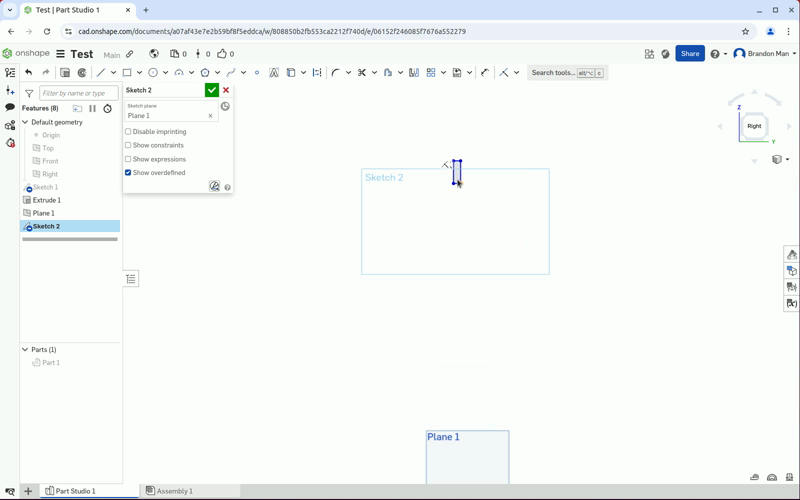
scroll(6)
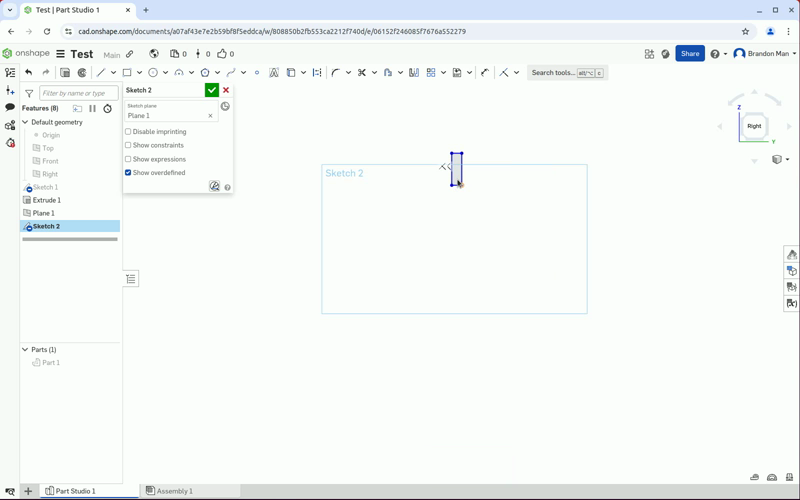
scroll(6)
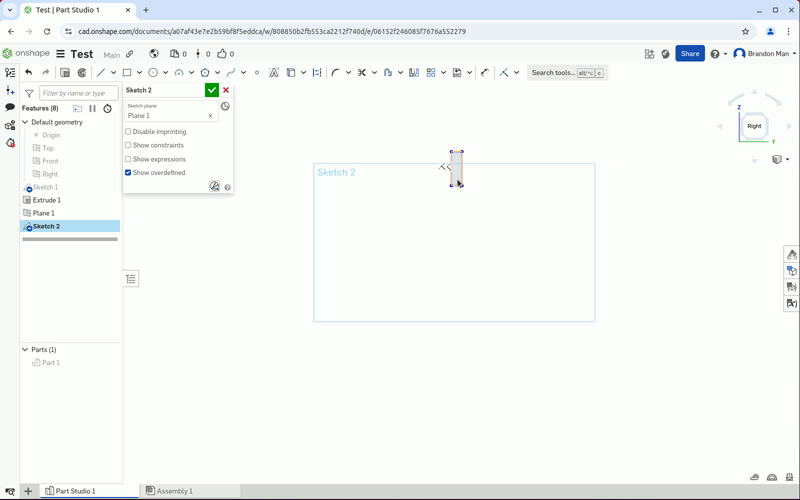
scroll(6)
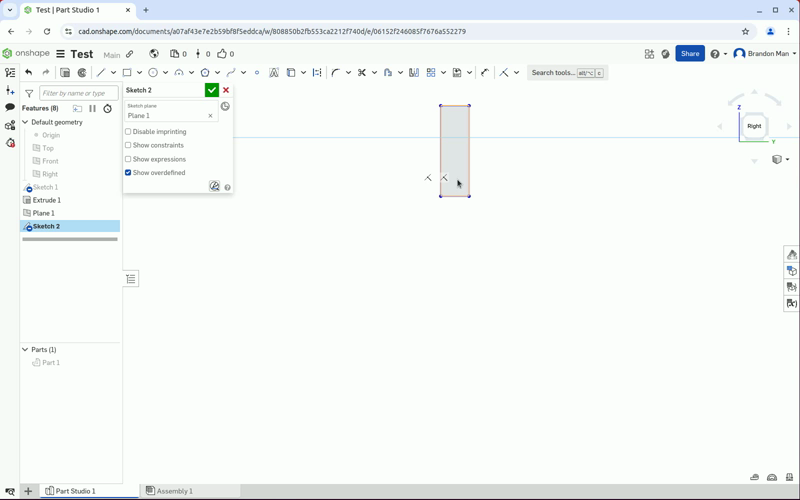
click(457, 179)
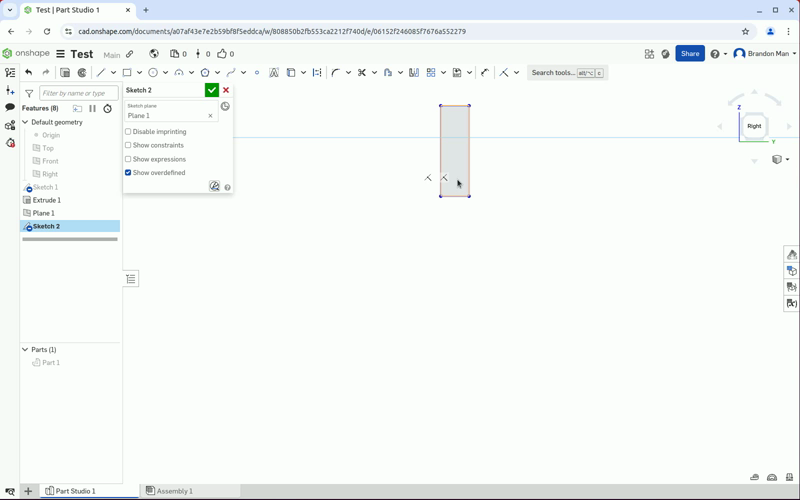
scroll(-6)
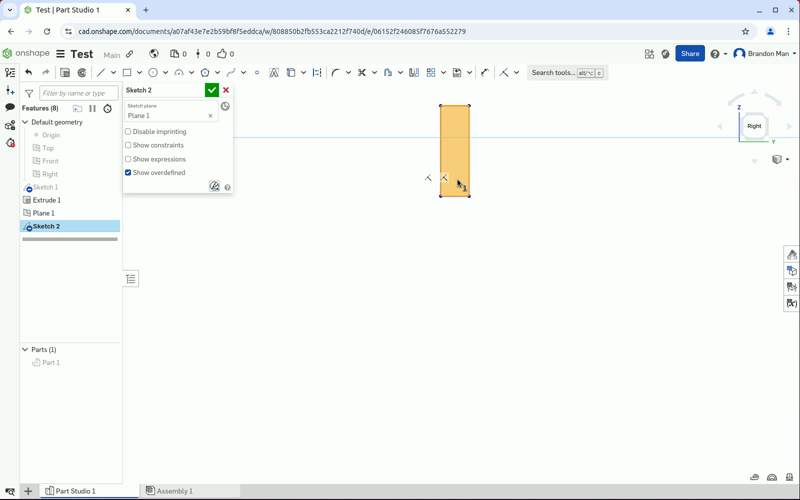
scroll(-6)
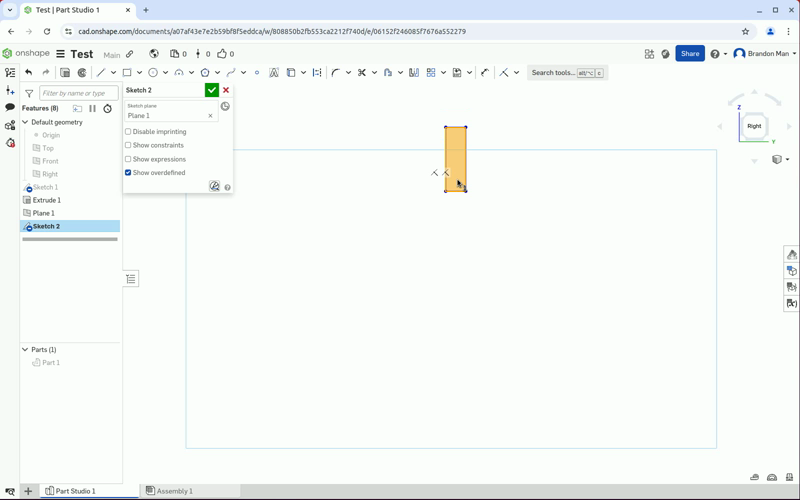
scroll(-6)
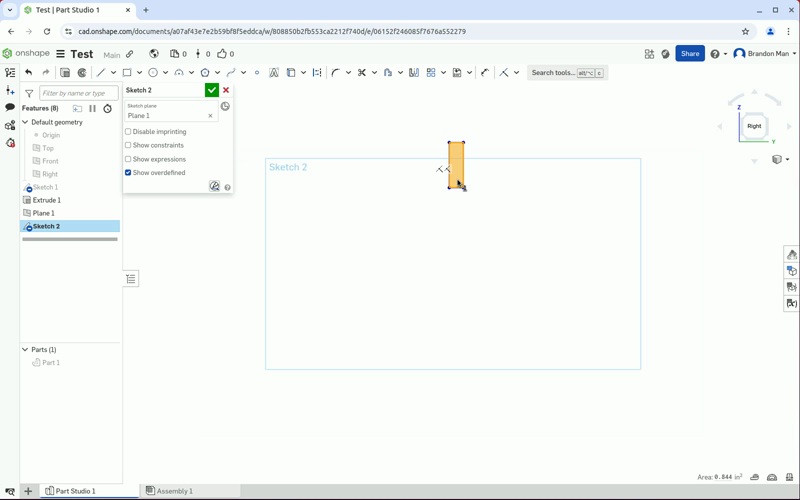
scroll(-6)
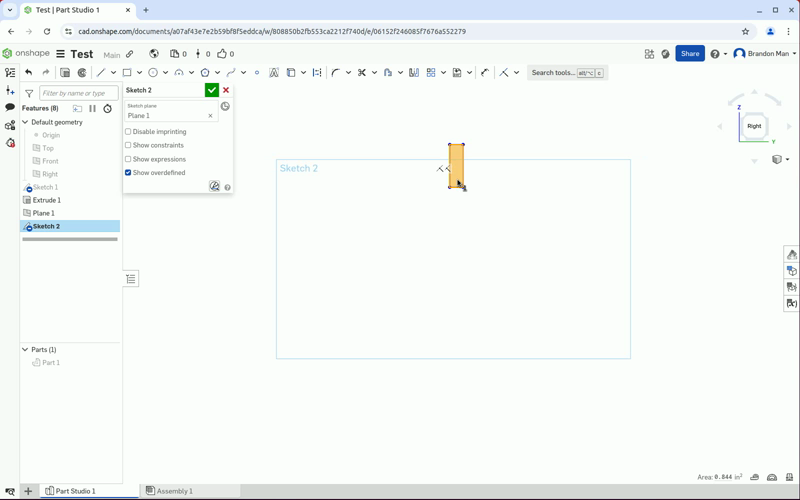
scroll(-6)
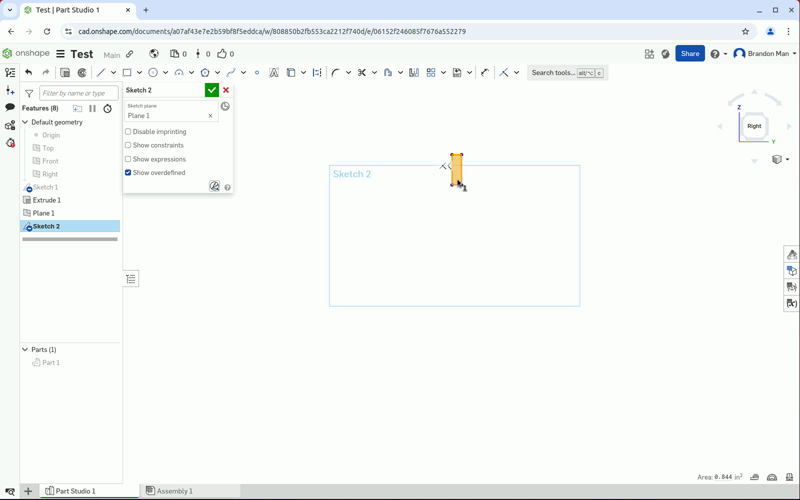
scroll(-6)
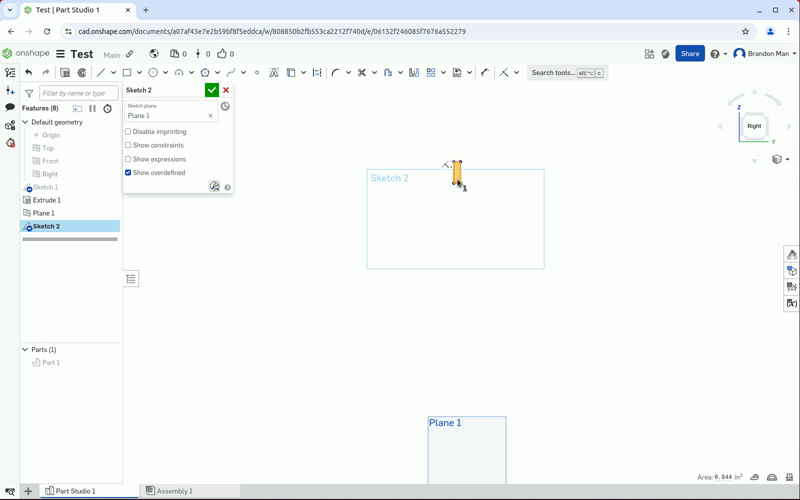
scroll(-6)
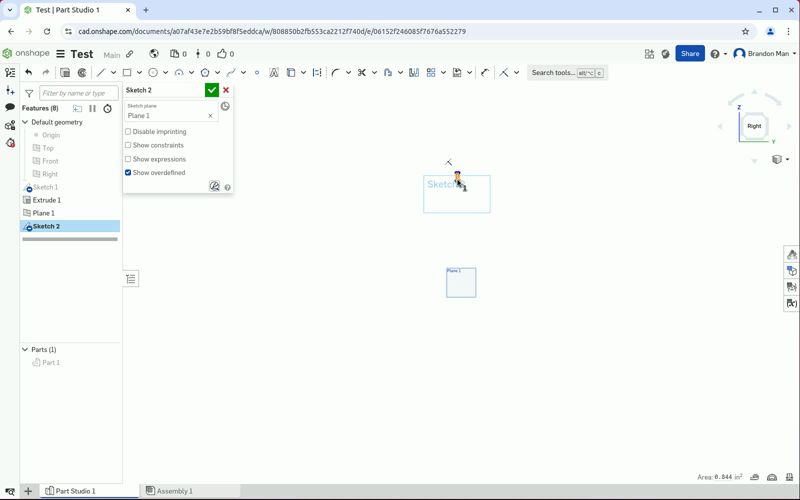
mouse_move(73, 352)
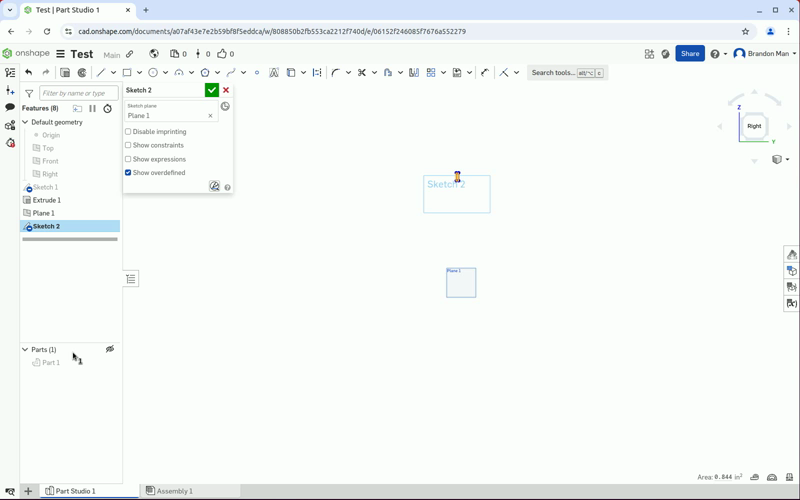
key(shift+y)
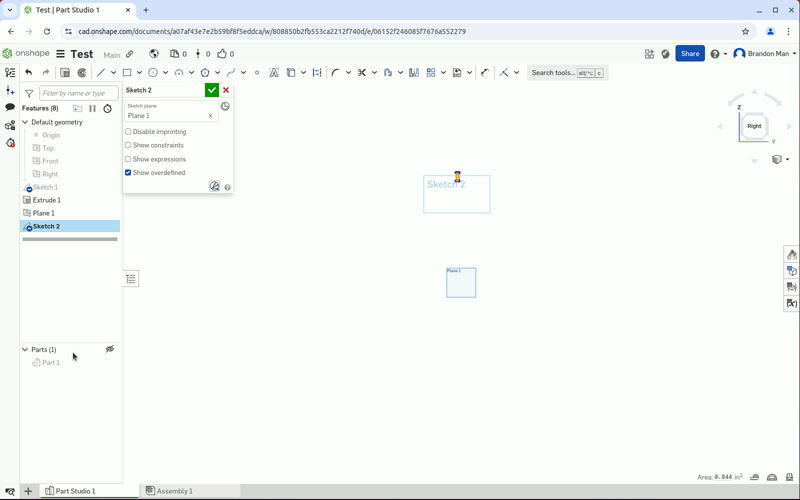
key(shift+e)
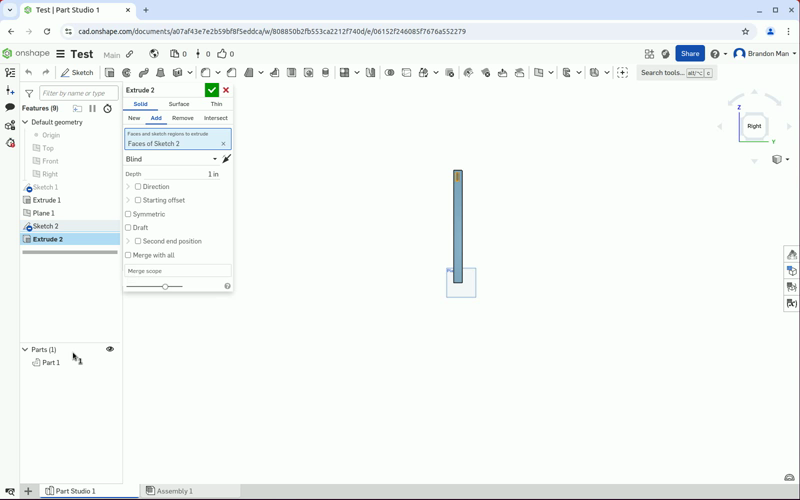
mouse_move(143, 106)
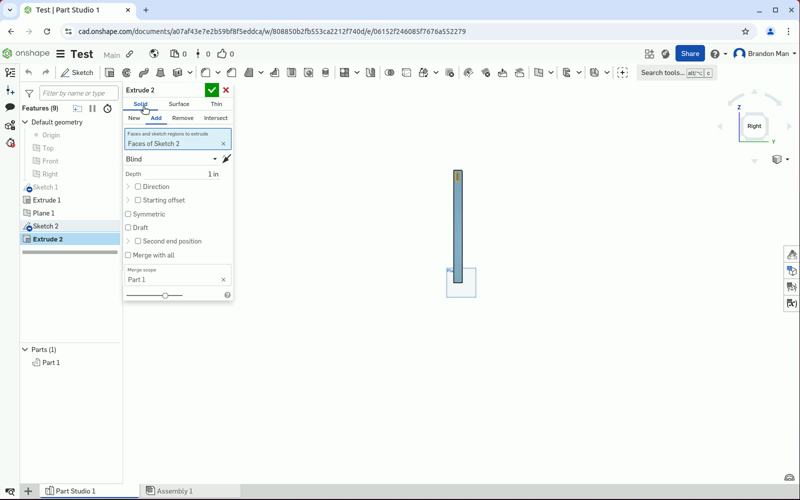
click(143, 106)
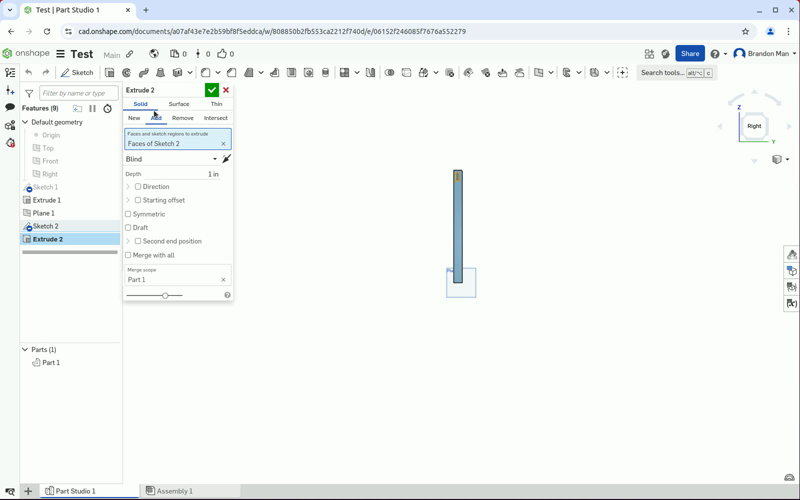
mouse_move(186, 120)
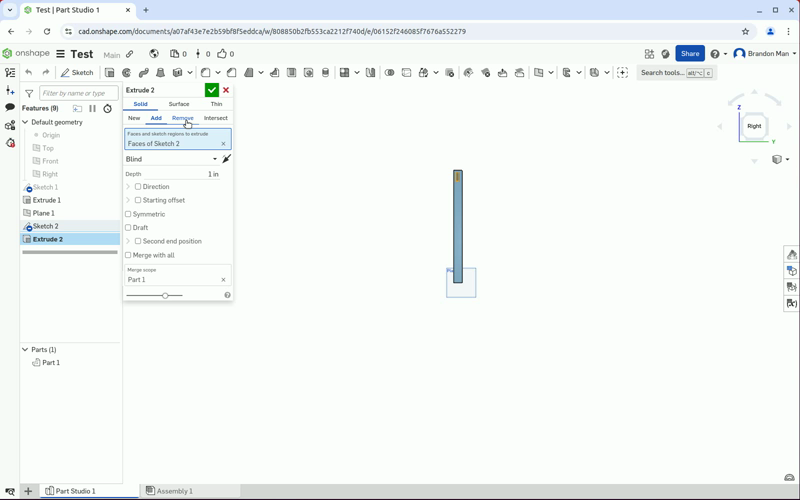
click(186, 120)
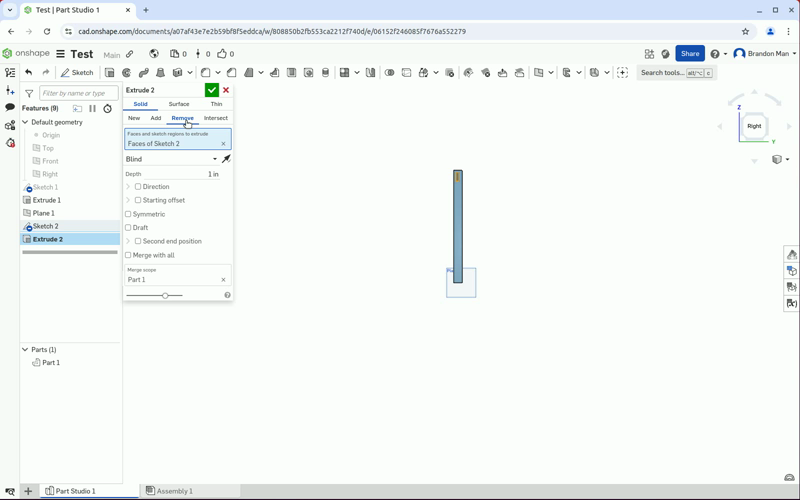
key(tab, 4)
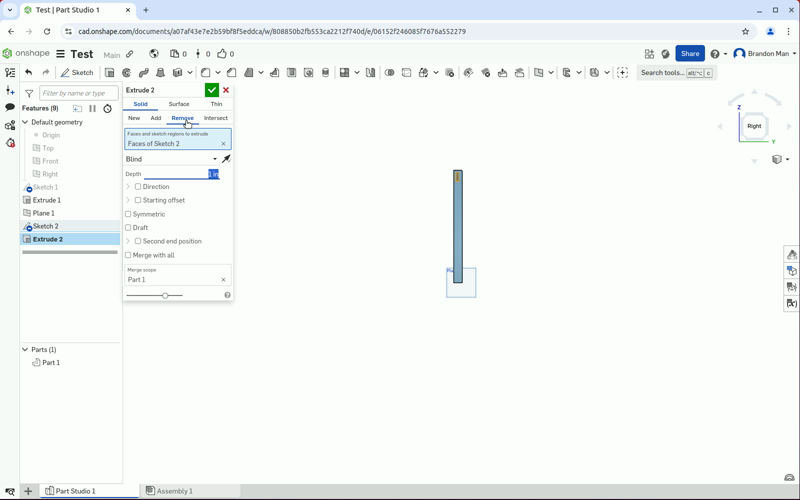
text(0.481)
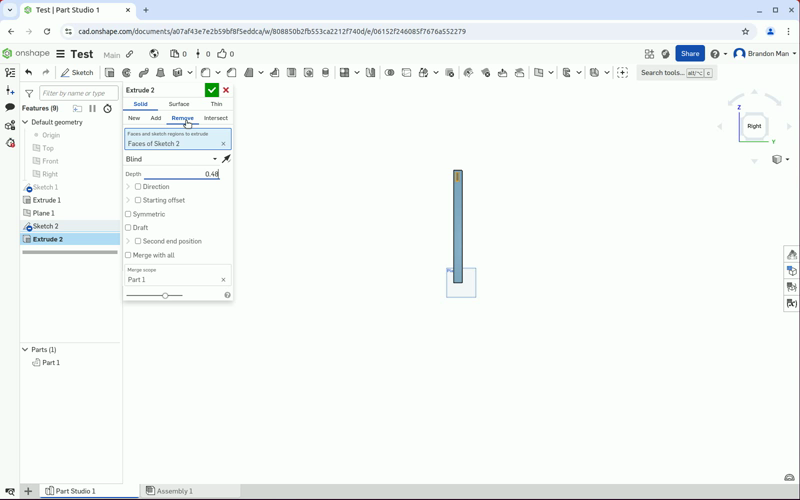
key(tab, 6)
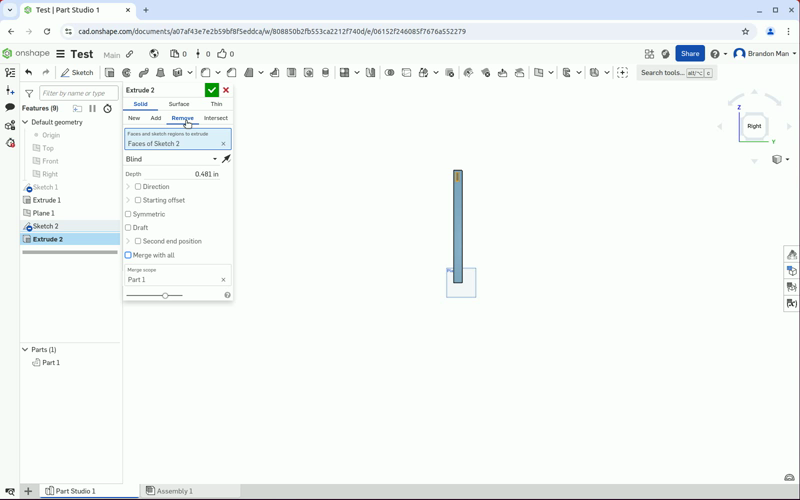
key(space)
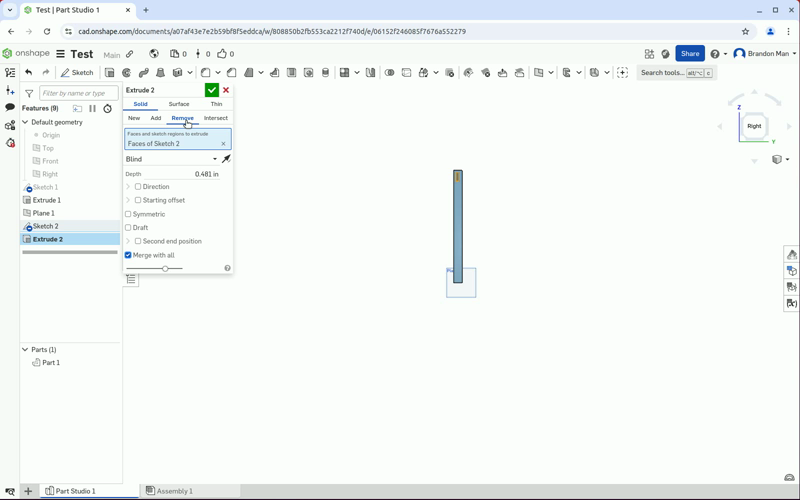
key(enter)
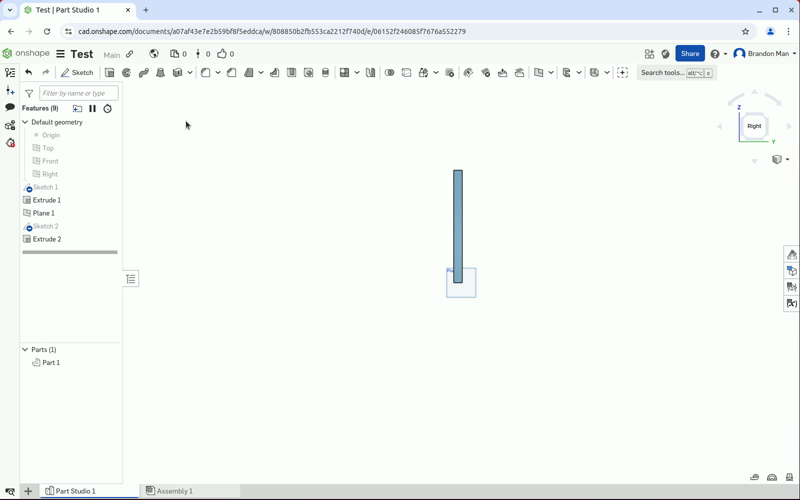
key(shift+h)
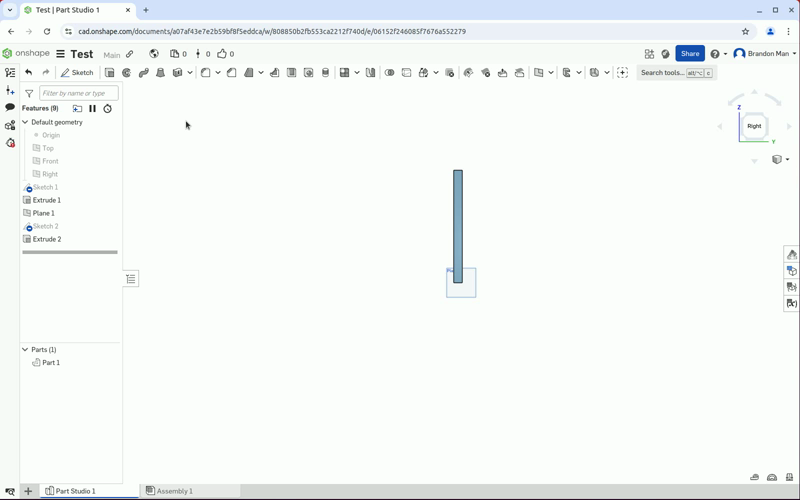
key(shift+h)
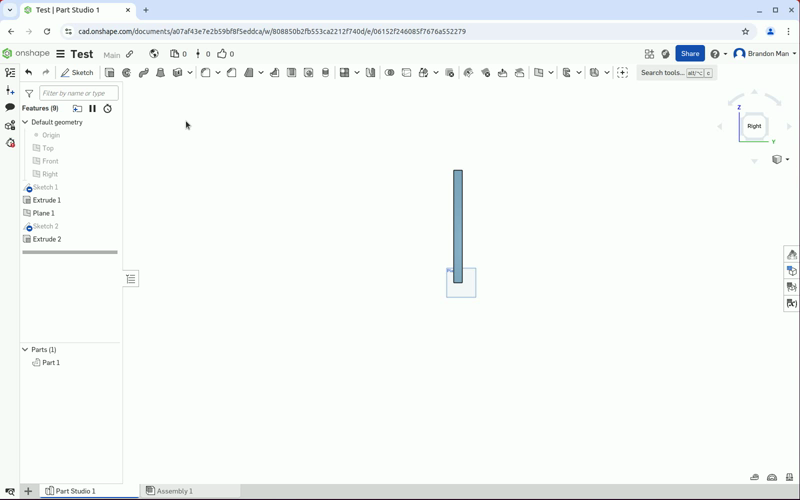
mouse_move(73, 189)
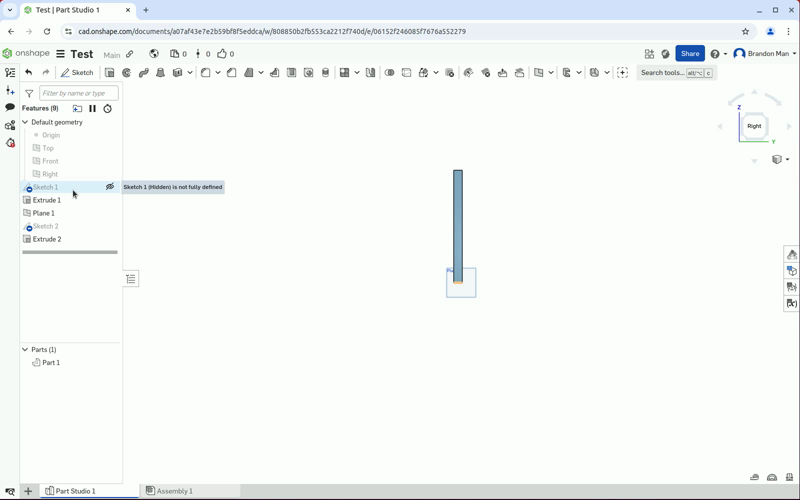
click(73, 189)
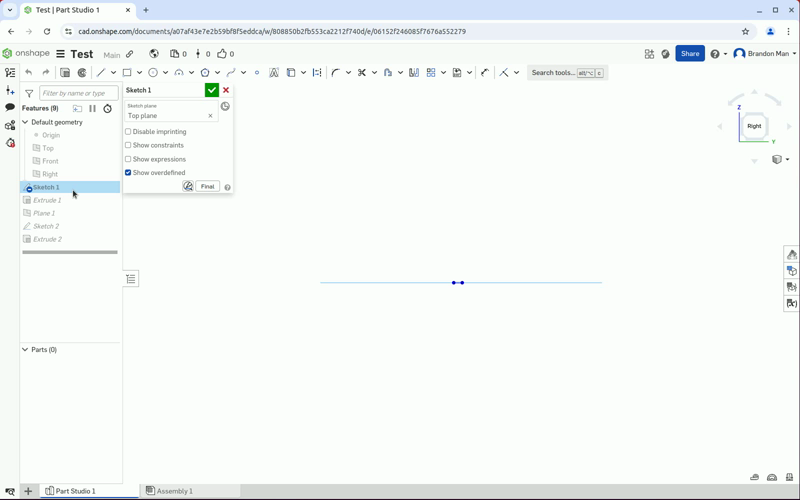
mouse_move(229, 92)
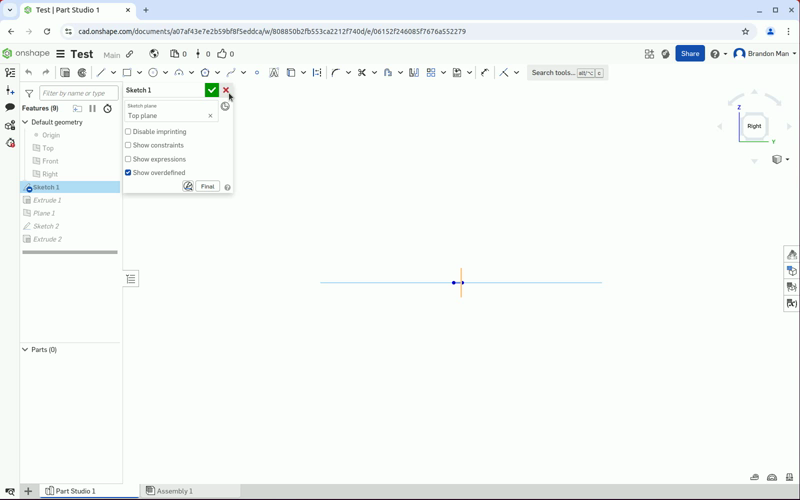
click(229, 92)
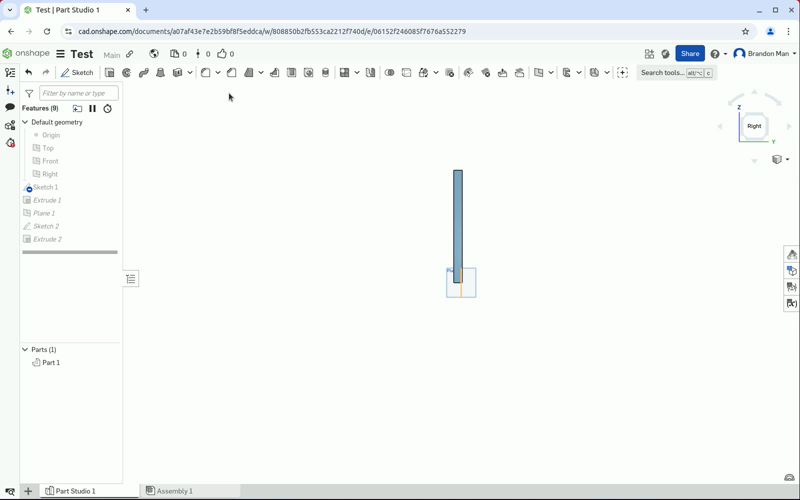
mouse_move(73, 352)
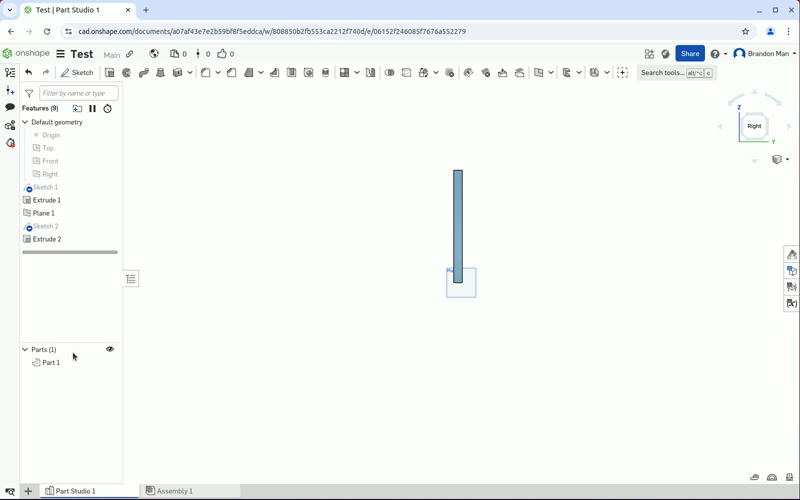
key(y)
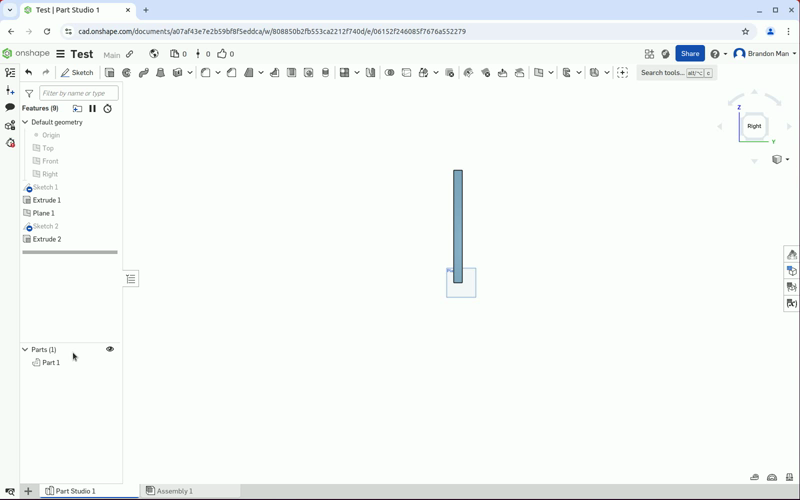
key(shift+p)
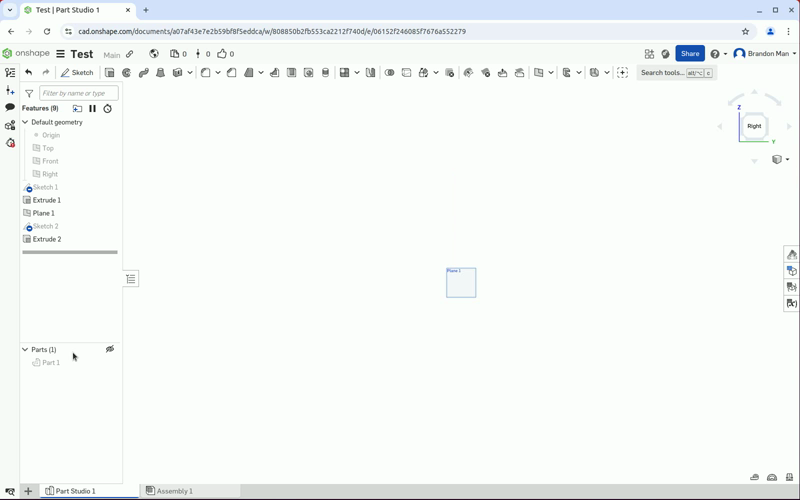
key(space)
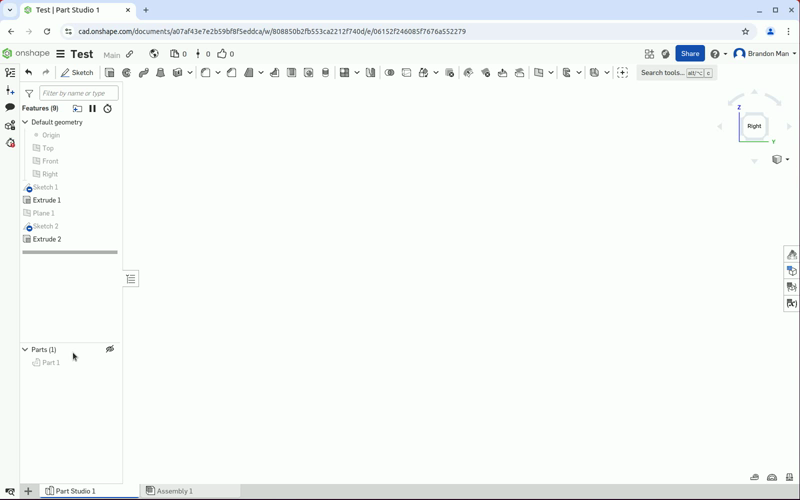
key_down(shift)
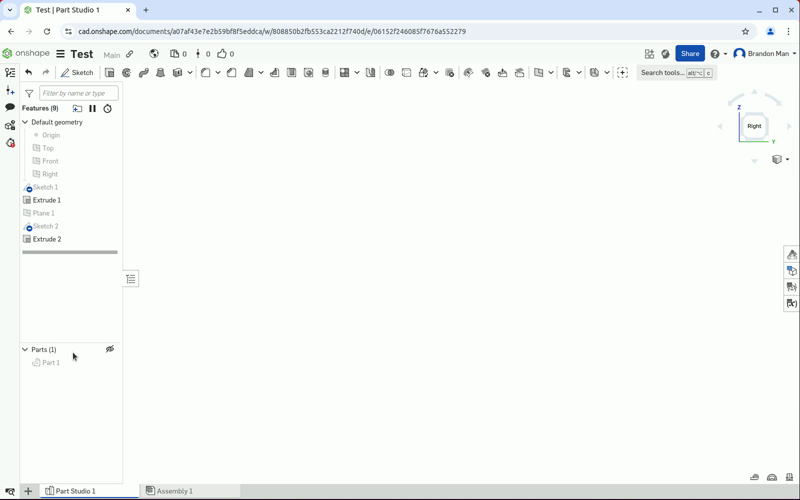
key(right)
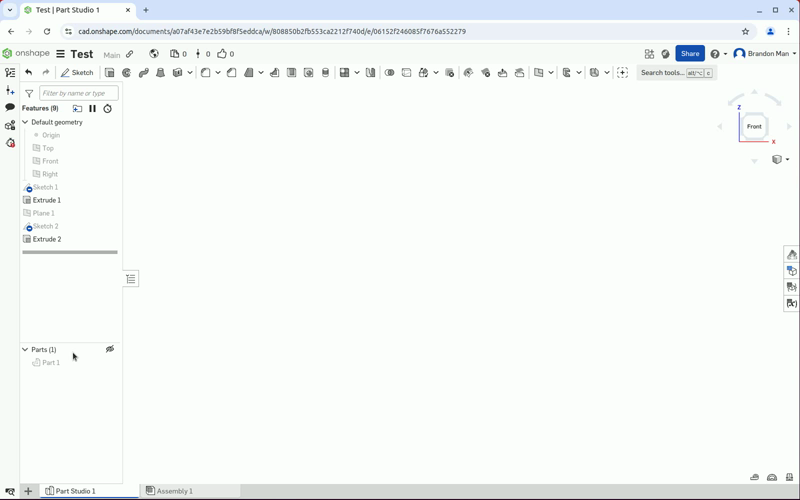
key_up(shift)
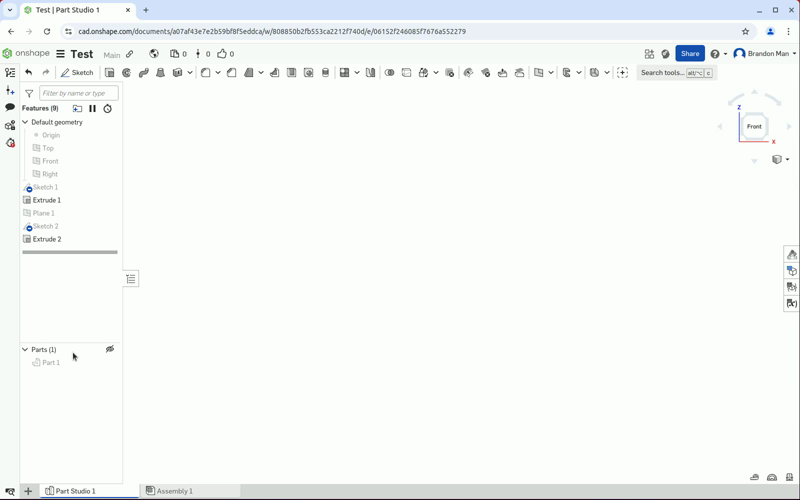
mouse_move(73, 352)
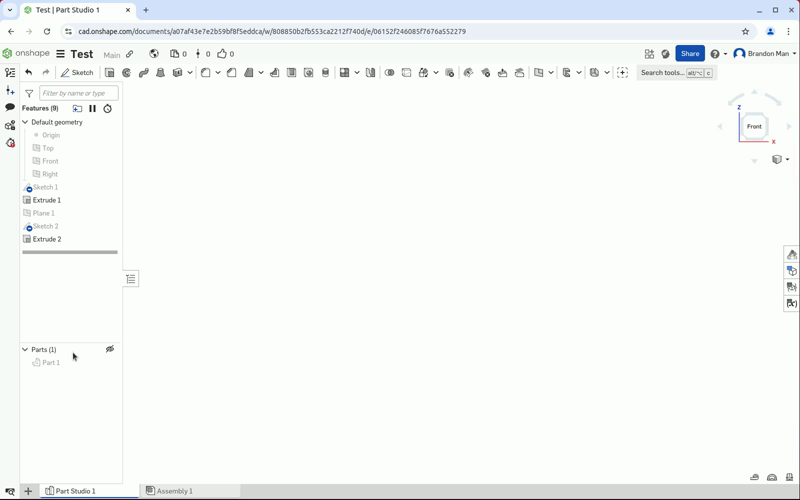
key(shift+y)
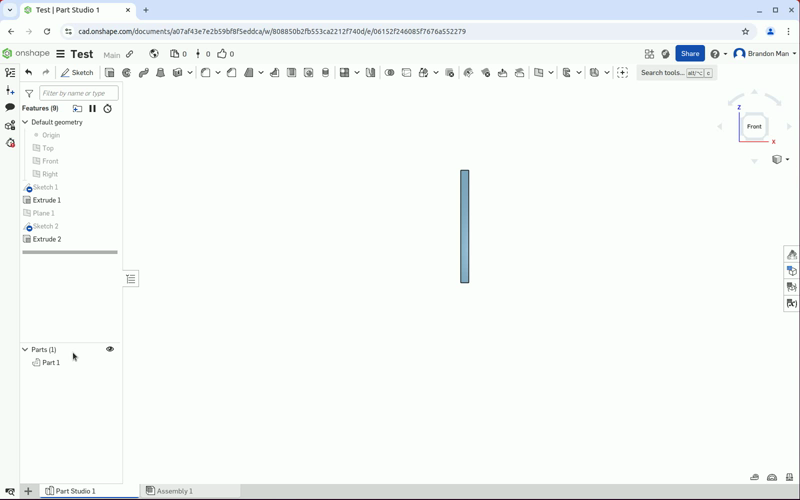
mouse_move(541, 75)
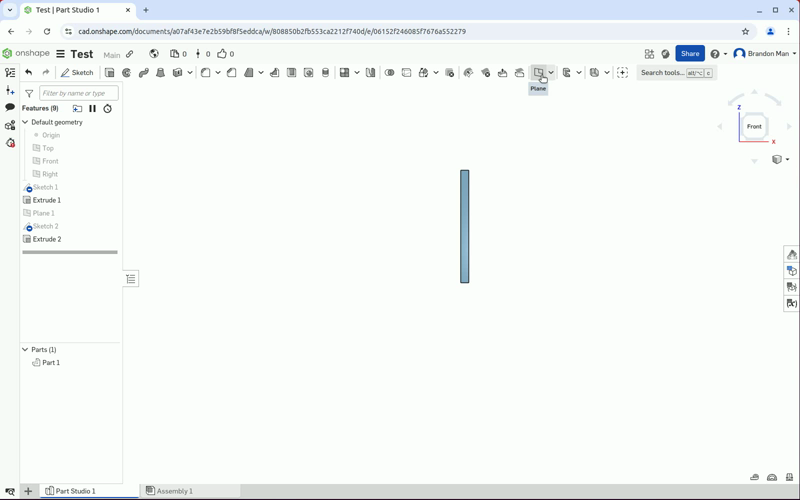
click(541, 75)
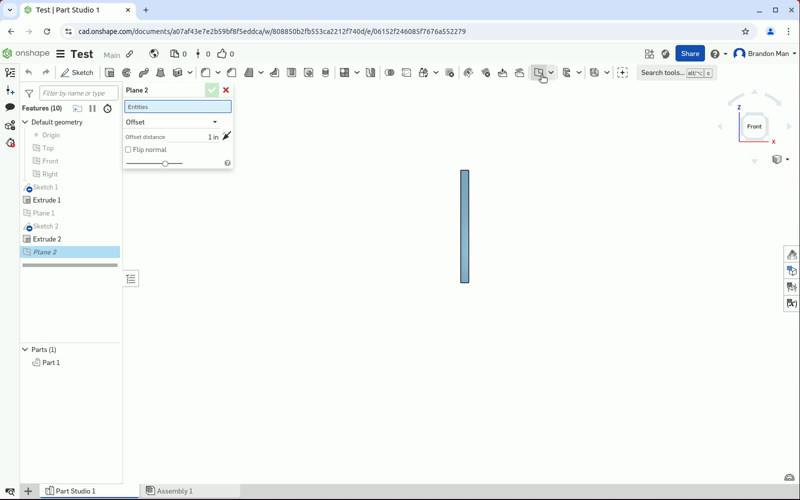
mouse_move(73, 163)
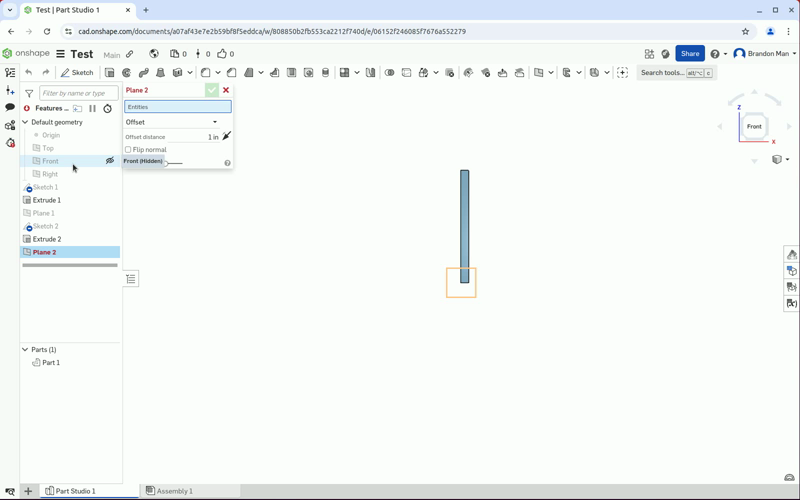
click(73, 163)
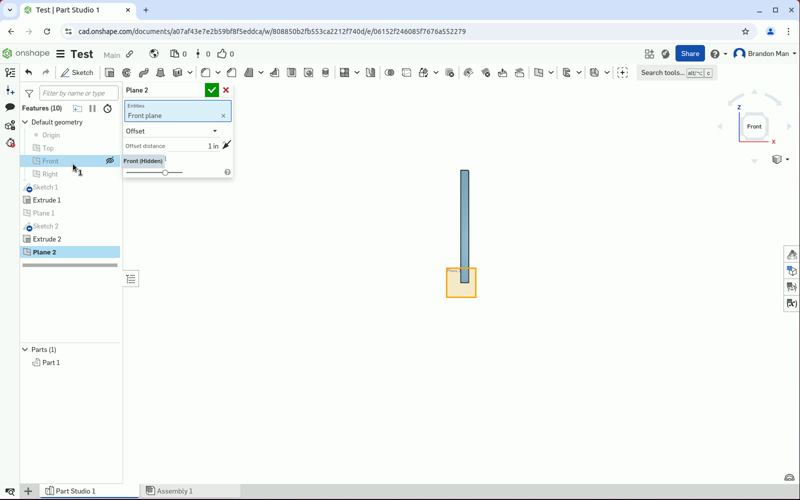
key(tab, 2)
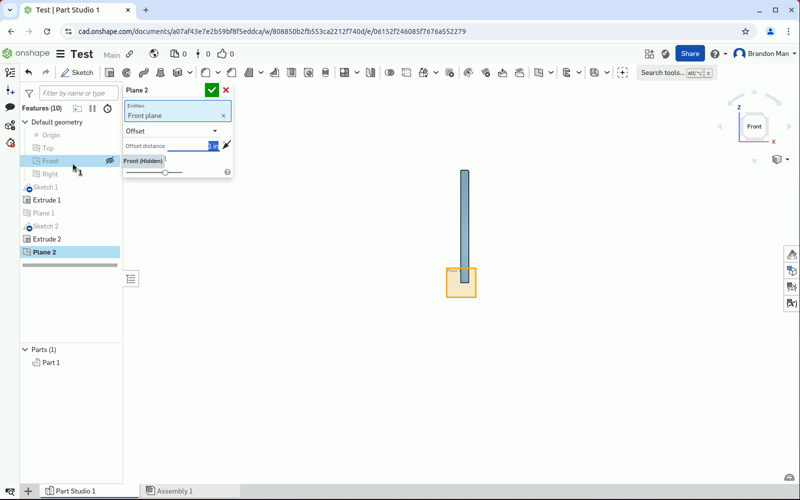
text(1.448)
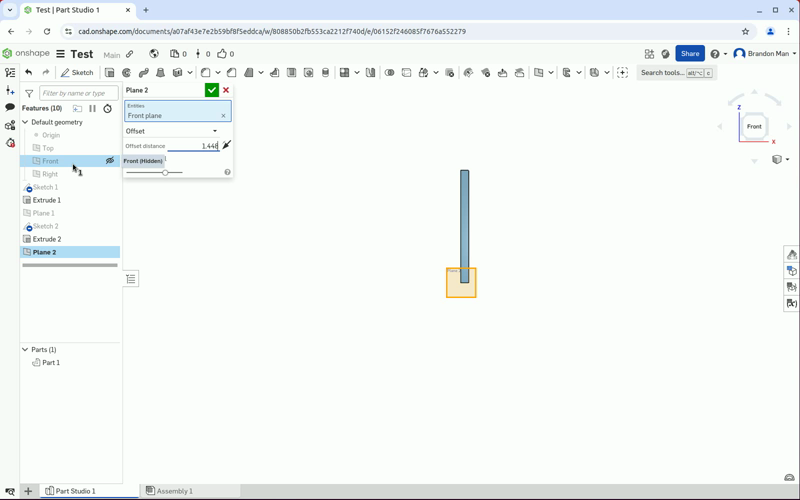
key(enter, 2)
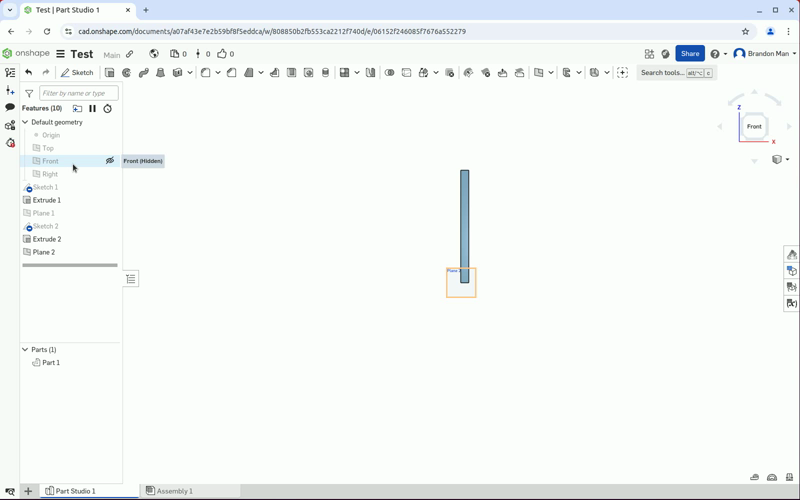
key(shift+s)
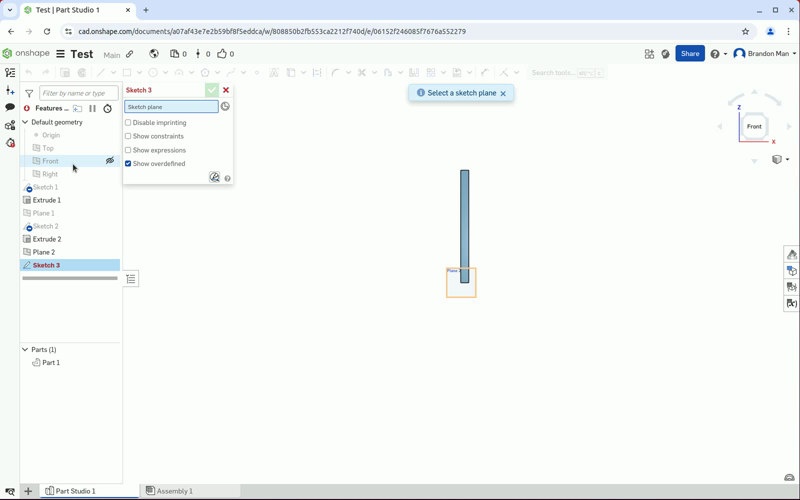
mouse_move(73, 254)
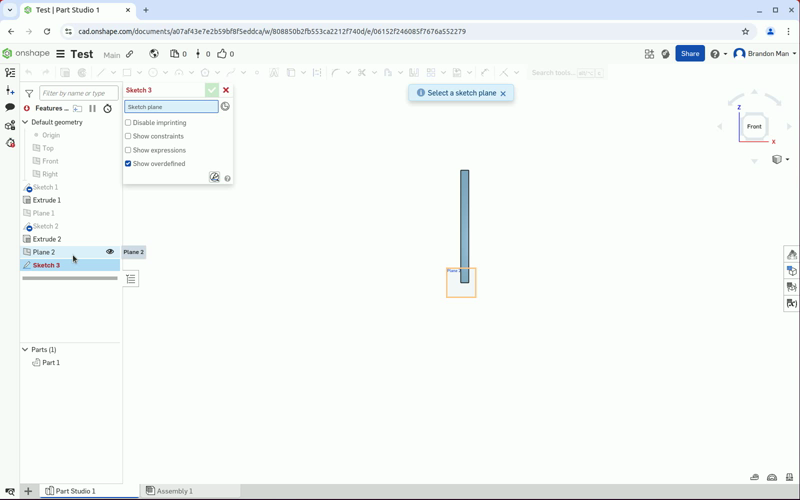
click(73, 254)
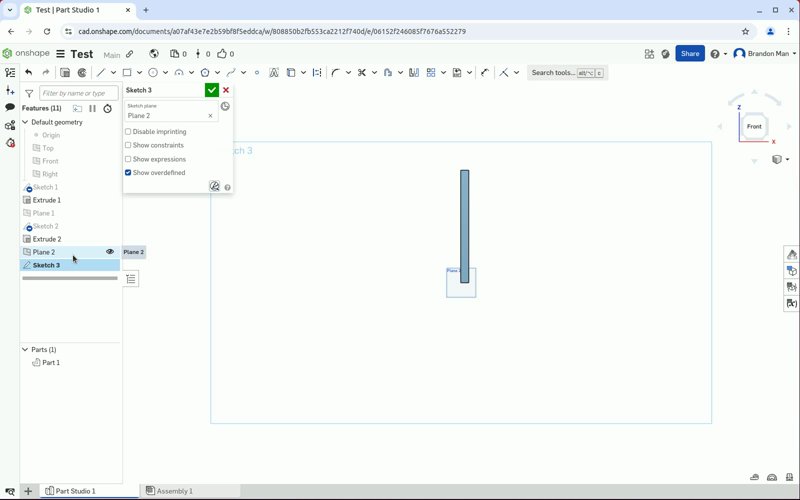
mouse_move(73, 352)
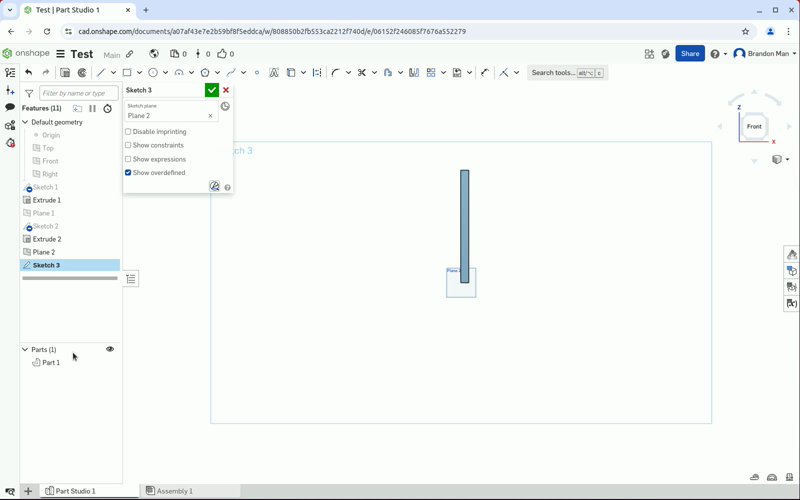
key(y)
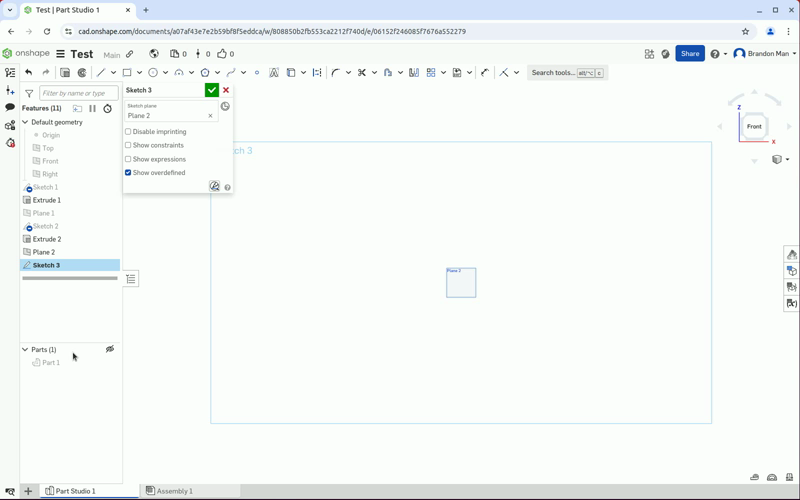
key(l)
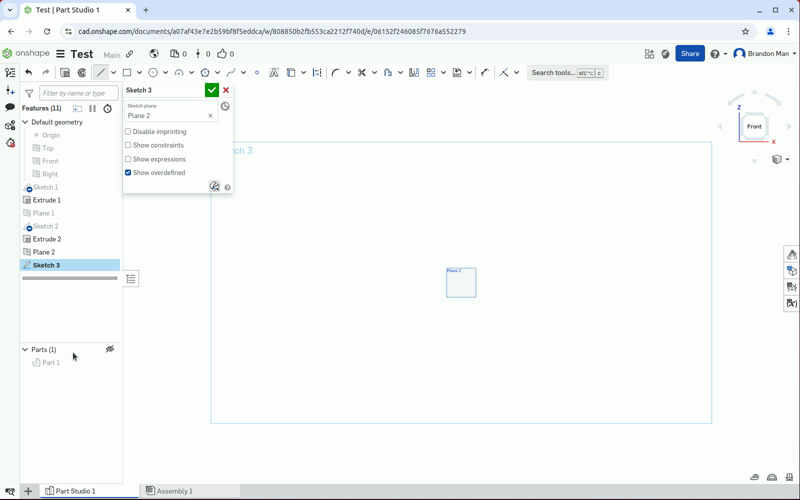
key_down(shift)
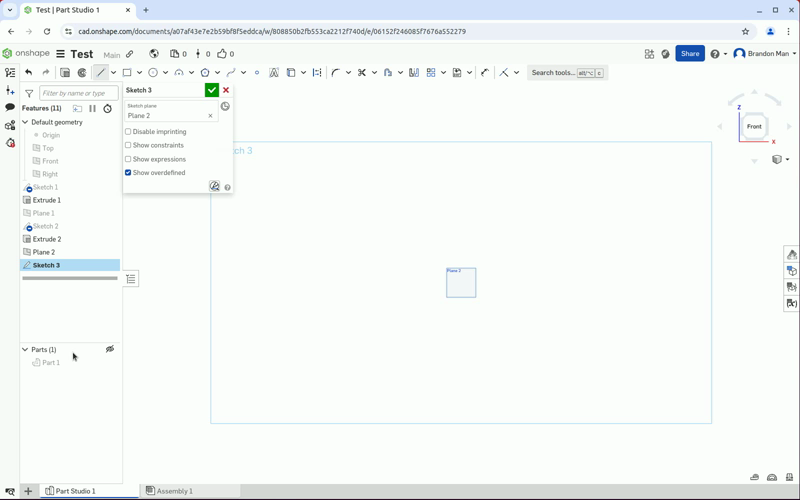
mouse_move(463, 180)
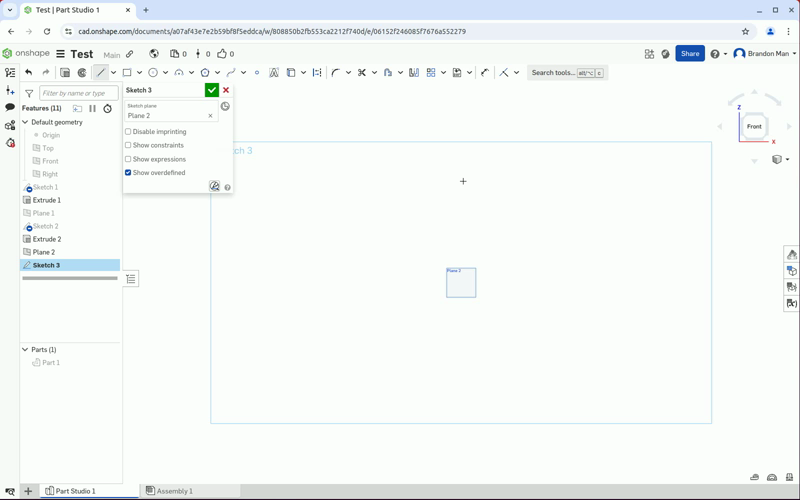
click(463, 180)
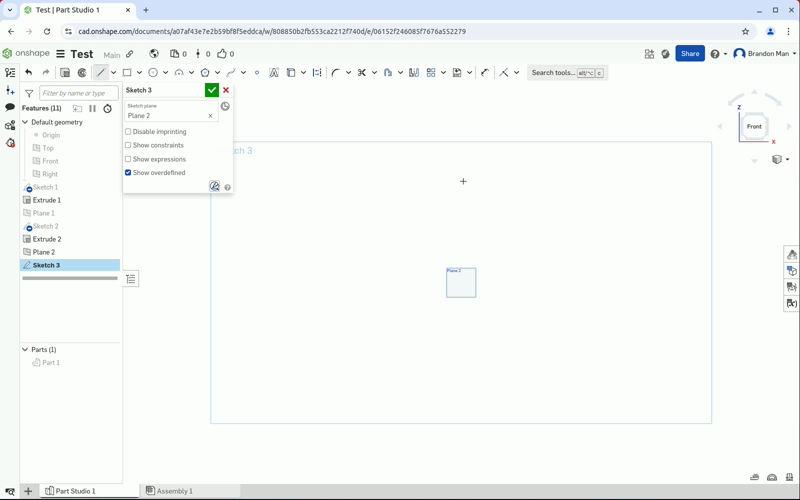
key_up(shift)
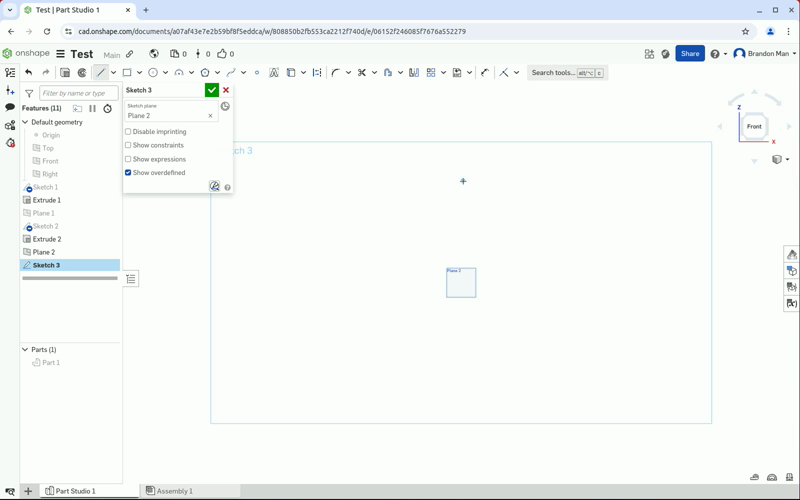
key_down(shift)
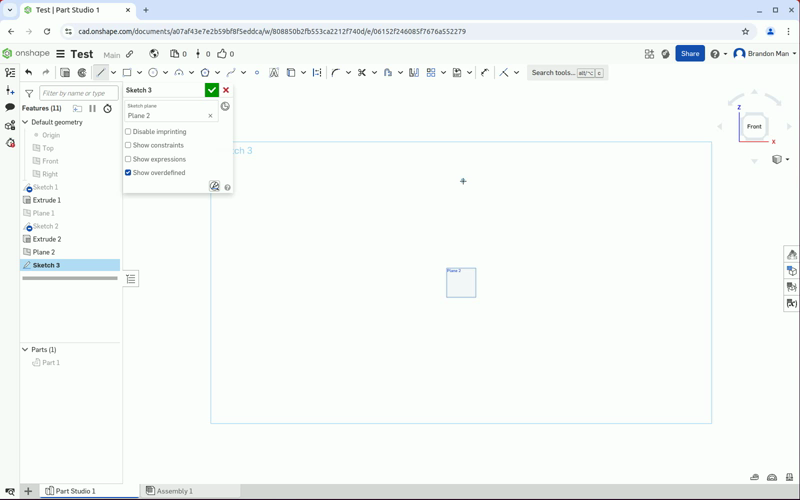
mouse_move(493, 180)
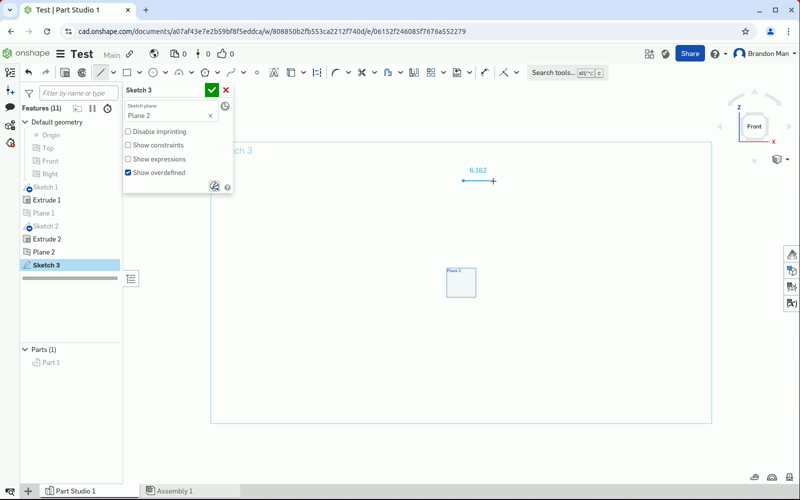
mouse_move(465, 180)
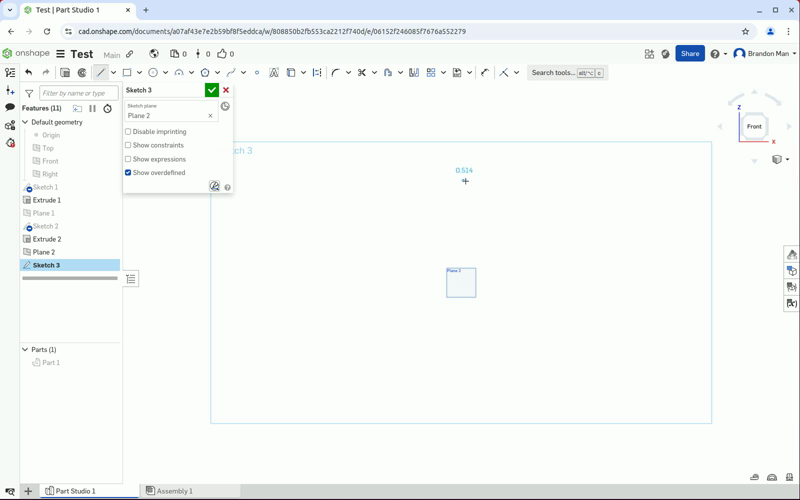
scroll(6)
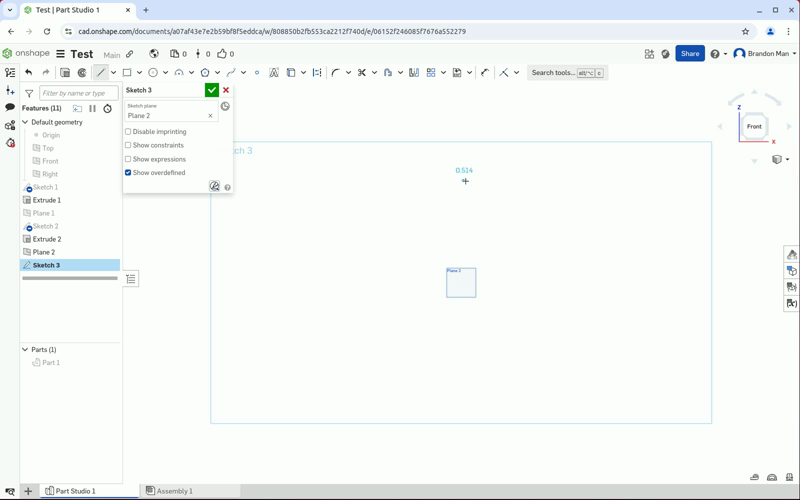
scroll(6)
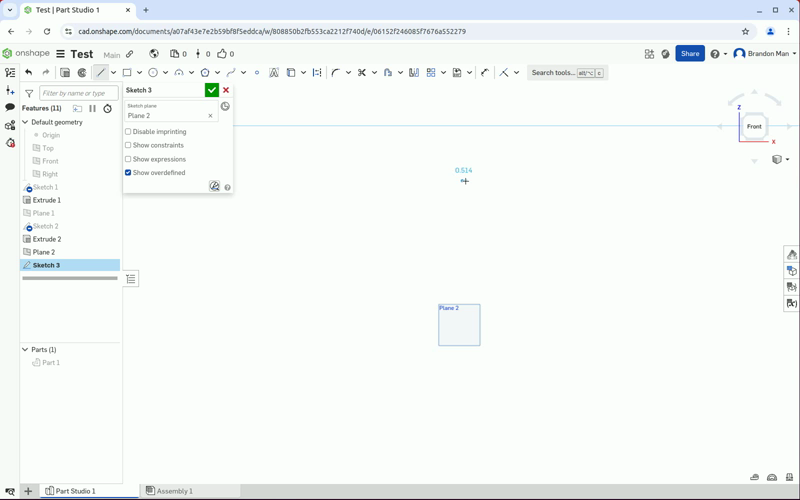
scroll(6)
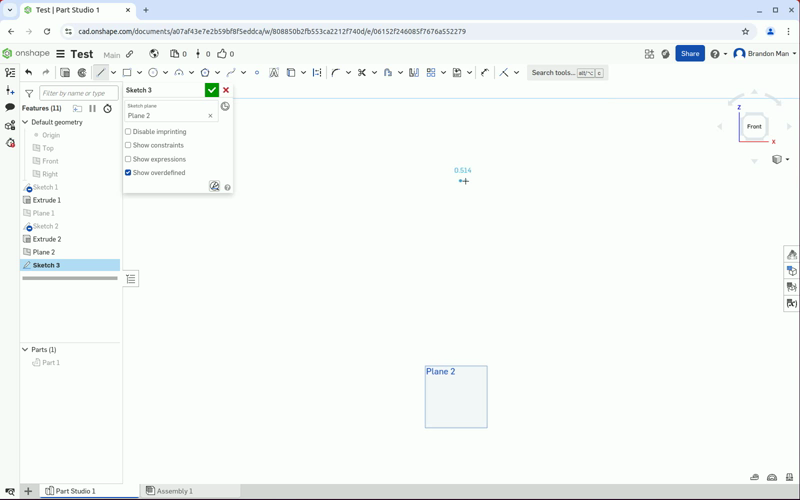
scroll(6)
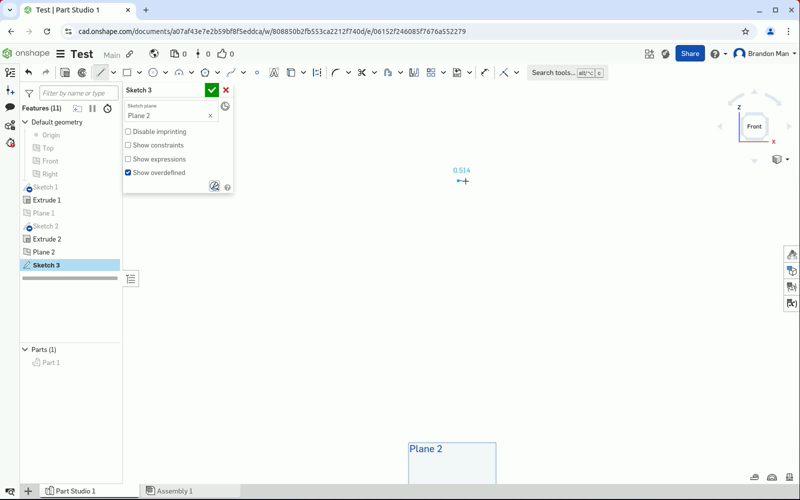
scroll(6)
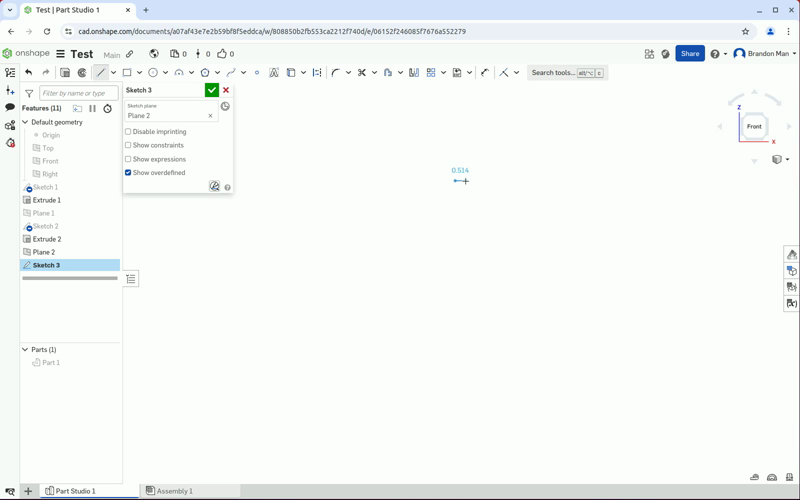
scroll(6)
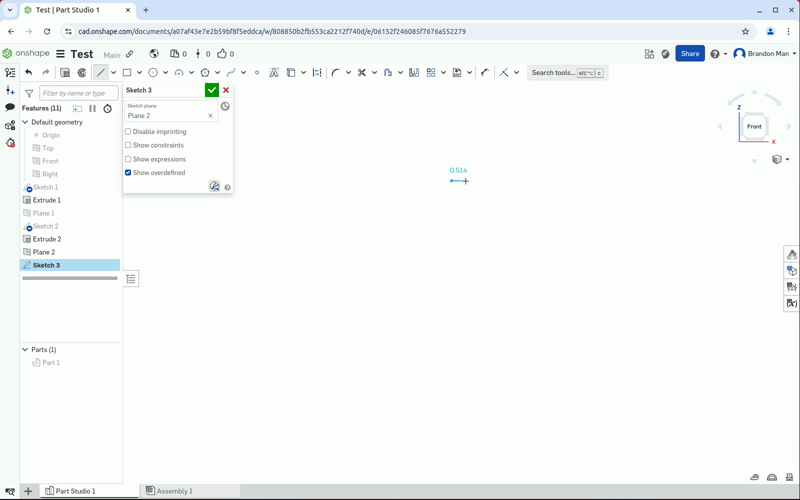
scroll(6)
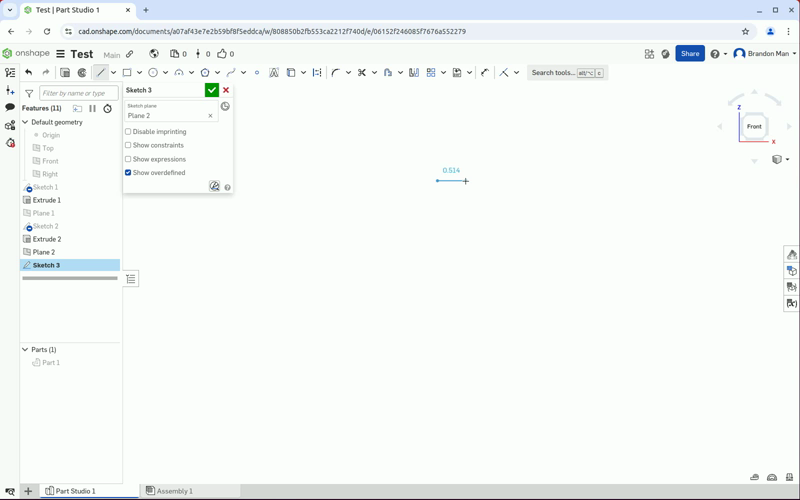
click(465, 180)
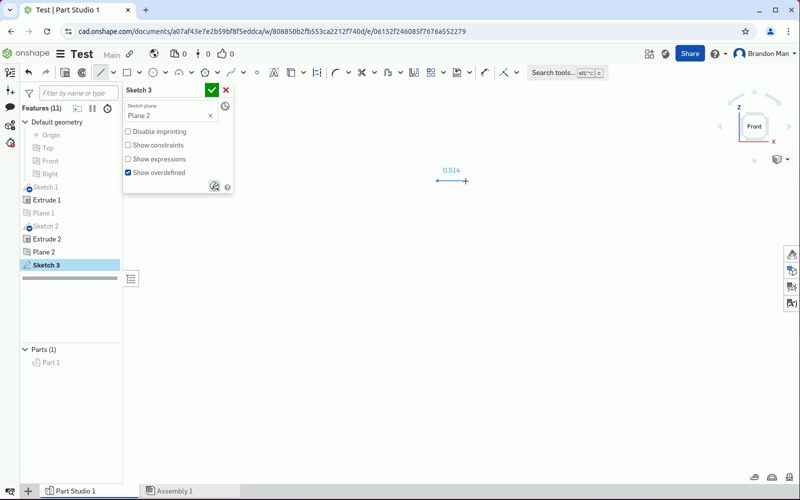
scroll(-6)
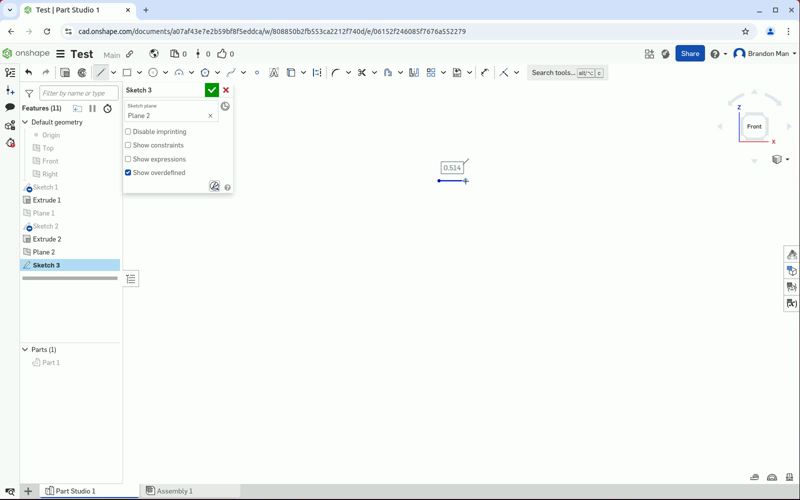
scroll(-6)
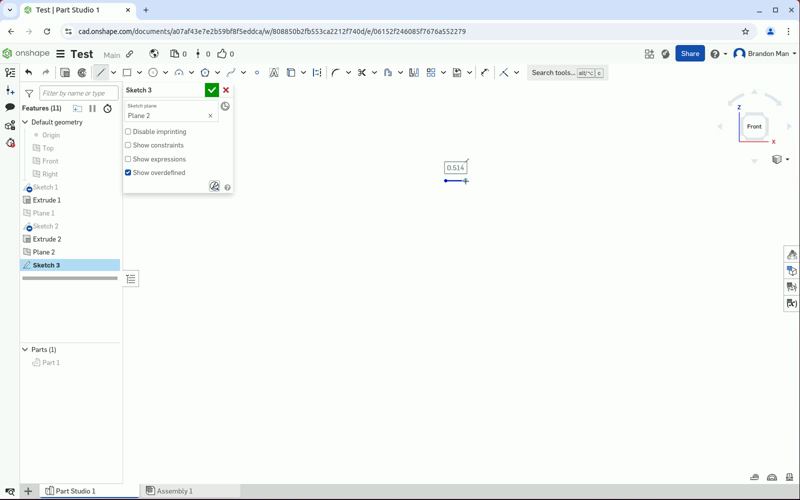
scroll(-6)
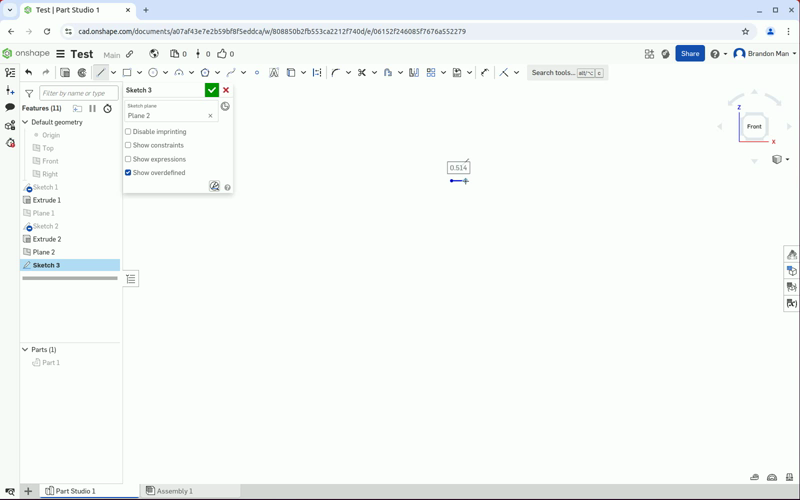
scroll(-6)
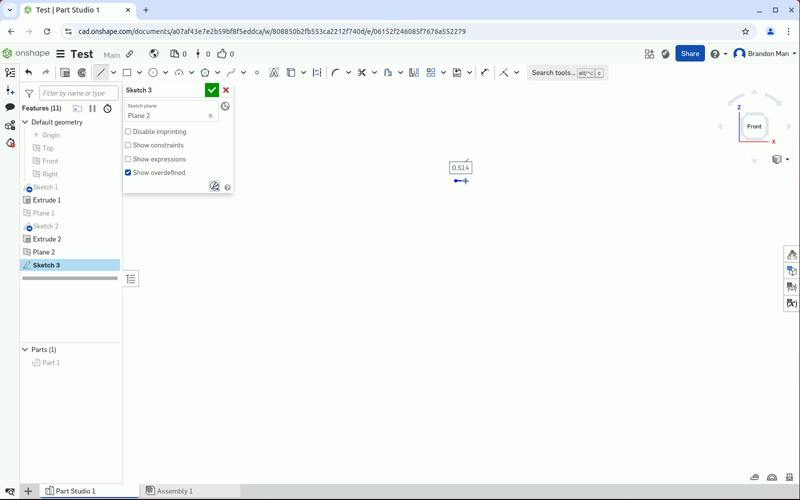
scroll(-6)
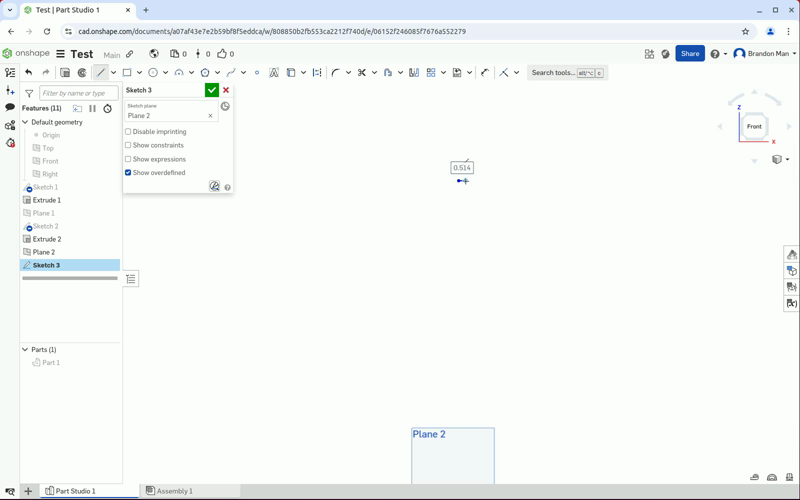
scroll(-6)
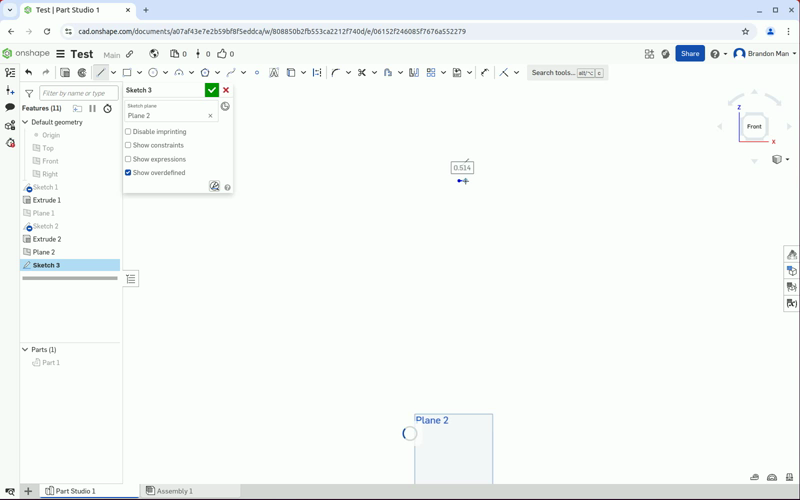
scroll(-6)
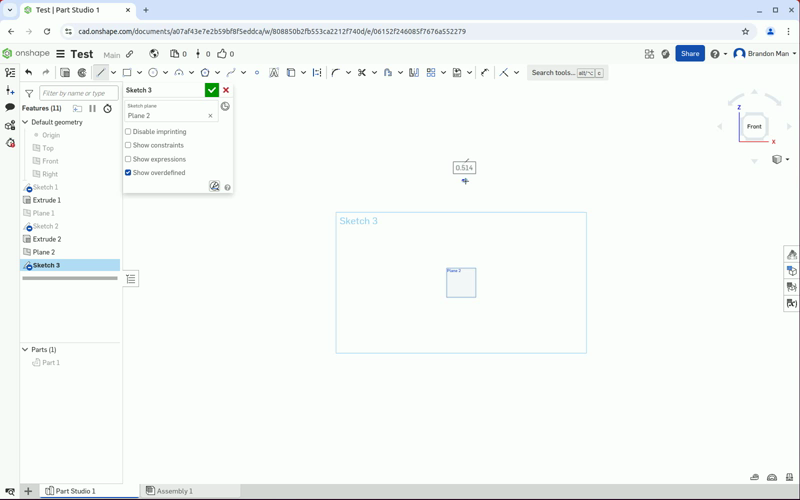
key_up(shift)
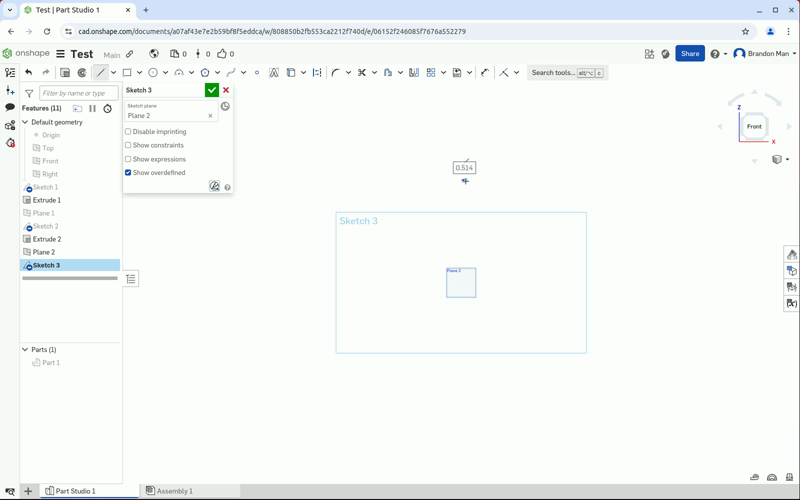
key_down(shift)
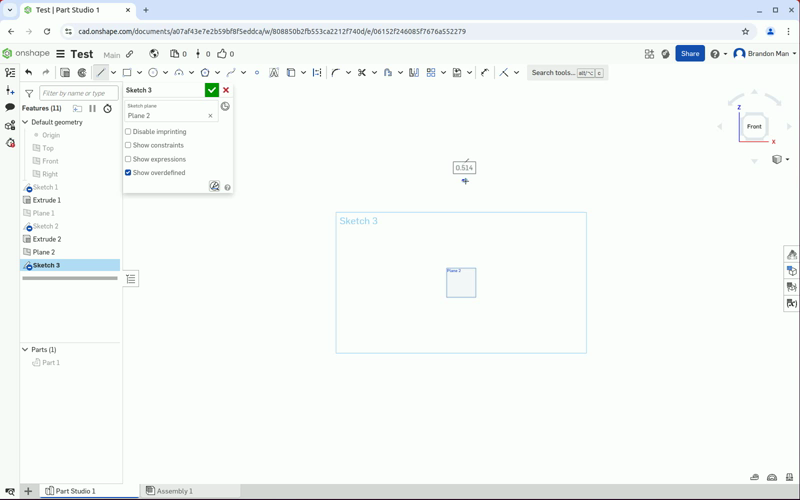
mouse_move(495, 180)
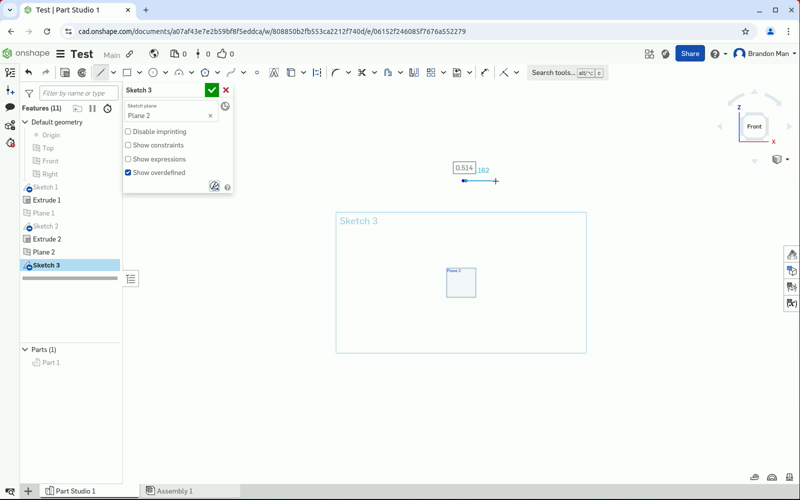
mouse_move(465, 172)
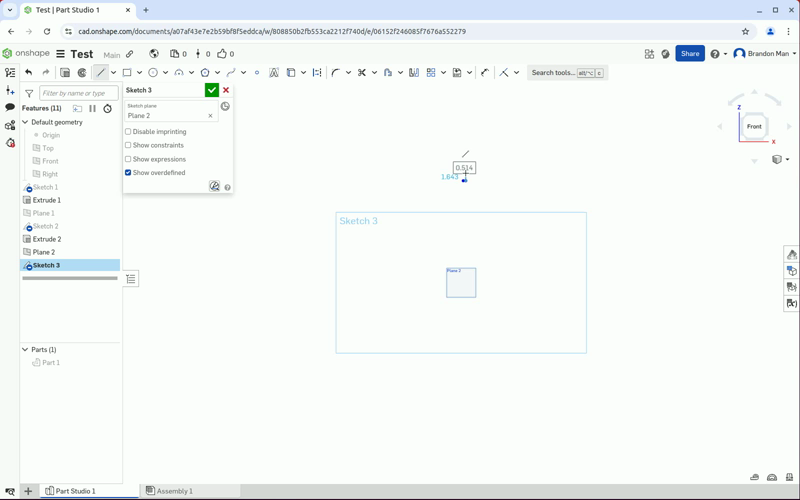
click(465, 172)
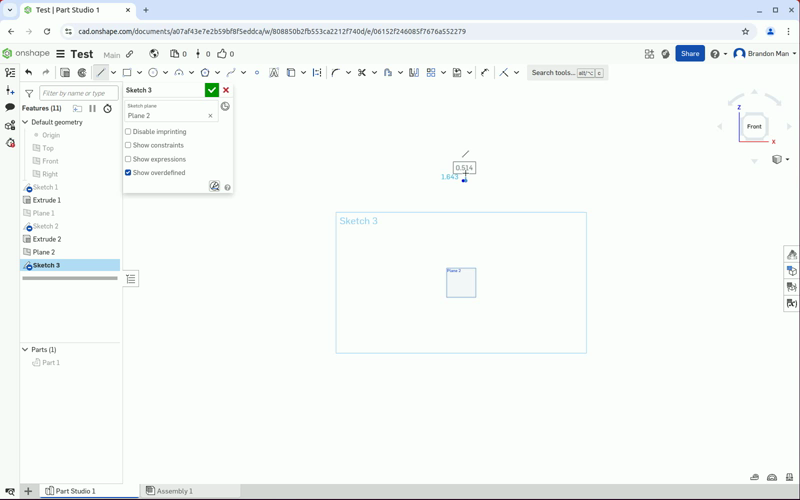
key_up(shift)
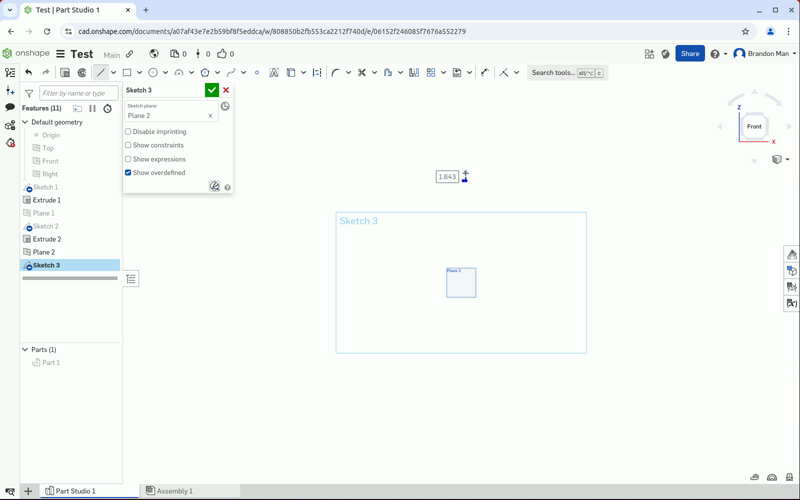
key_down(shift)
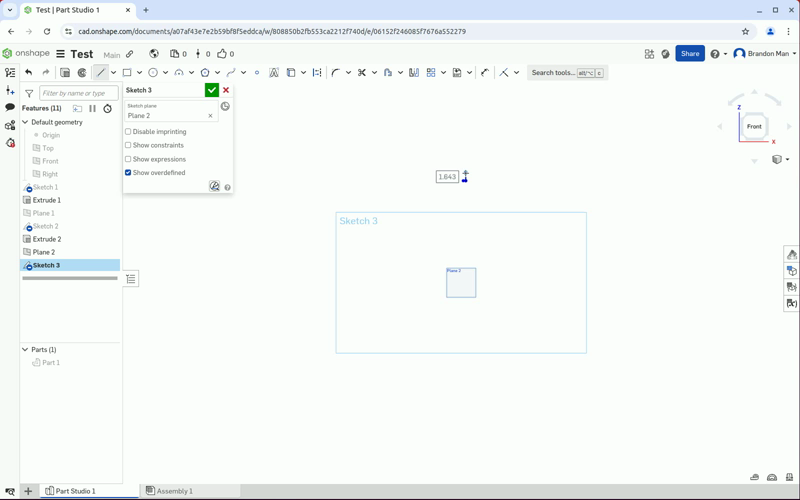
mouse_move(495, 172)
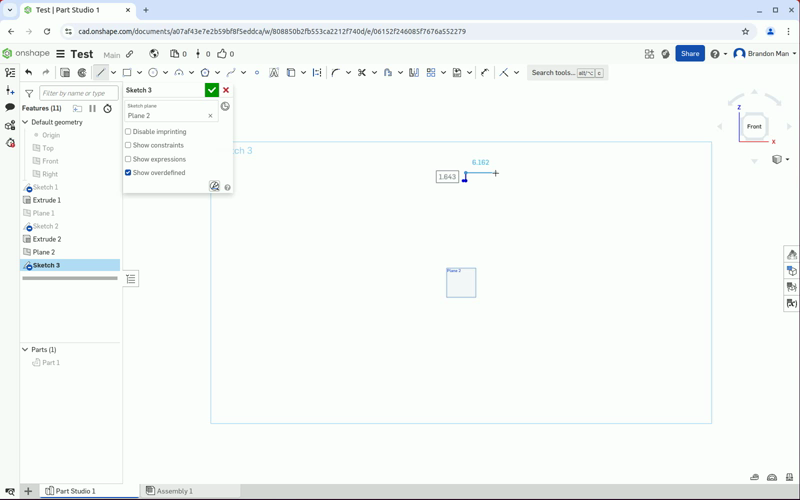
mouse_move(463, 172)
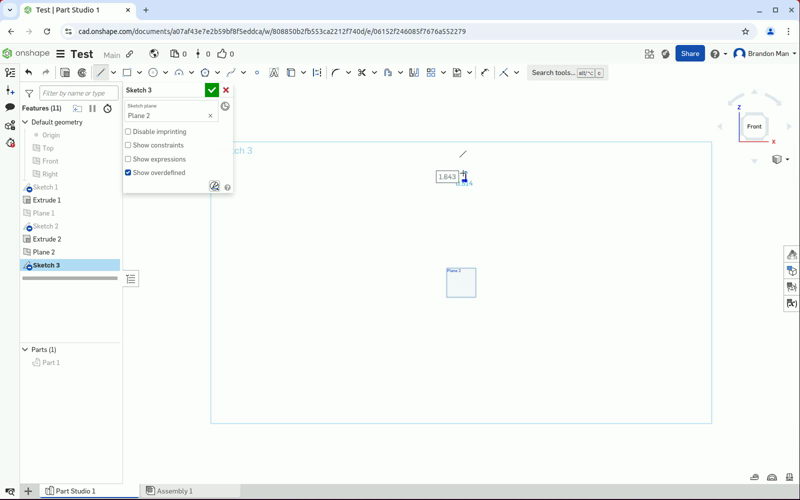
scroll(6)
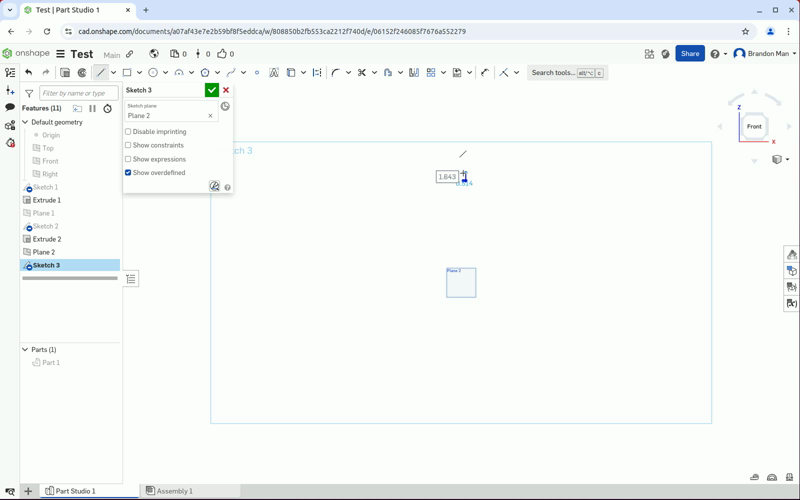
scroll(6)
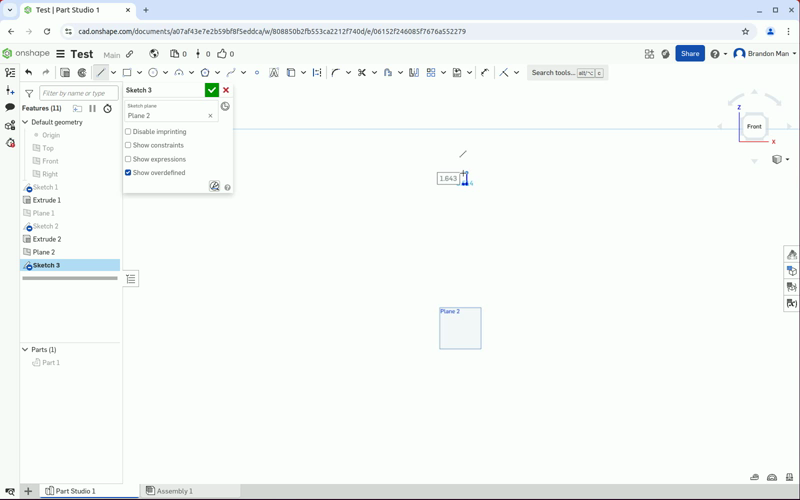
scroll(6)
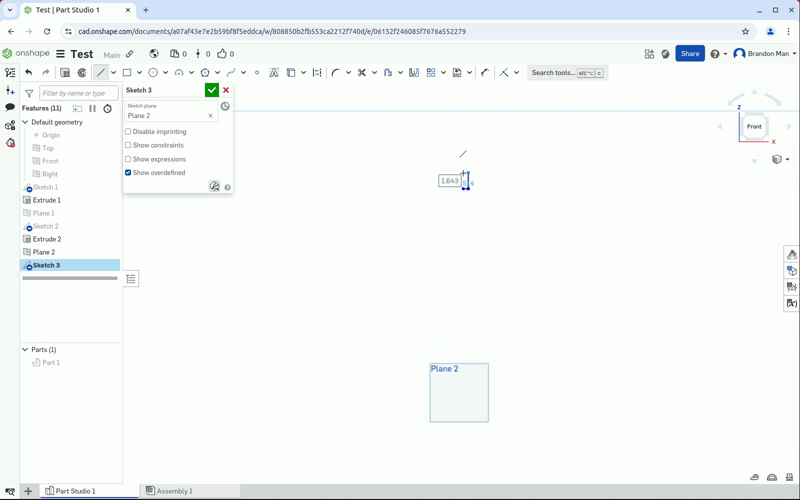
scroll(6)
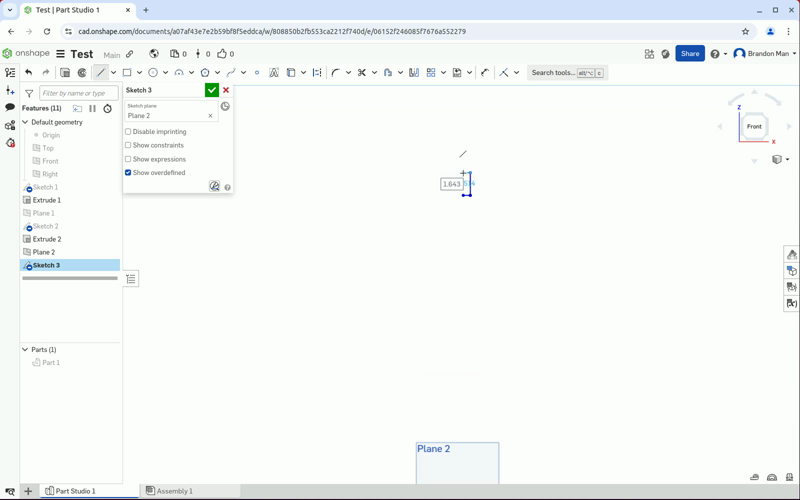
scroll(6)
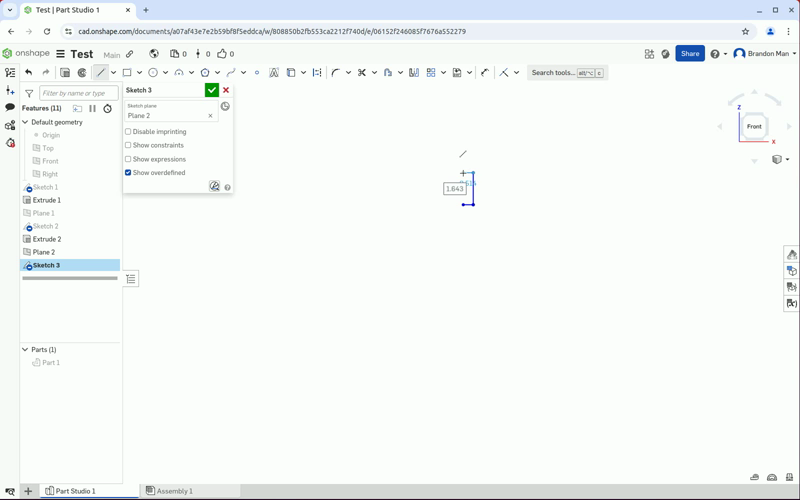
scroll(6)
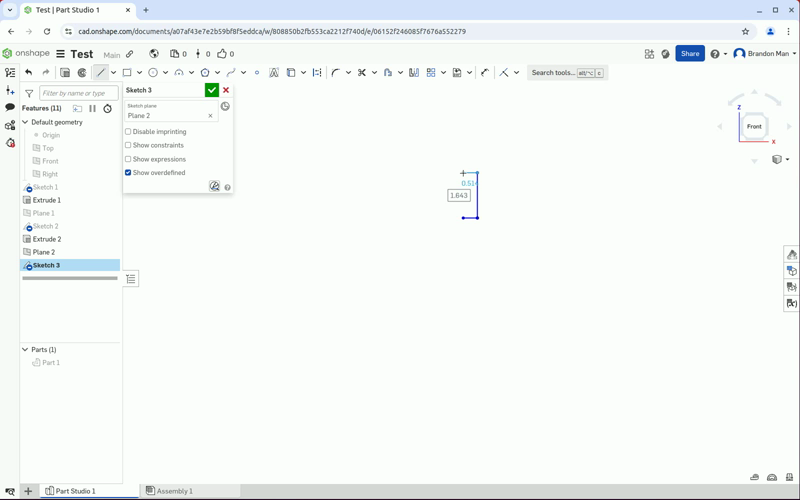
scroll(6)
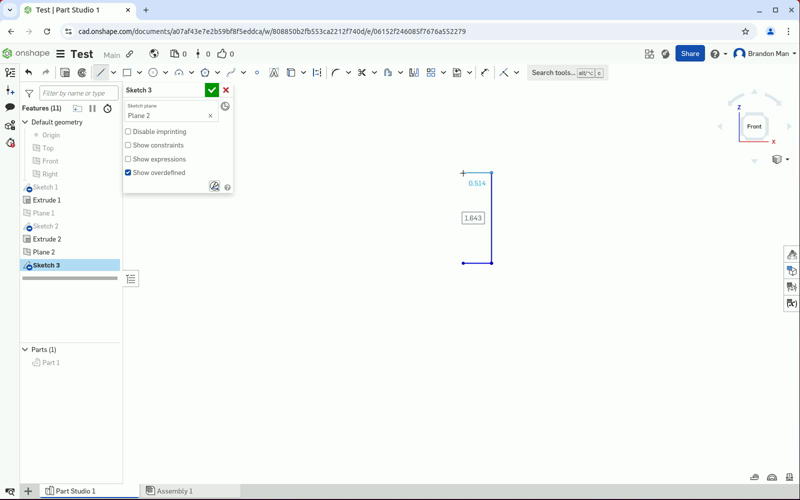
click(463, 172)
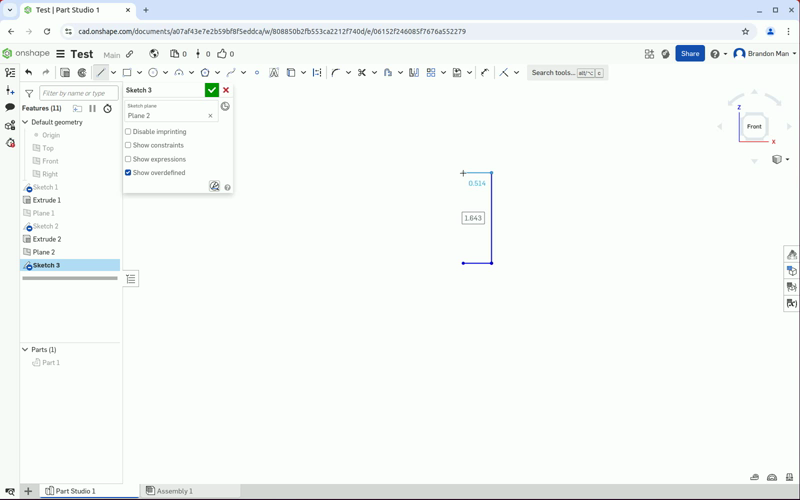
scroll(-6)
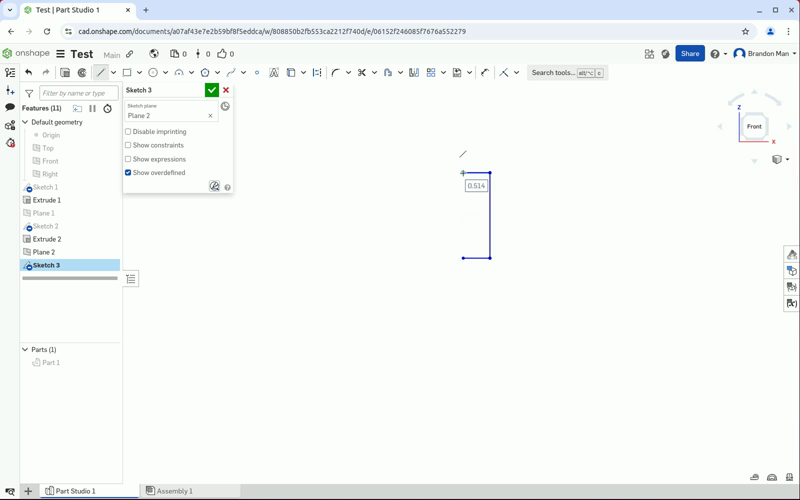
scroll(-6)
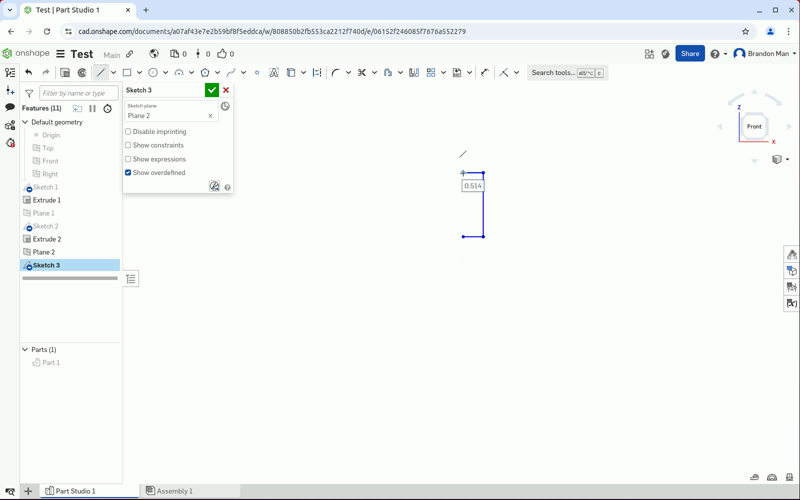
scroll(-6)
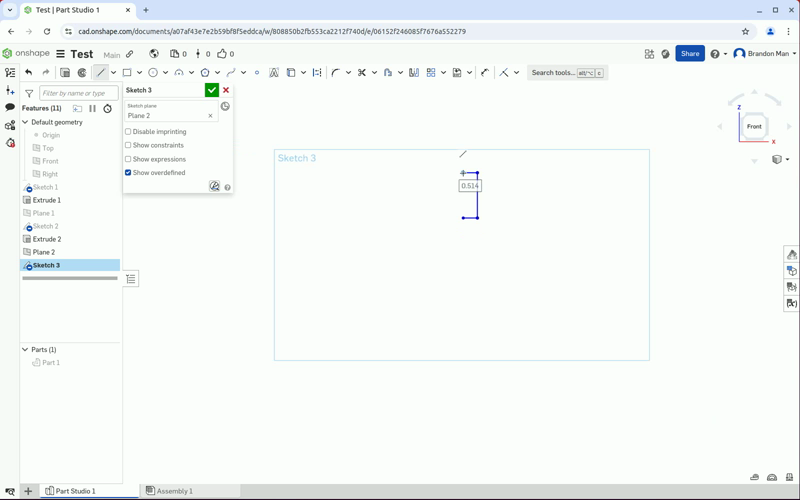
scroll(-6)
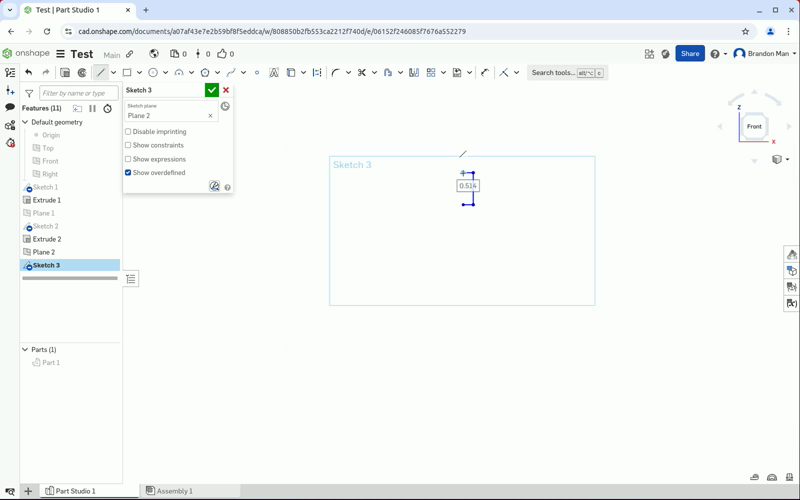
scroll(-6)
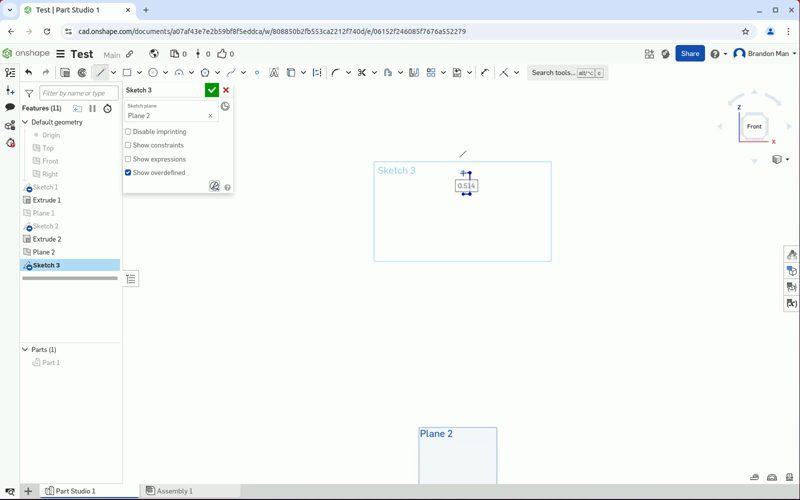
scroll(-6)
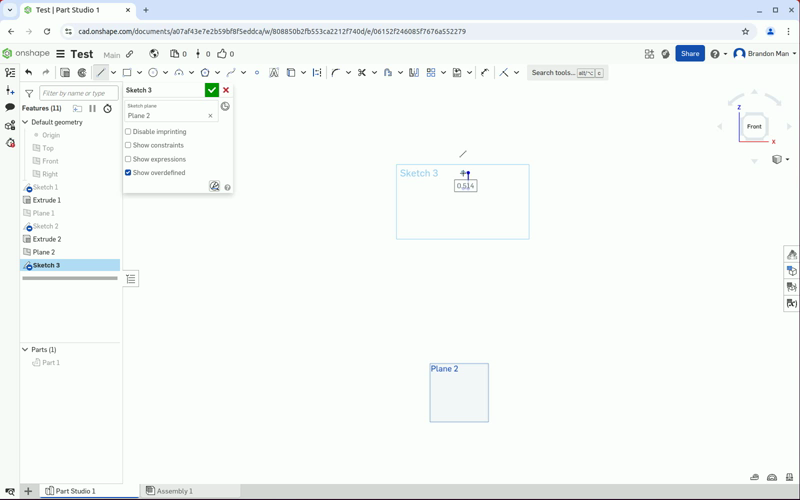
scroll(-6)
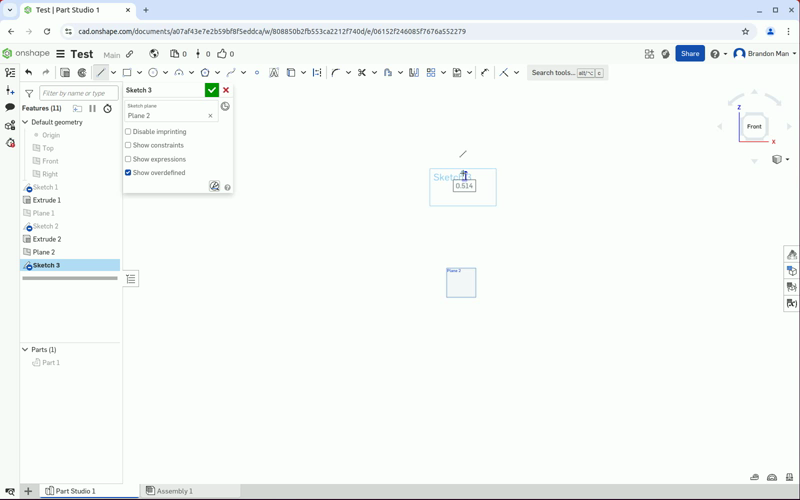
key_up(shift)
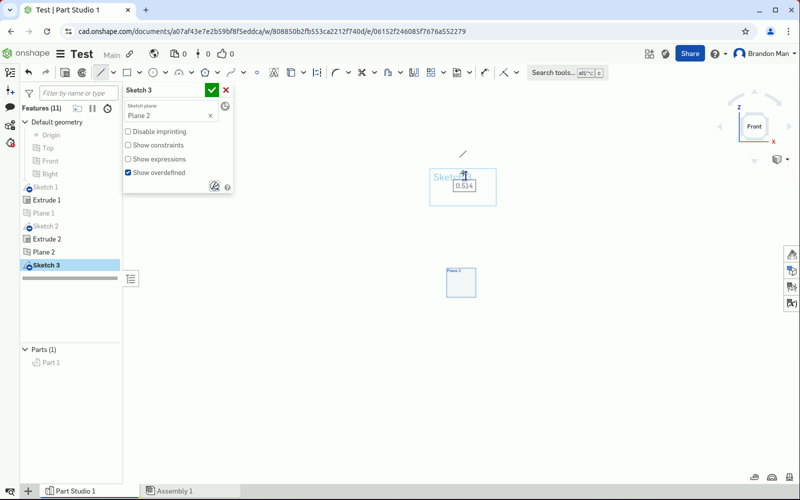
mouse_move(493, 172)
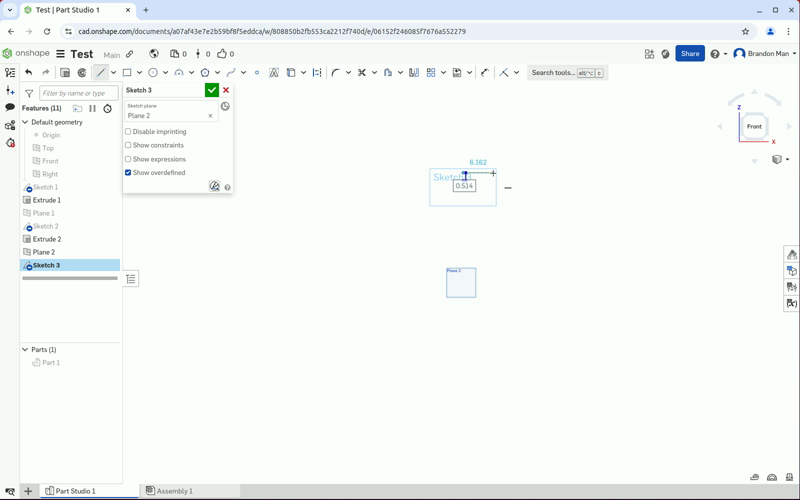
key_down(shift)
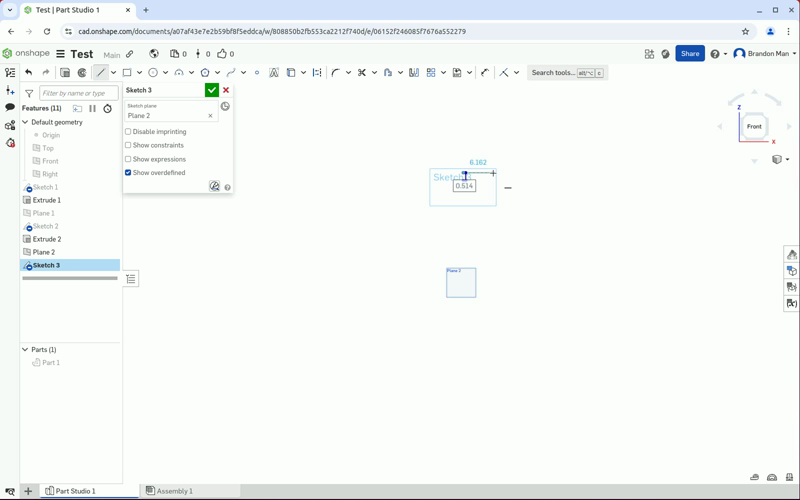
mouse_move(463, 180)
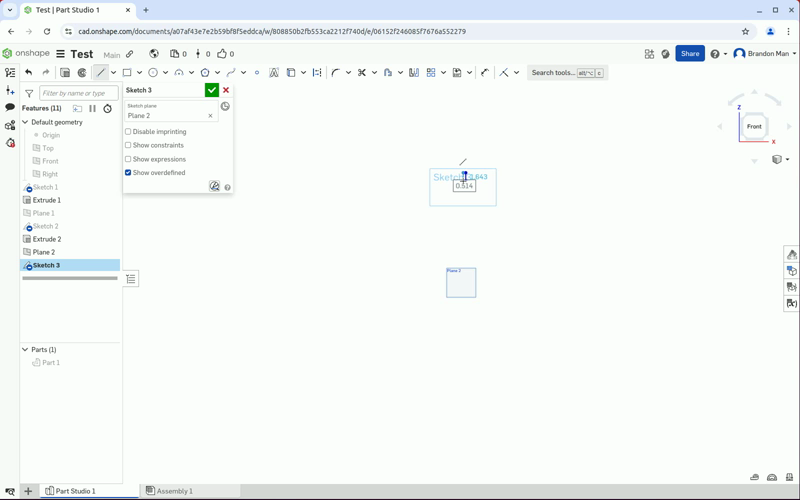
scroll(6)
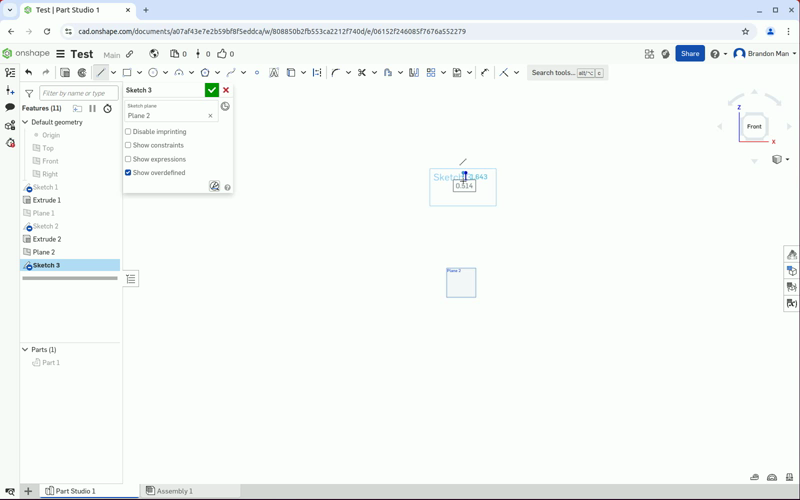
scroll(6)
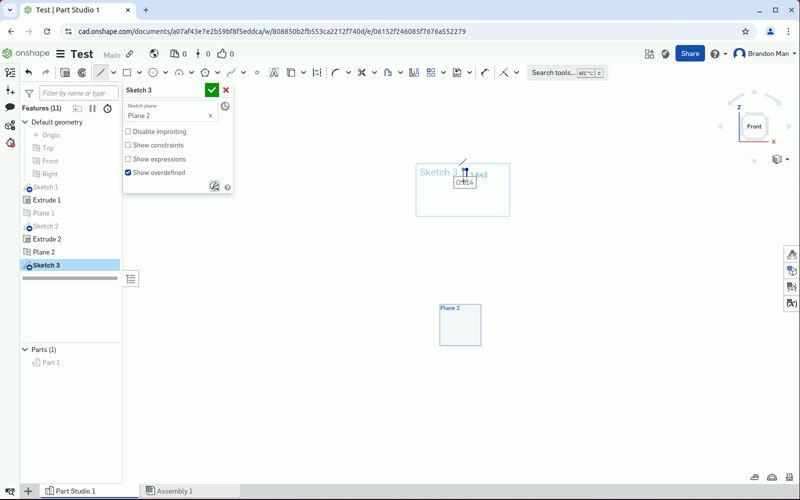
scroll(6)
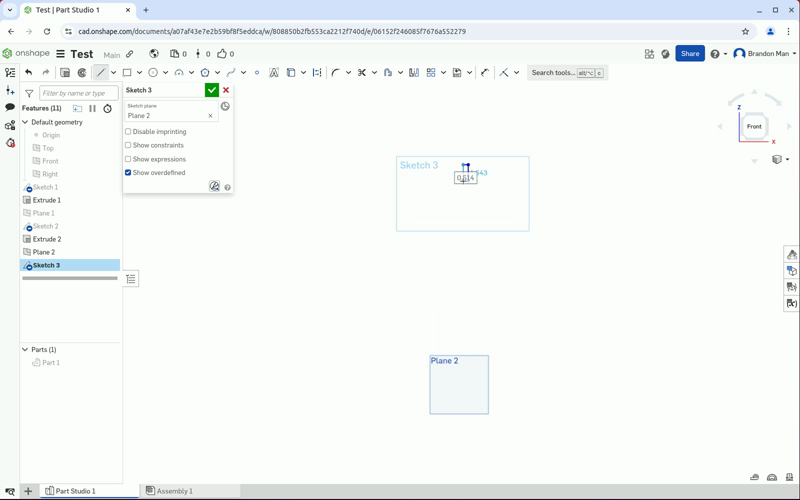
scroll(6)
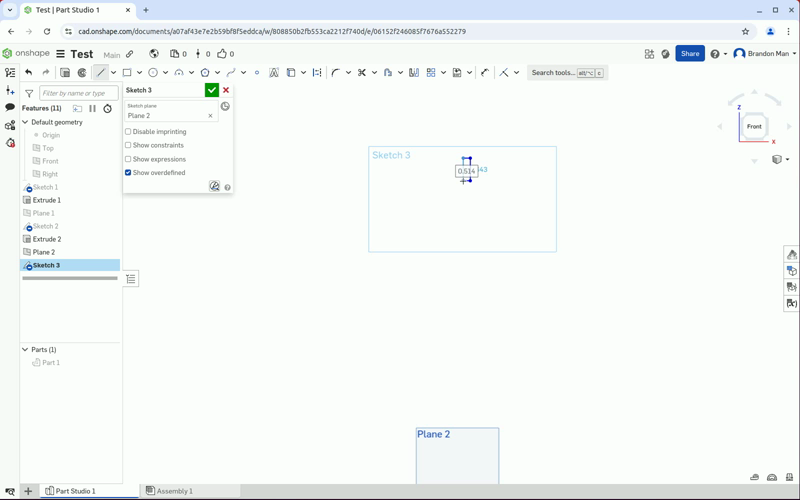
scroll(6)
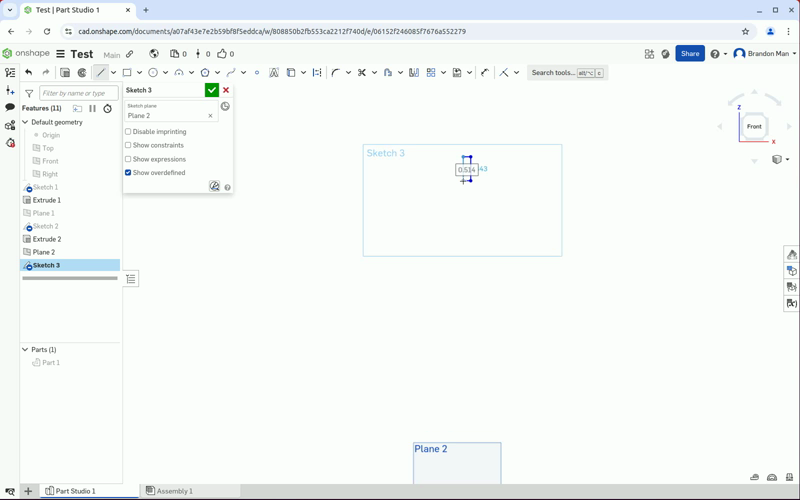
scroll(6)
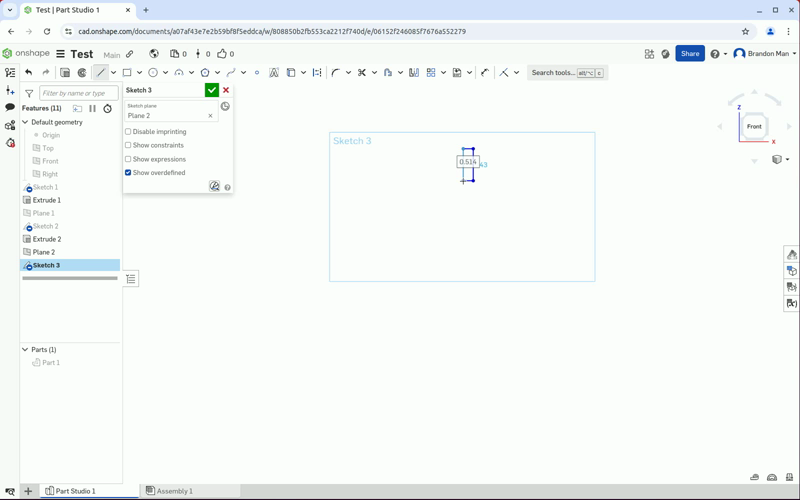
scroll(6)
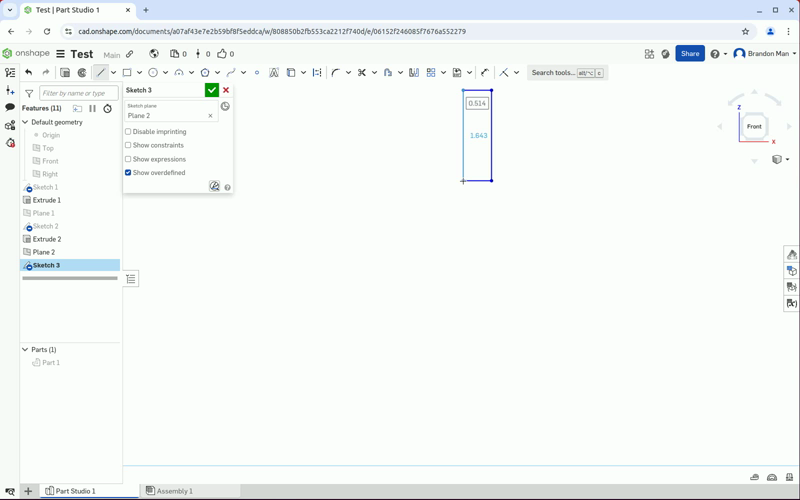
key_up(shift)
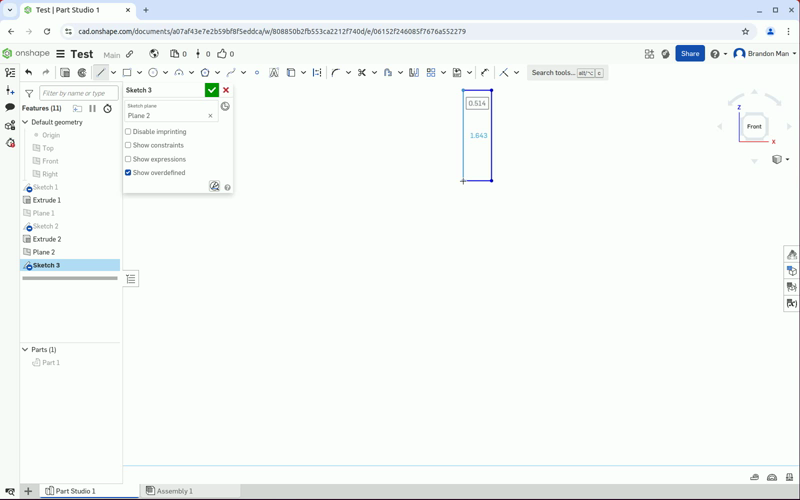
click(463, 180)
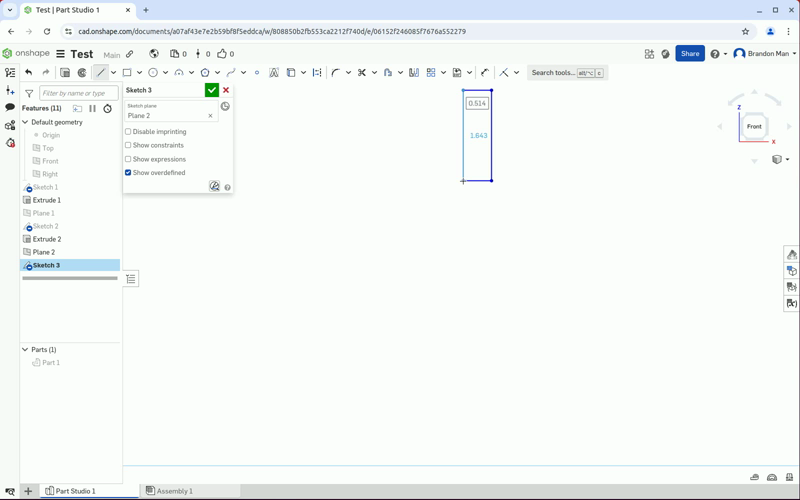
scroll(-6)
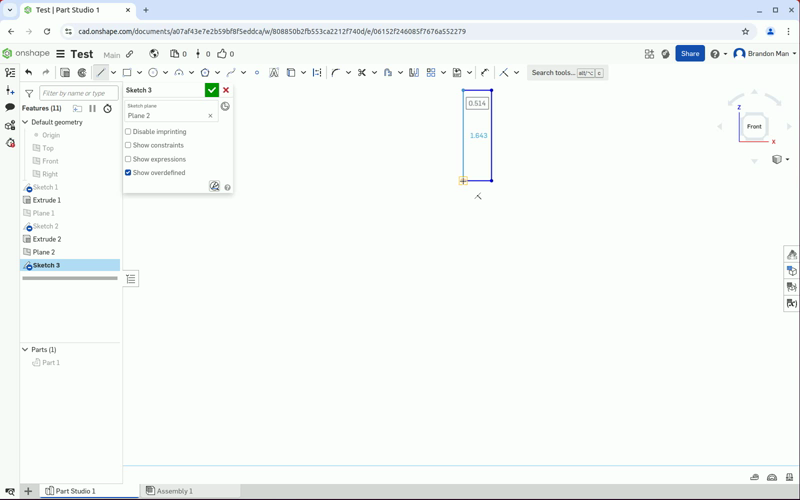
scroll(-6)
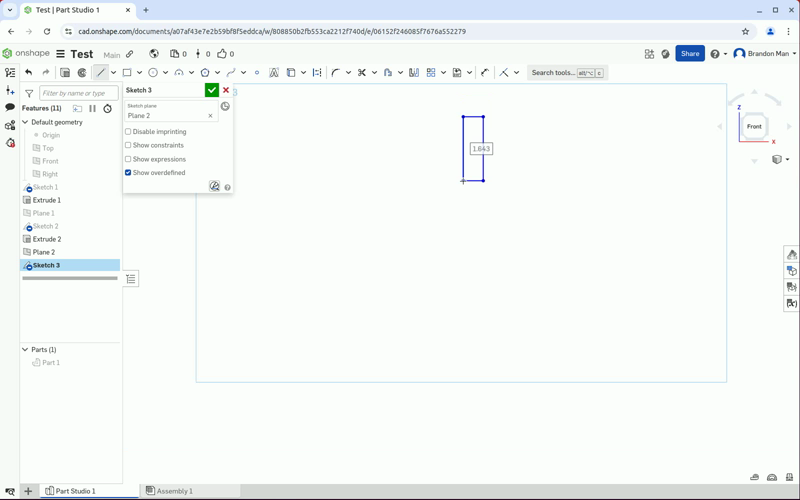
scroll(-6)
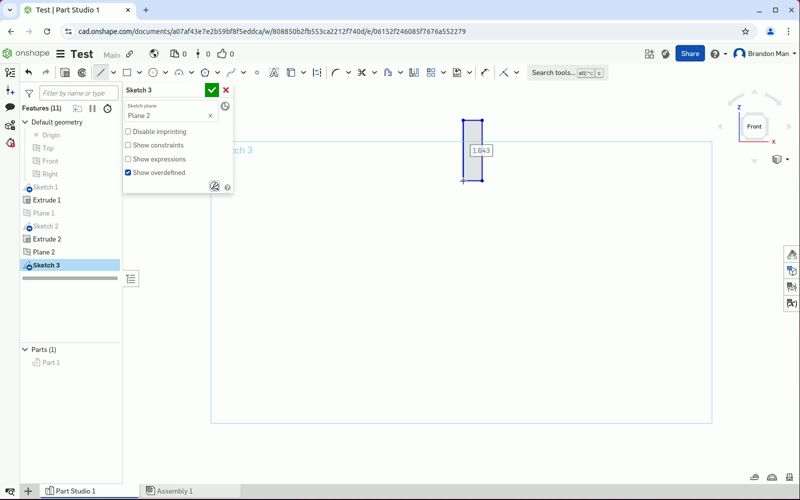
scroll(-6)
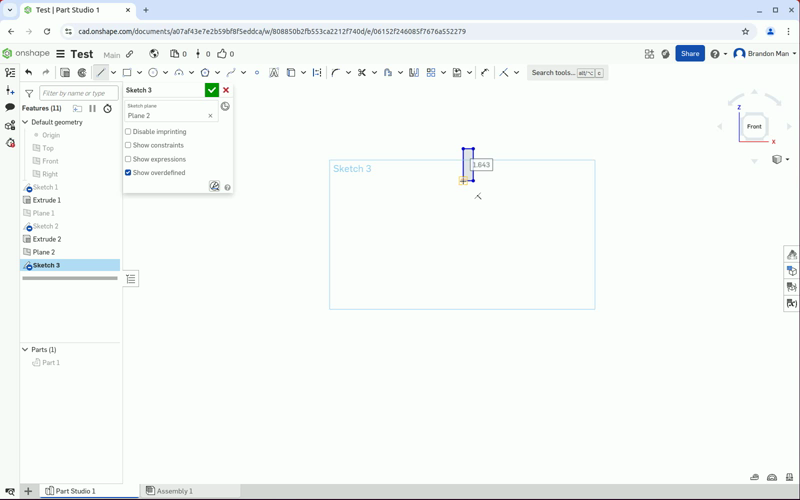
scroll(-6)
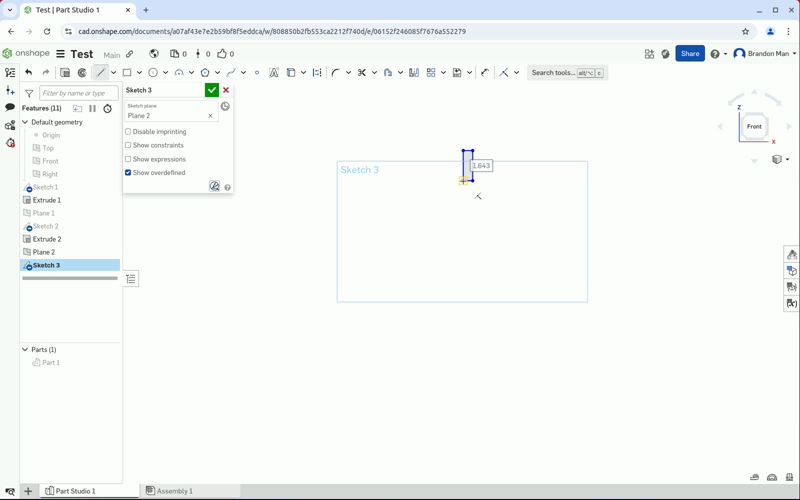
scroll(-6)
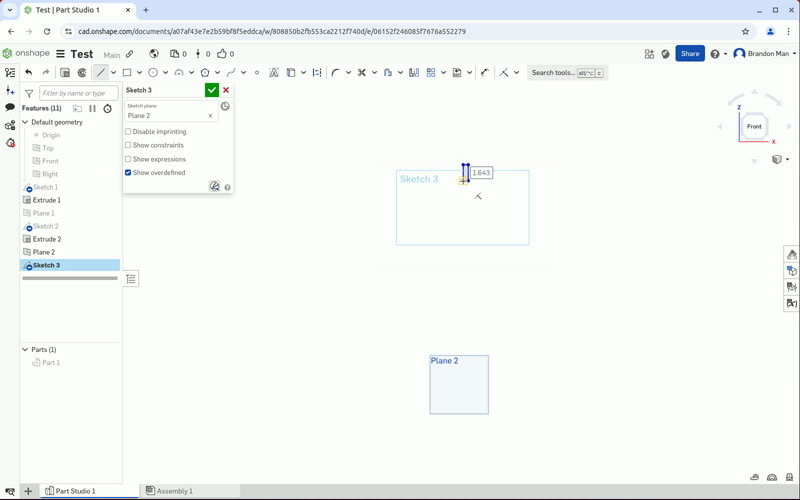
scroll(-6)
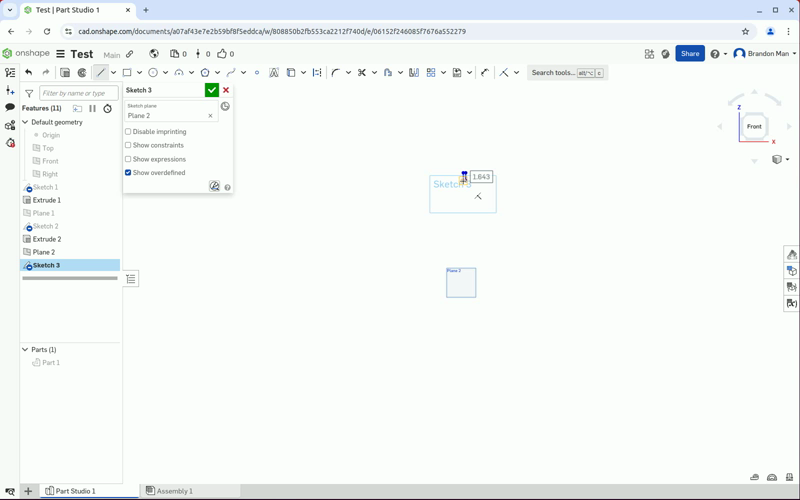
key(esc)
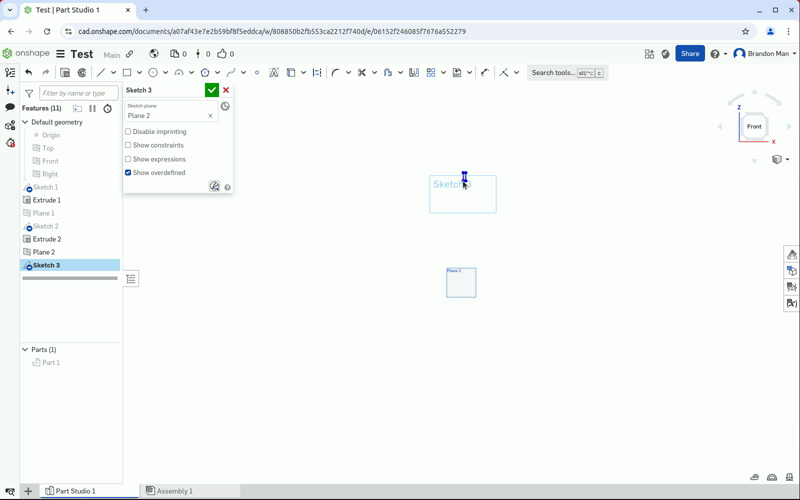
mouse_move(464, 175)
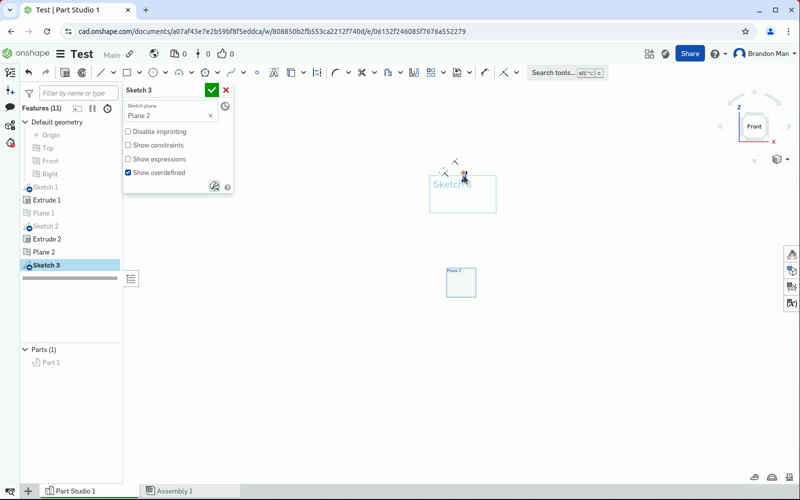
scroll(6)
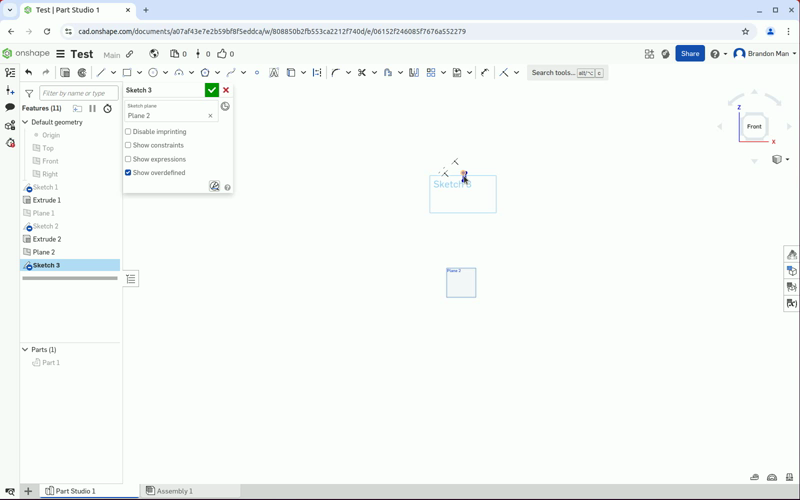
scroll(6)
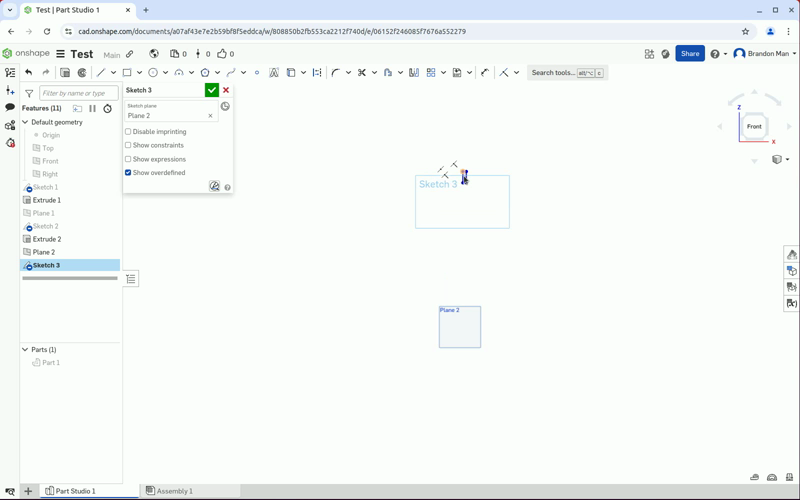
scroll(6)
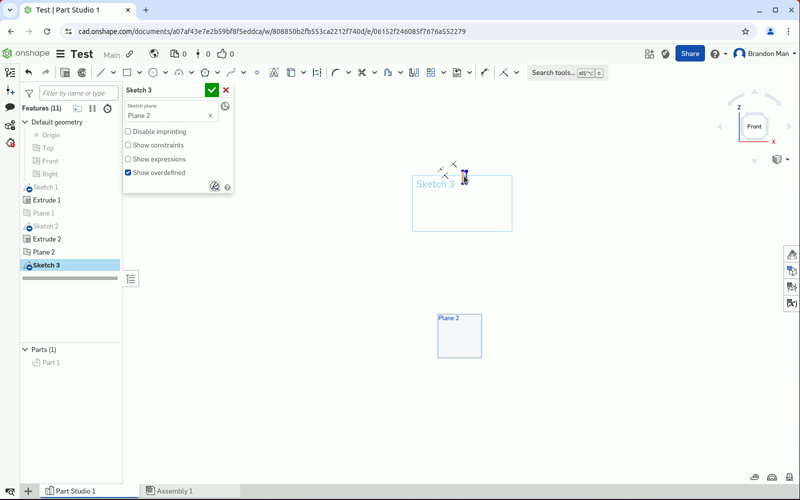
scroll(6)
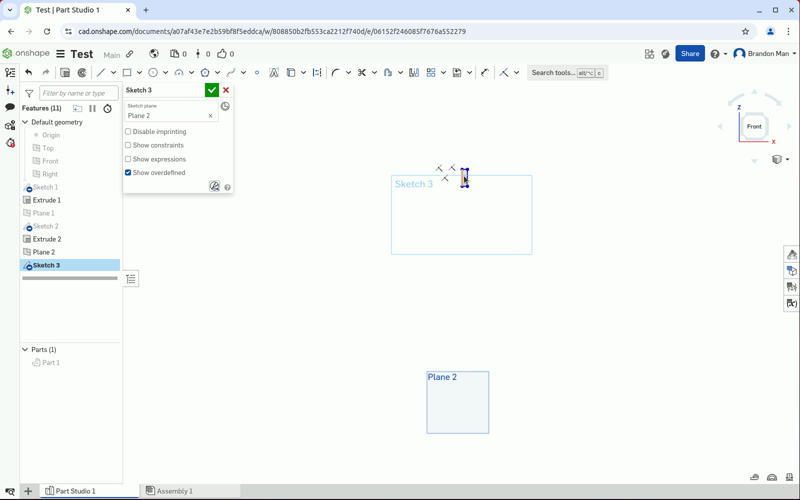
scroll(6)
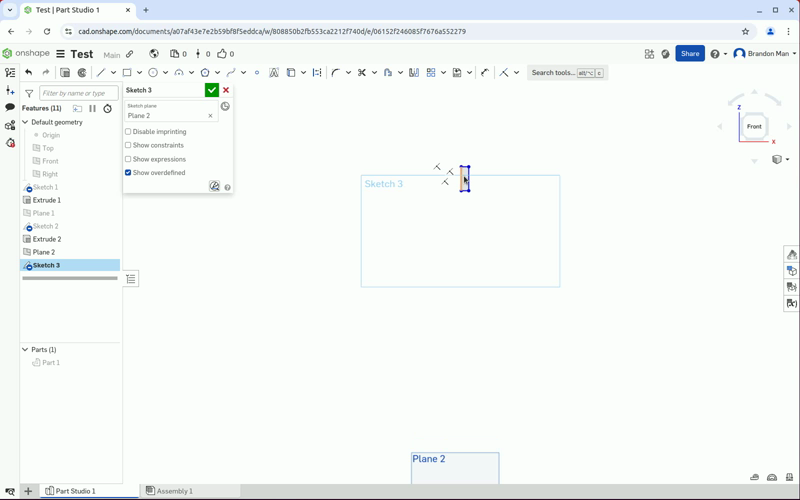
scroll(6)
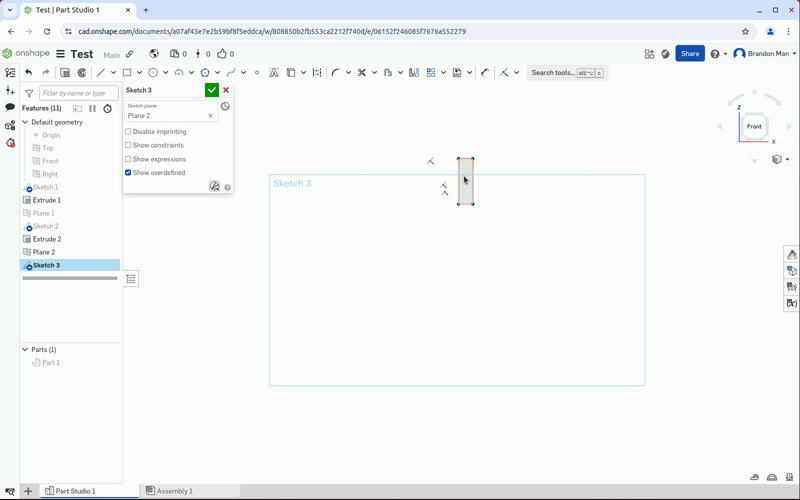
scroll(6)
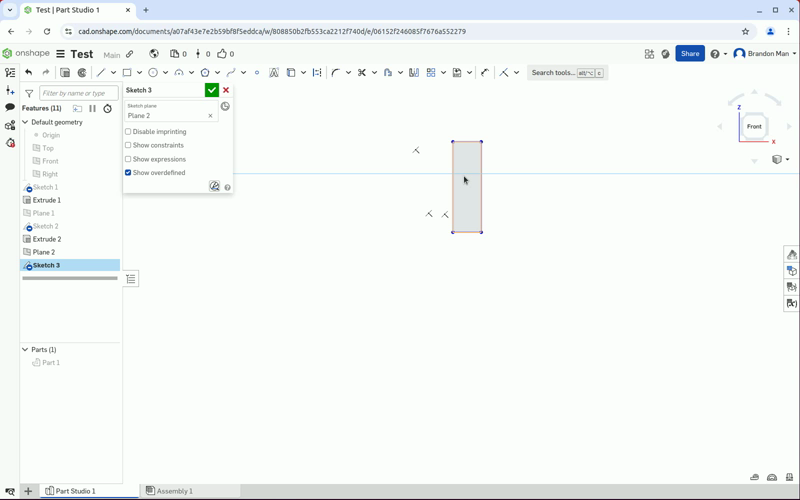
click(464, 175)
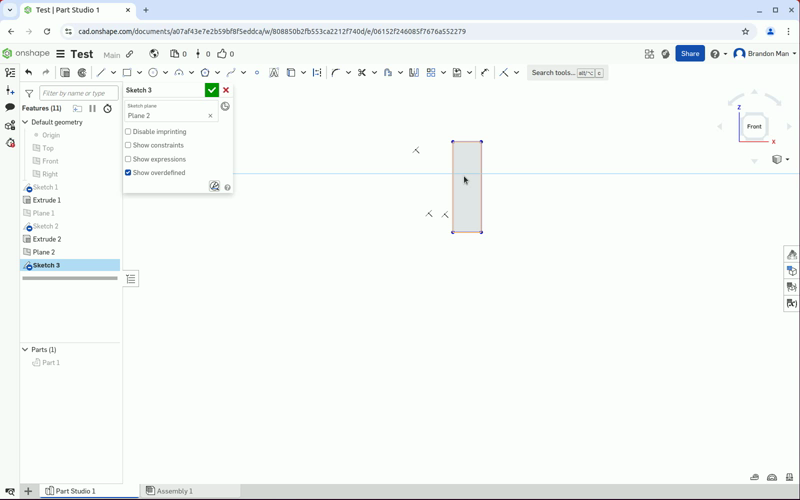
scroll(-6)
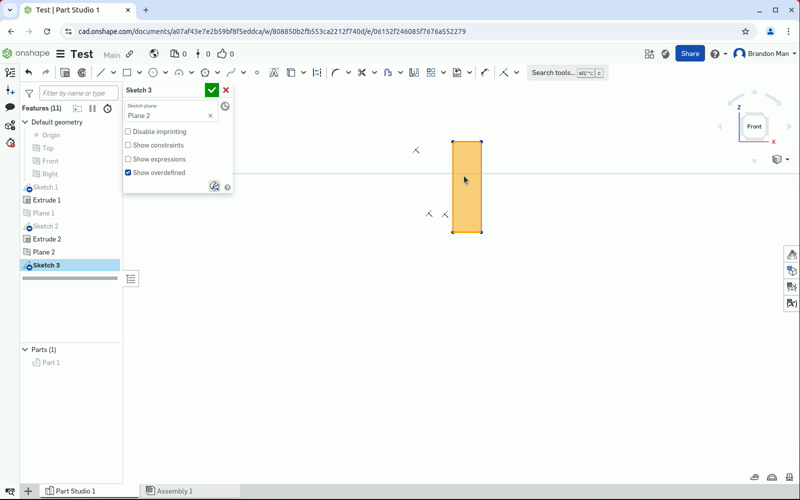
scroll(-6)
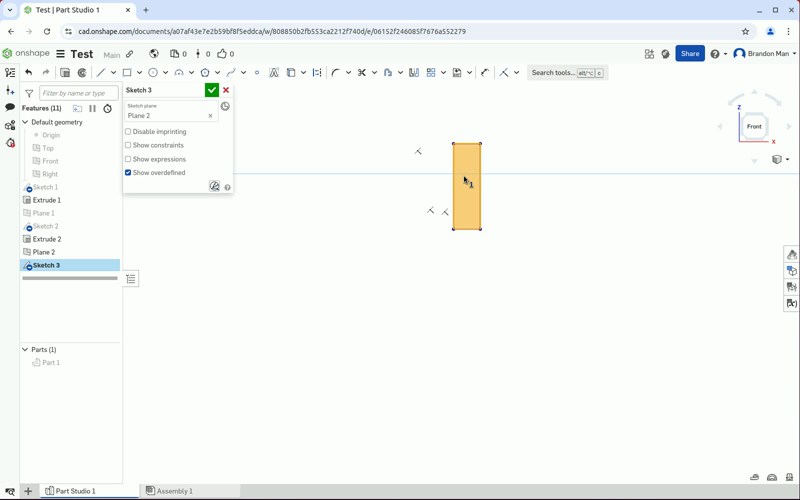
scroll(-6)
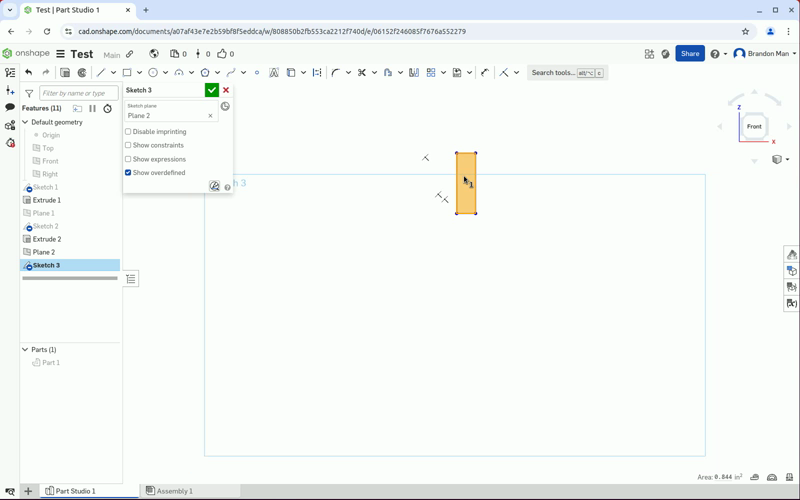
scroll(-6)
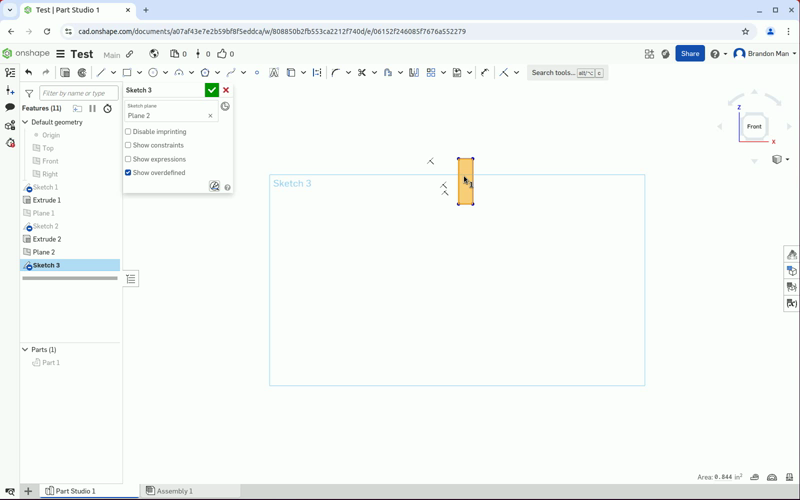
scroll(-6)
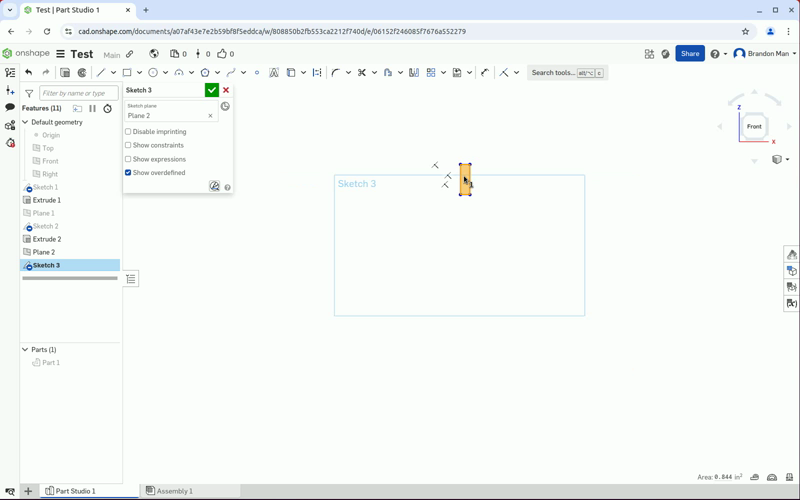
scroll(-6)
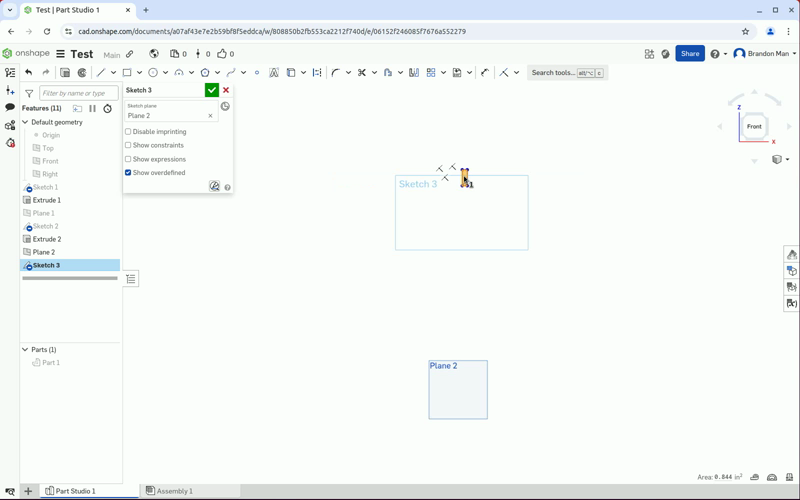
scroll(-6)
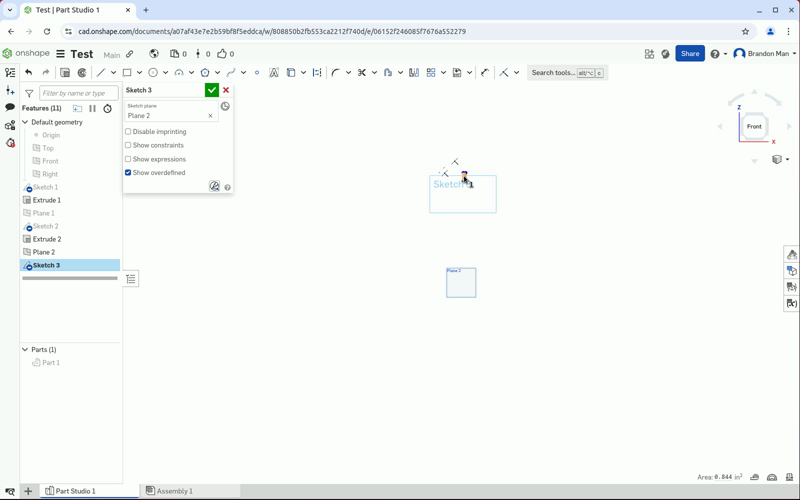
mouse_move(73, 352)
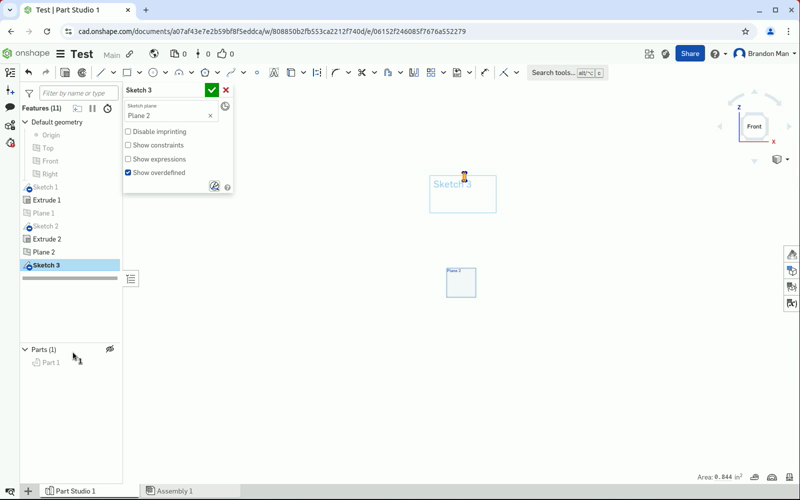
key(shift+y)
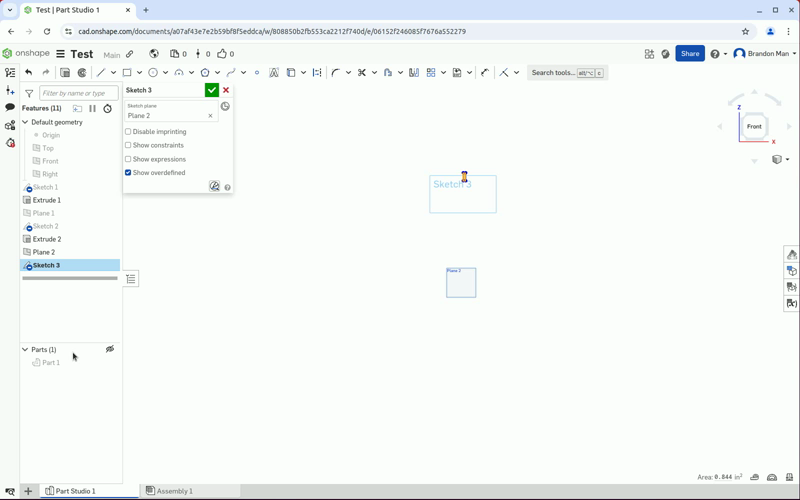
key(shift+e)
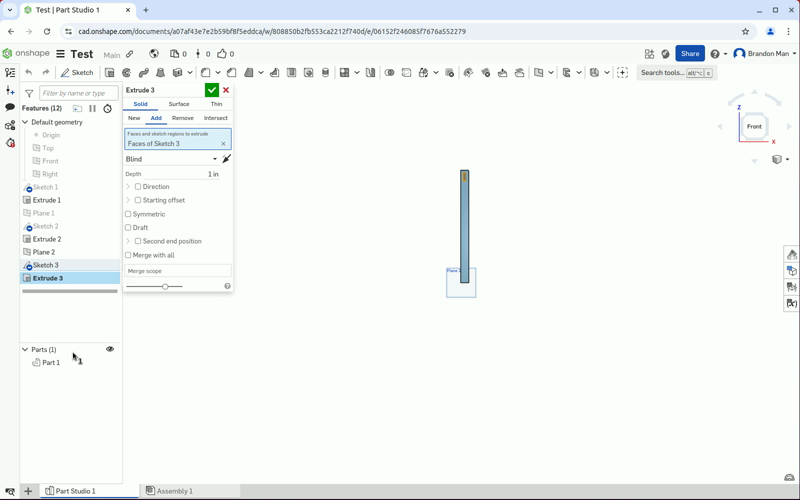
mouse_move(143, 106)
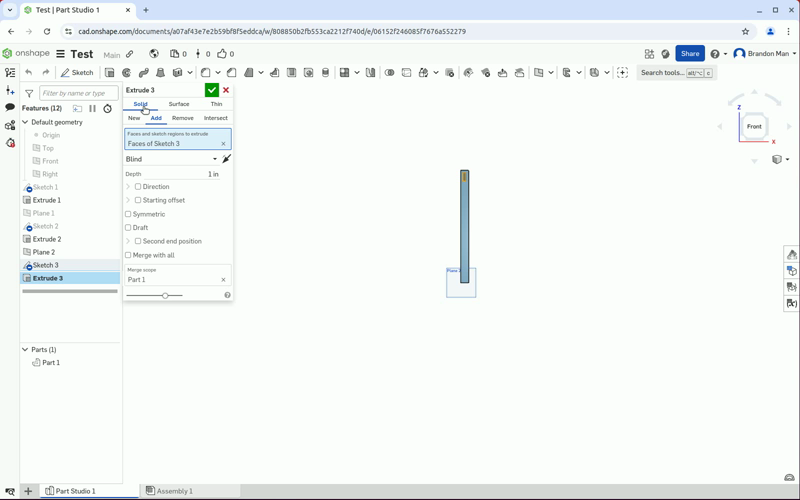
click(143, 106)
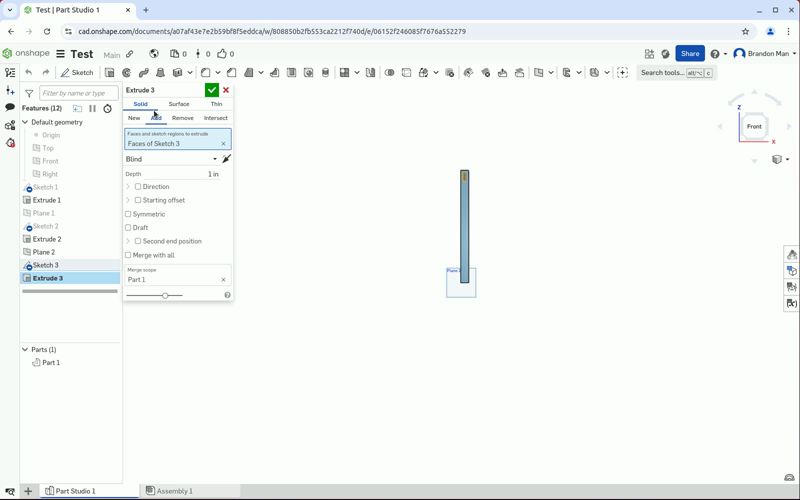
mouse_move(186, 120)
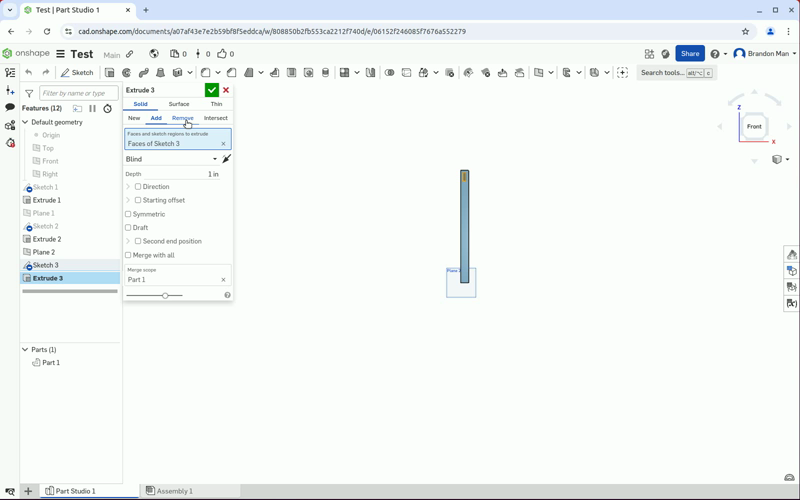
click(186, 120)
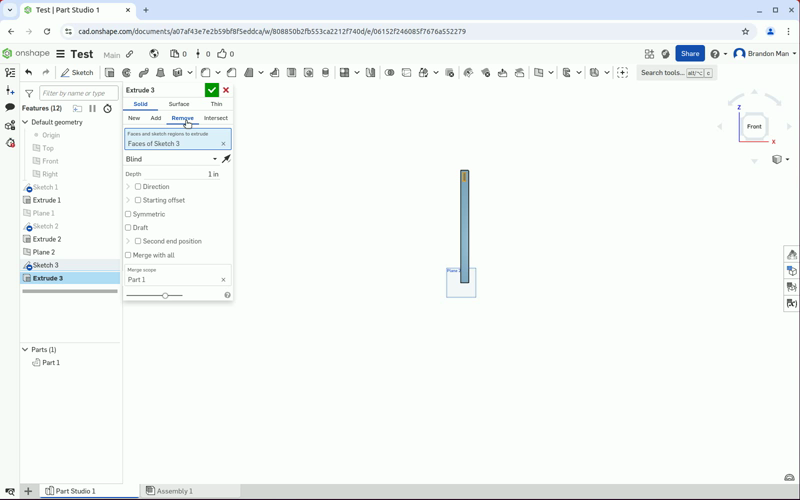
key(tab, 4)
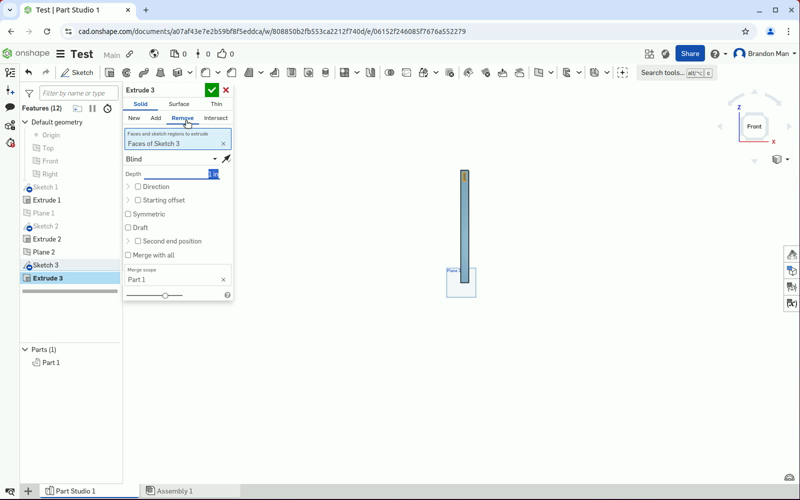
text(0.481)
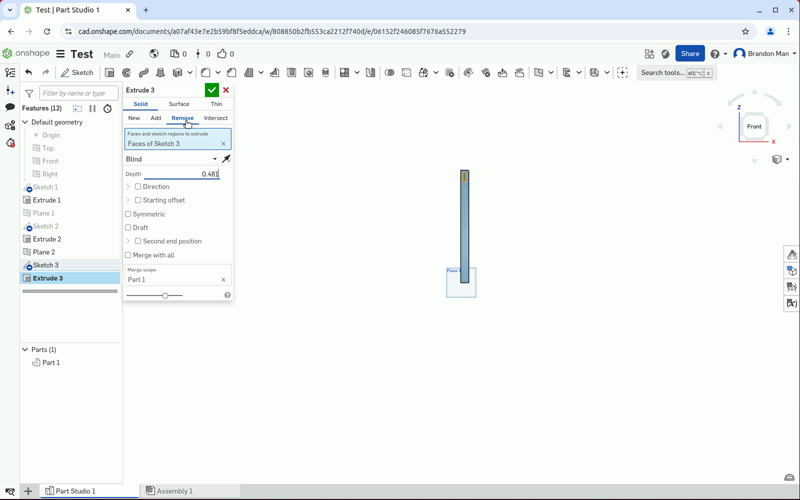
key(tab, 6)
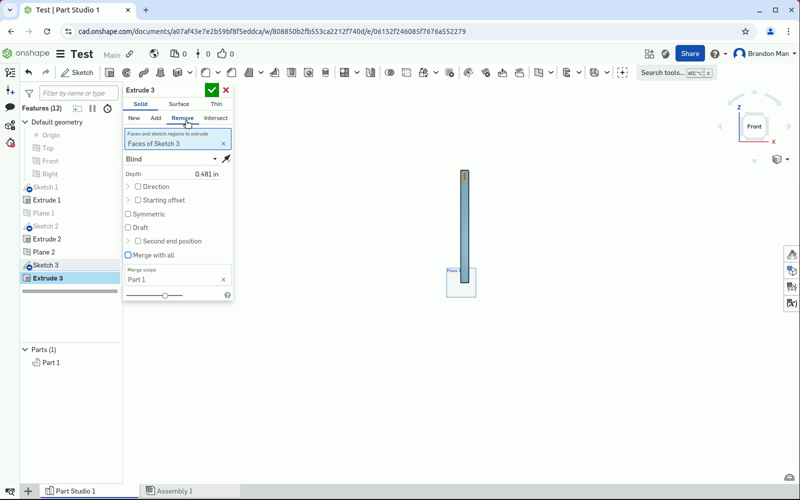
key(space)
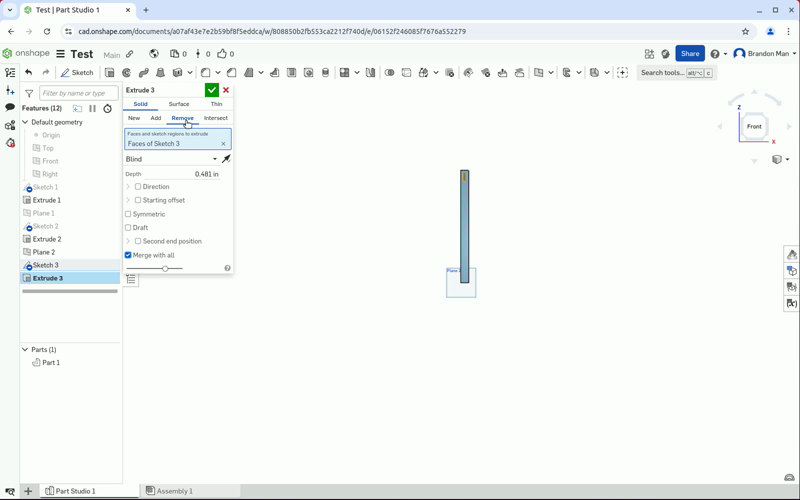
key(enter)
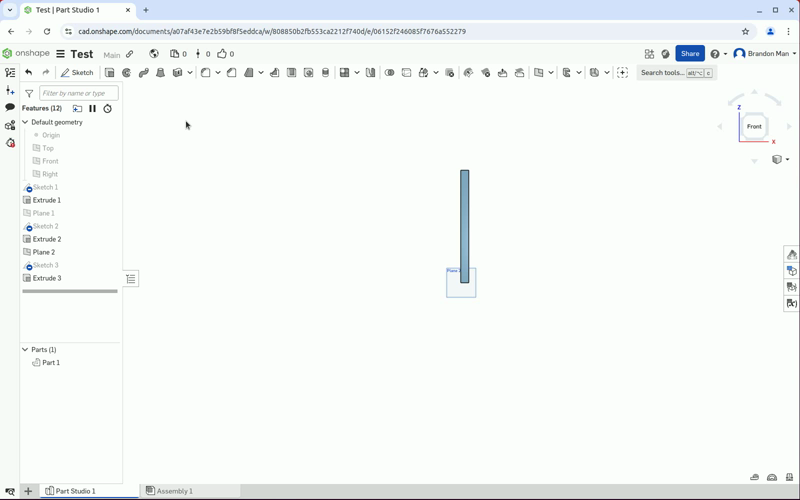
key(shift+h)
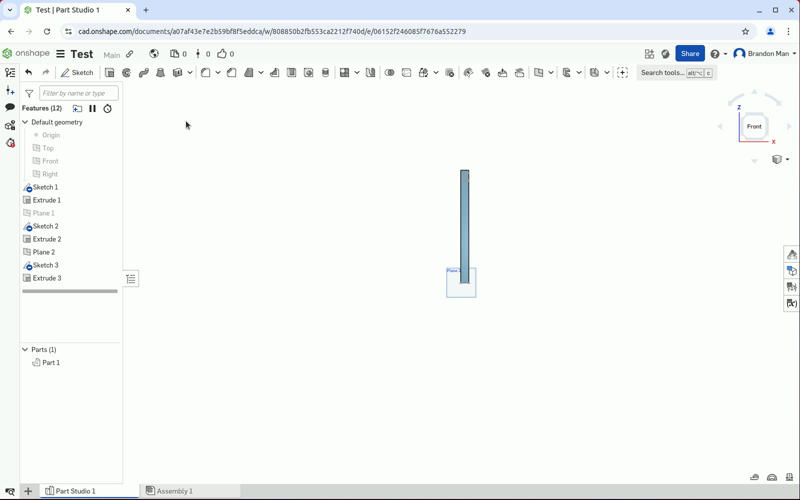
key(shift+h)
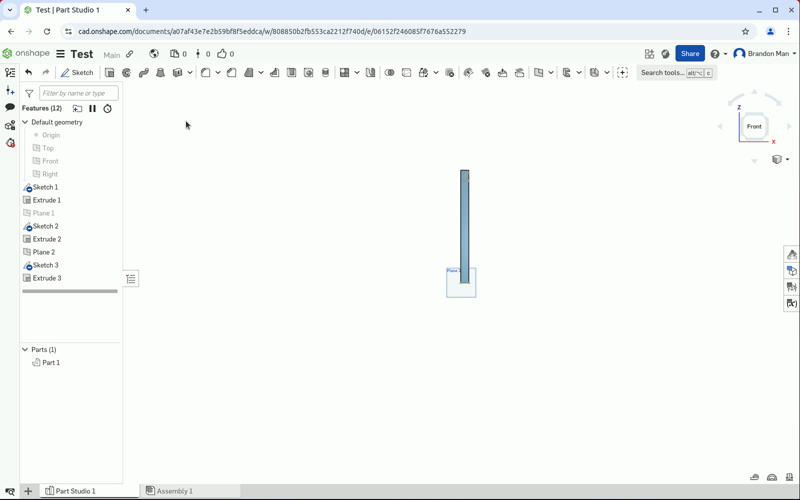
key(shift+7)
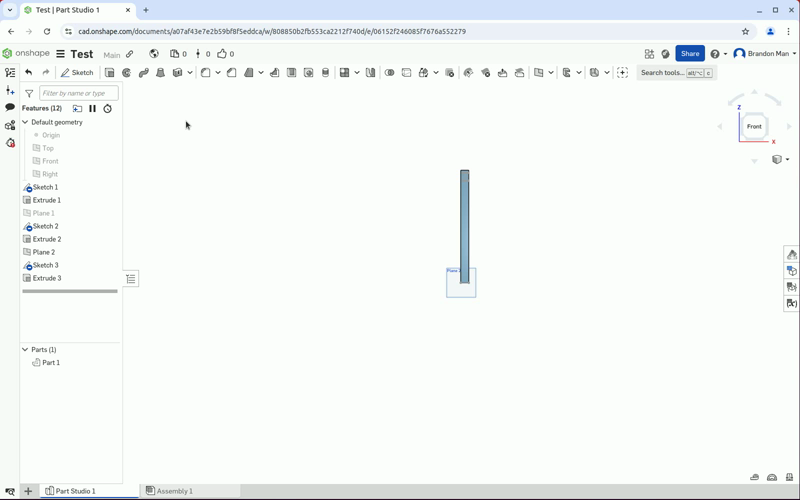
key(left, 2)
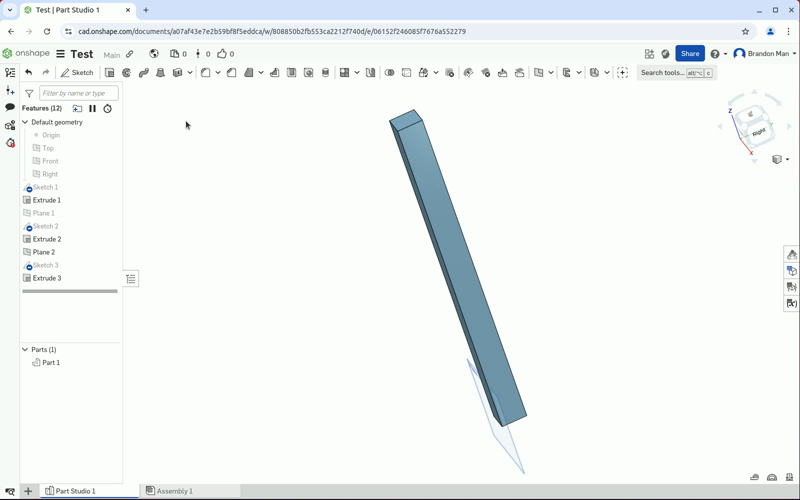
key(down, 2)
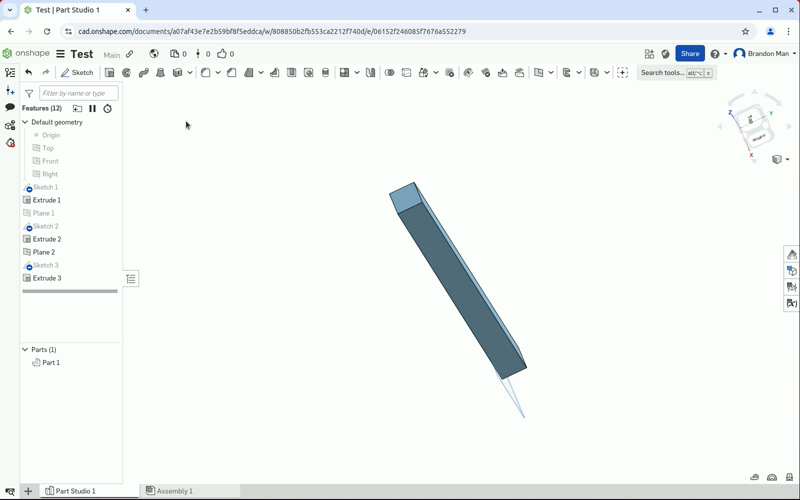
key(up, 2)
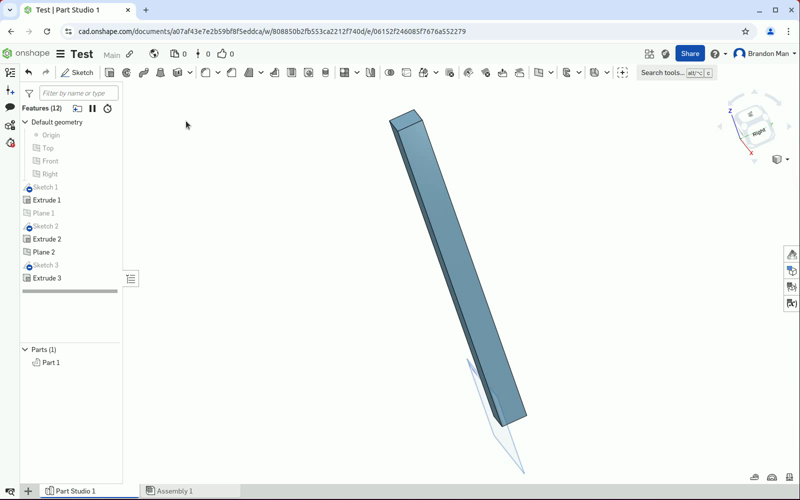
key(right, 2)
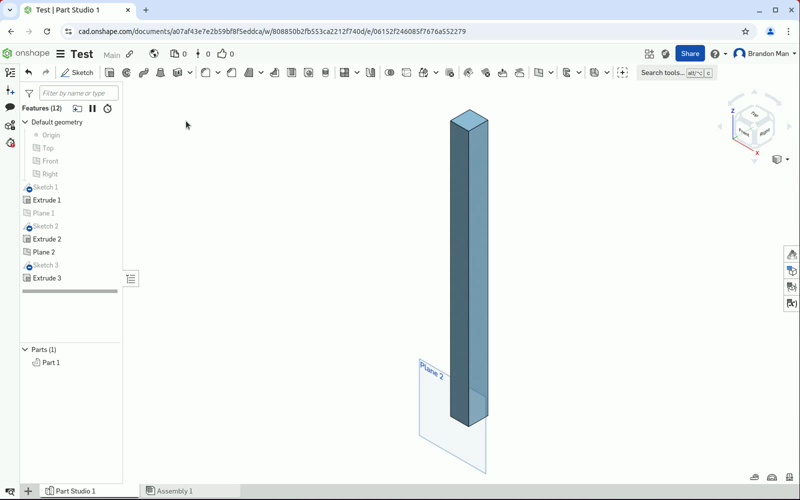
mouse_move(73, 189)
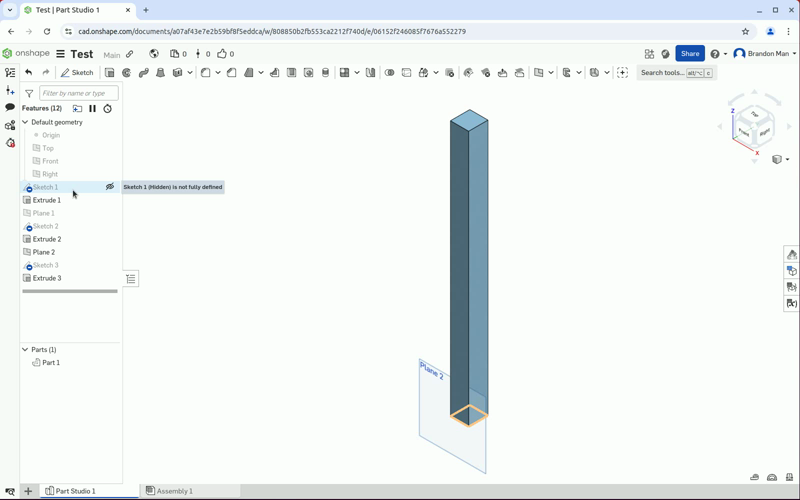
click(73, 189)